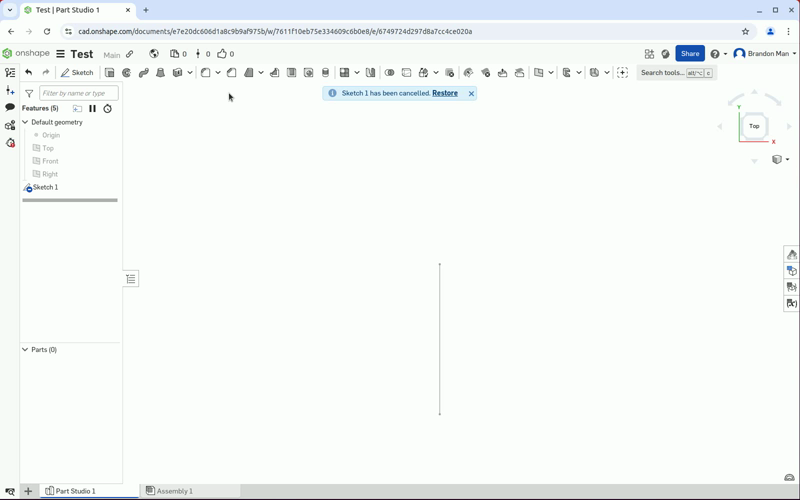
key(shift+h)
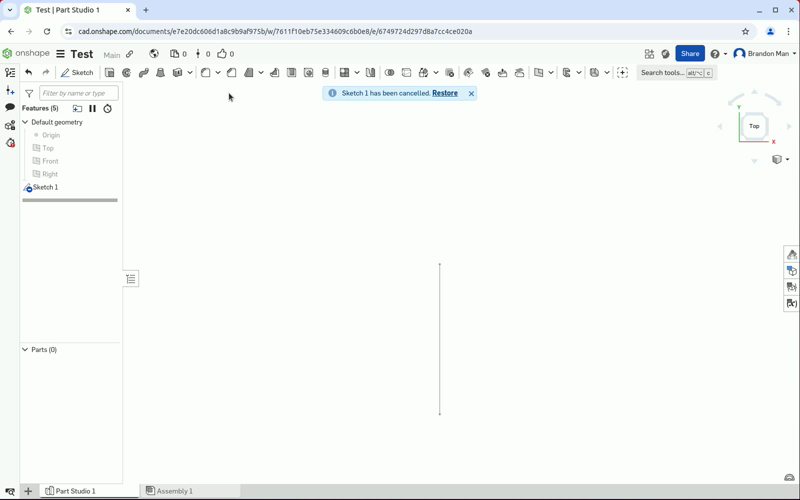
key(shift+s)
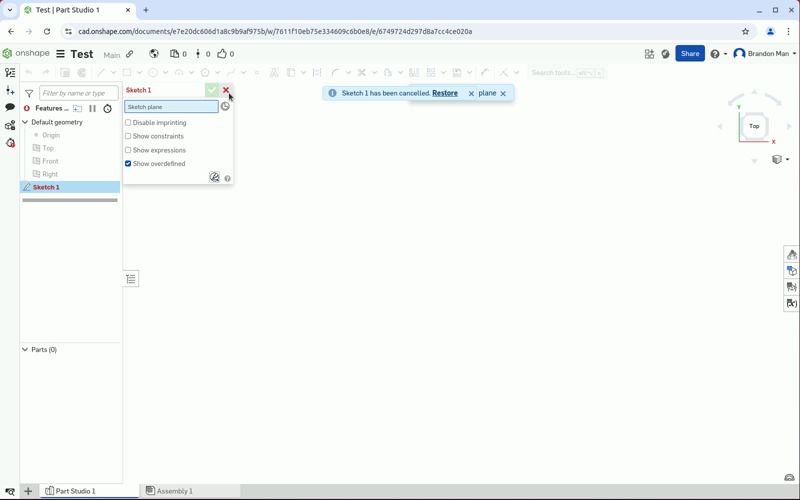
mouse_move(73, 150)
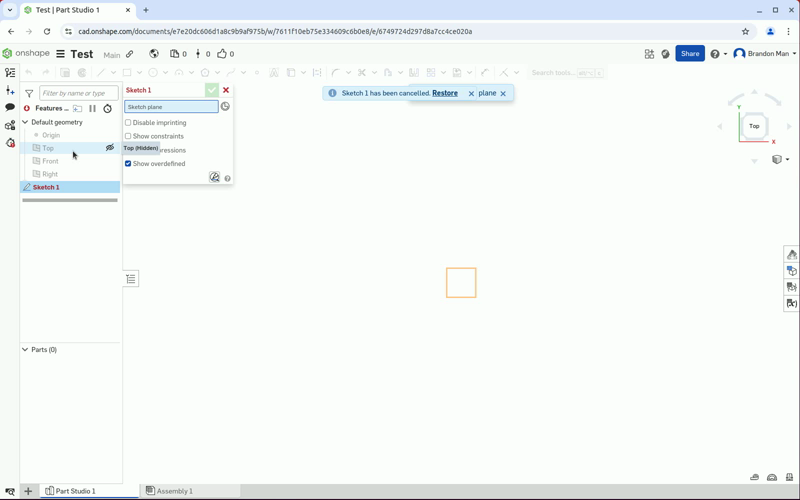
click(73, 150)
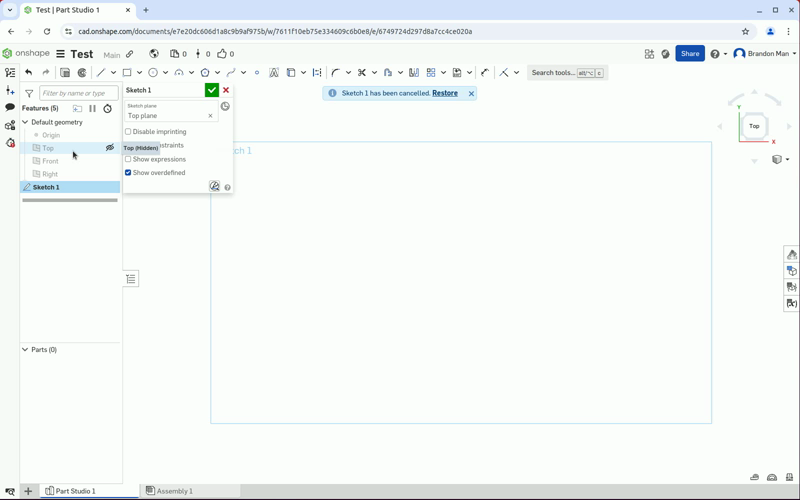
mouse_move(73, 352)
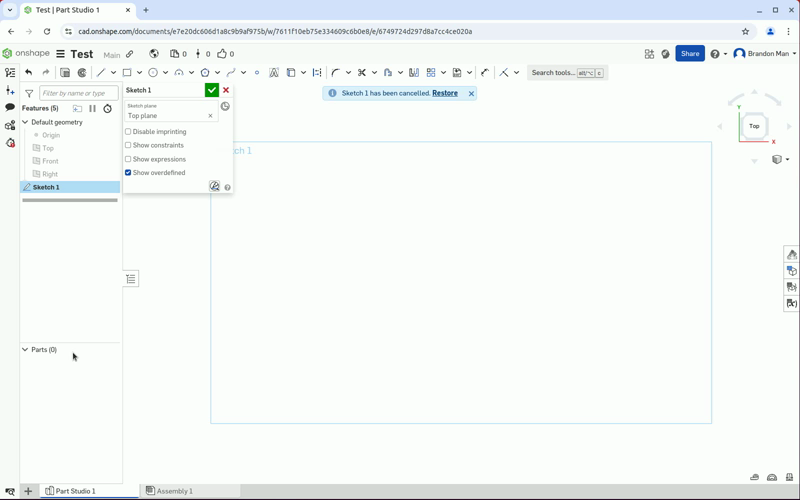
key(y)
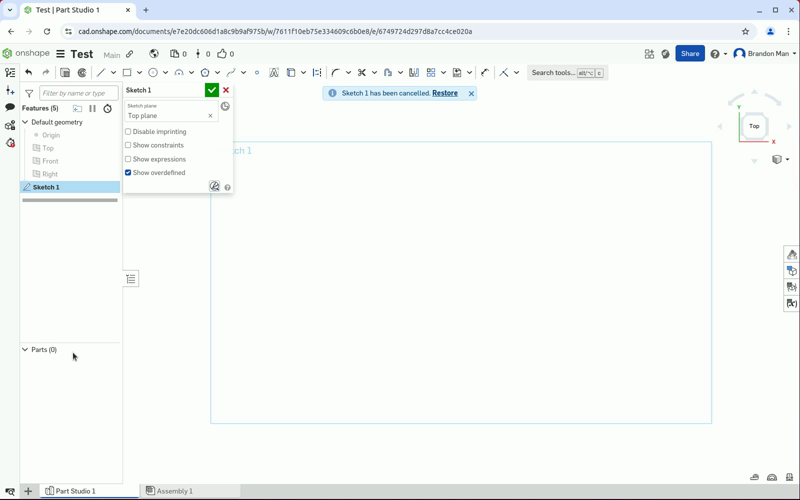
key(c)
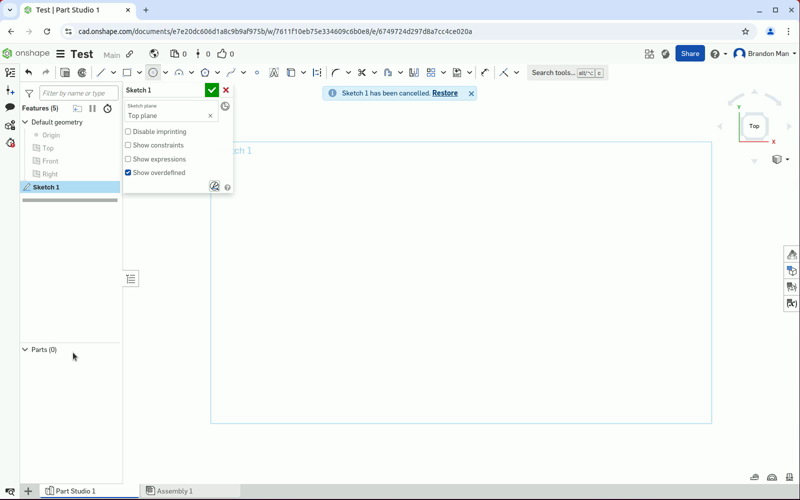
key_down(shift)
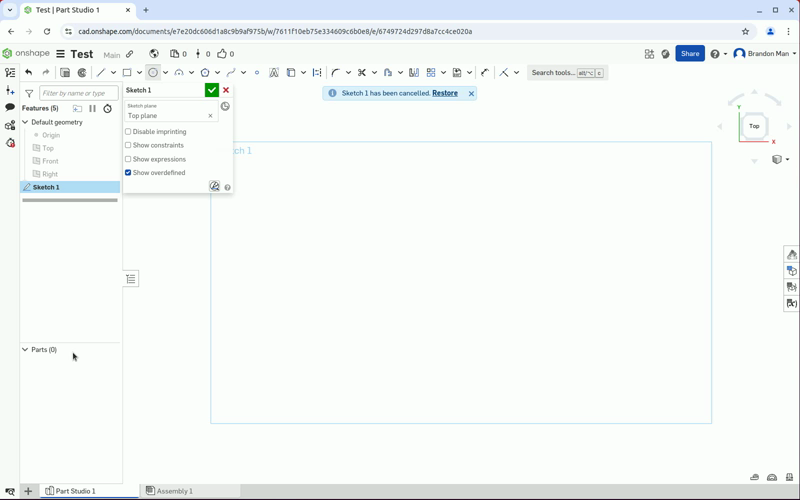
mouse_move(376, 282)
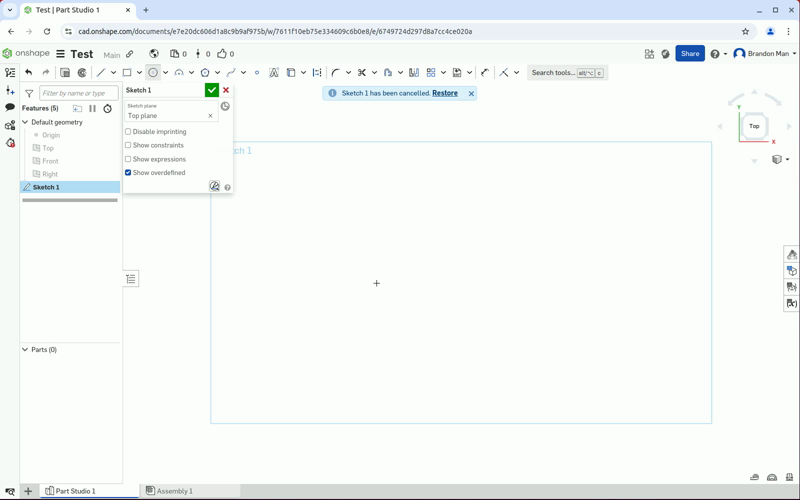
click(376, 282)
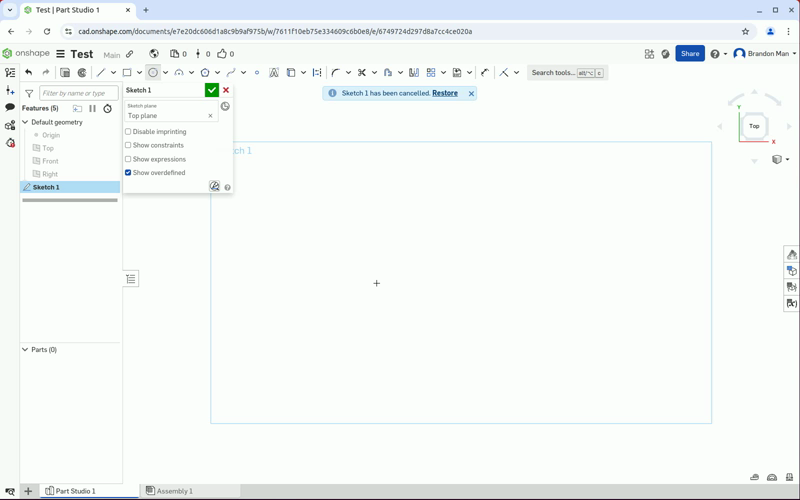
key_up(shift)
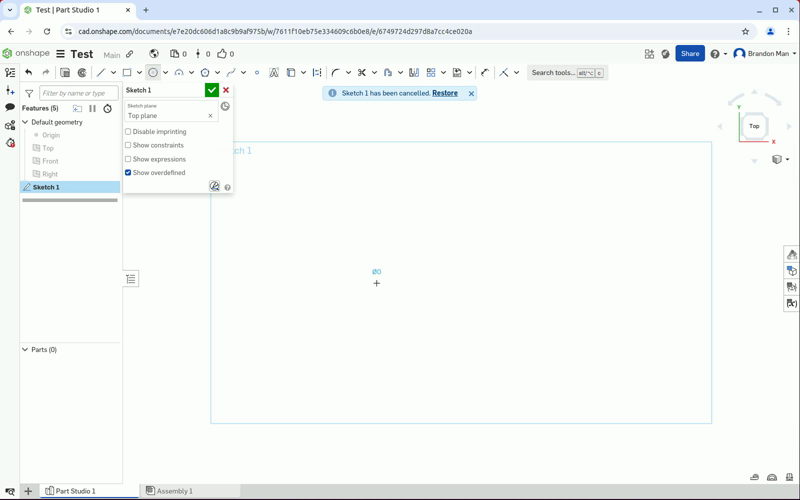
mouse_move(401, 282)
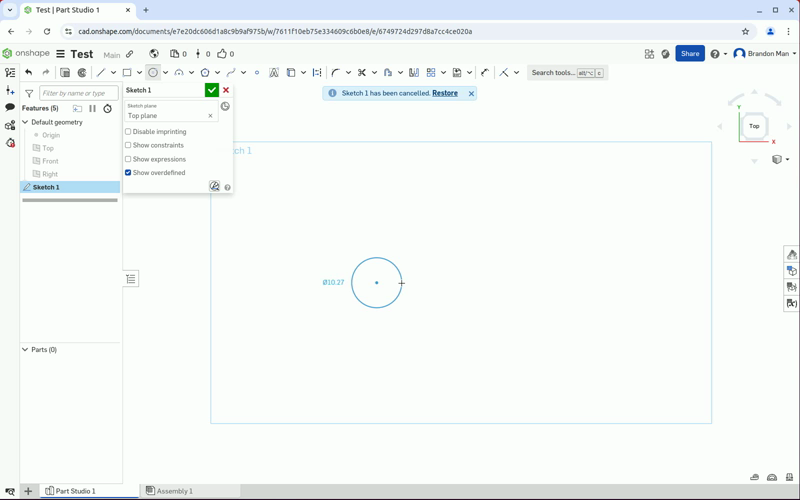
click(401, 282)
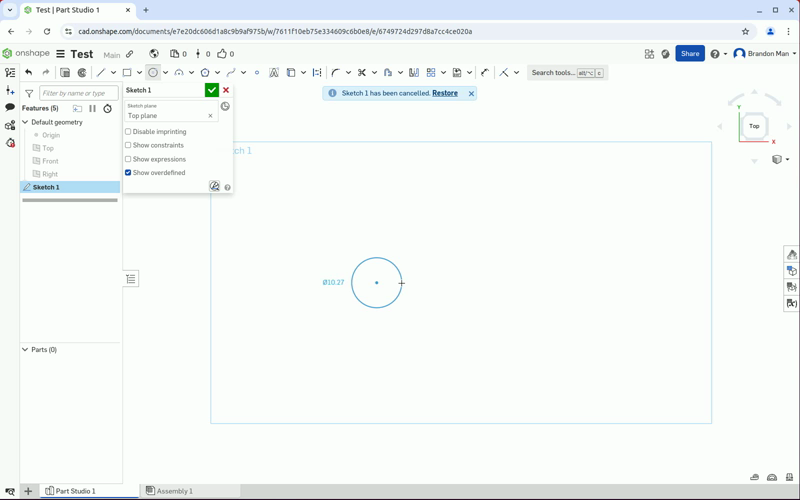
key(esc)
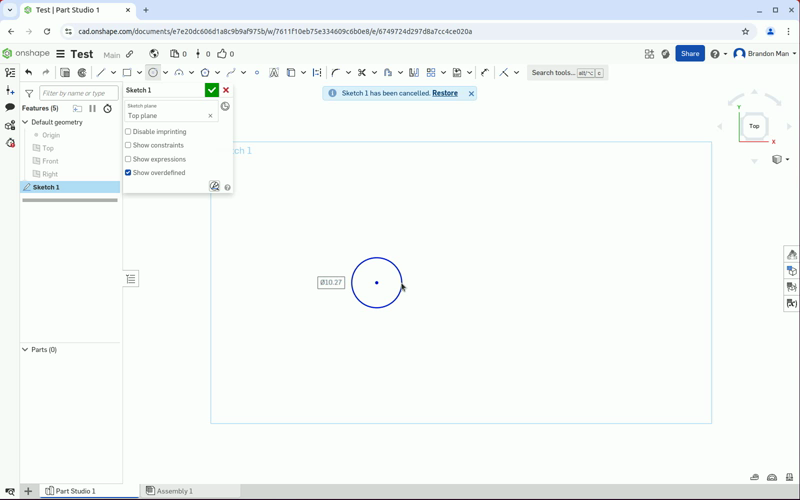
key(c)
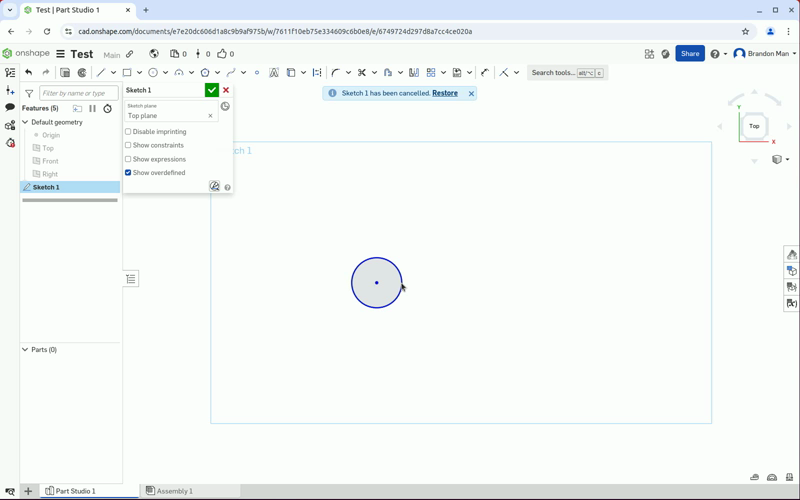
key_down(shift)
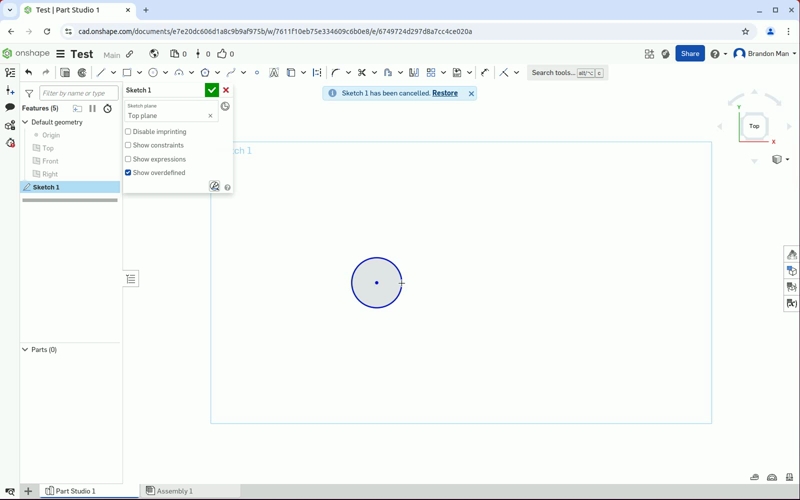
mouse_move(376, 282)
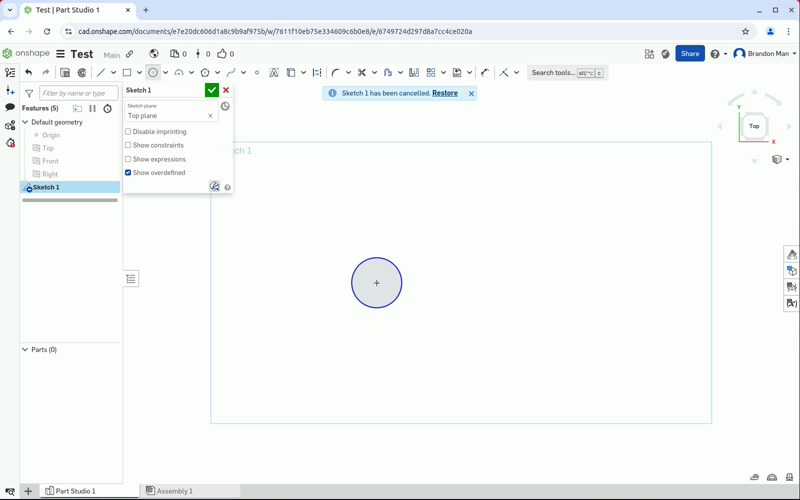
click(376, 282)
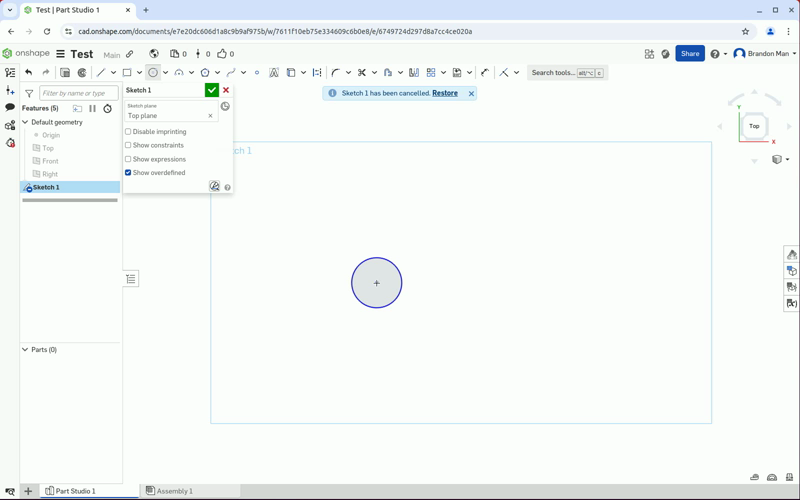
key_up(shift)
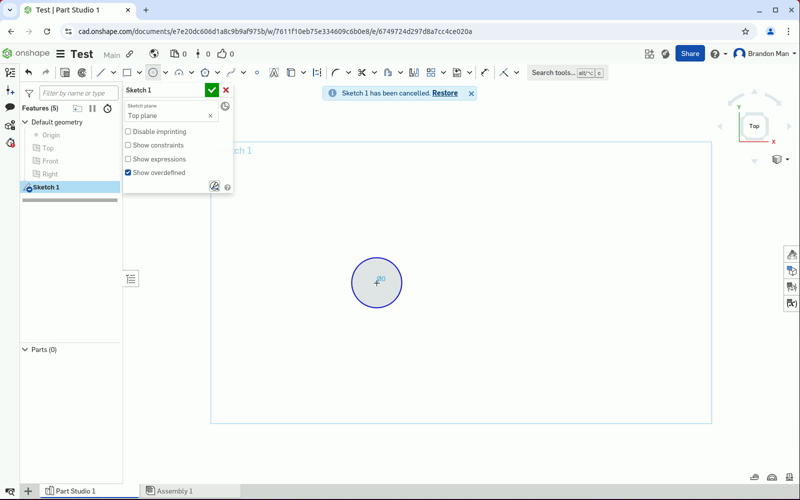
mouse_move(396, 282)
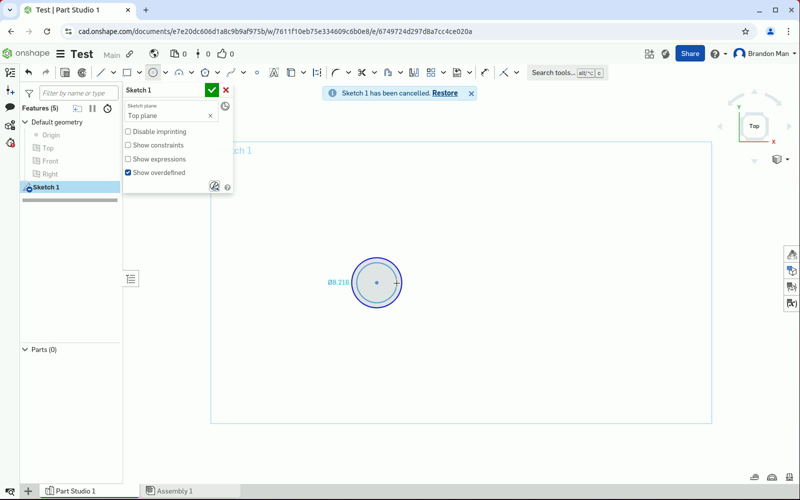
click(396, 282)
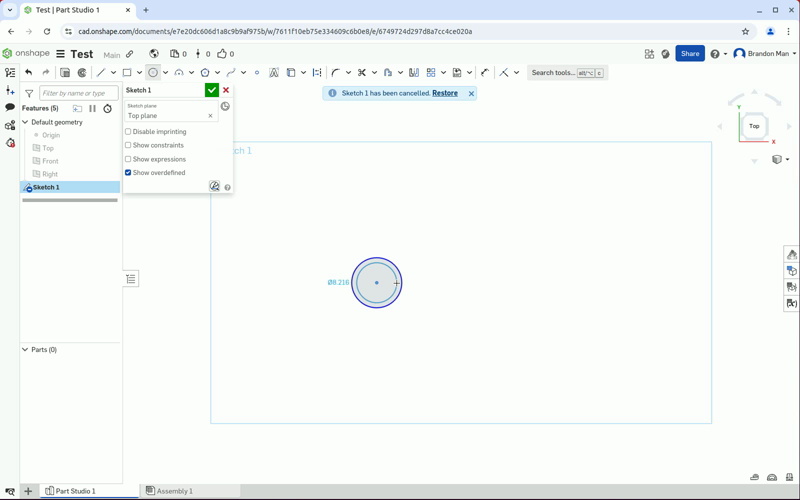
key(esc)
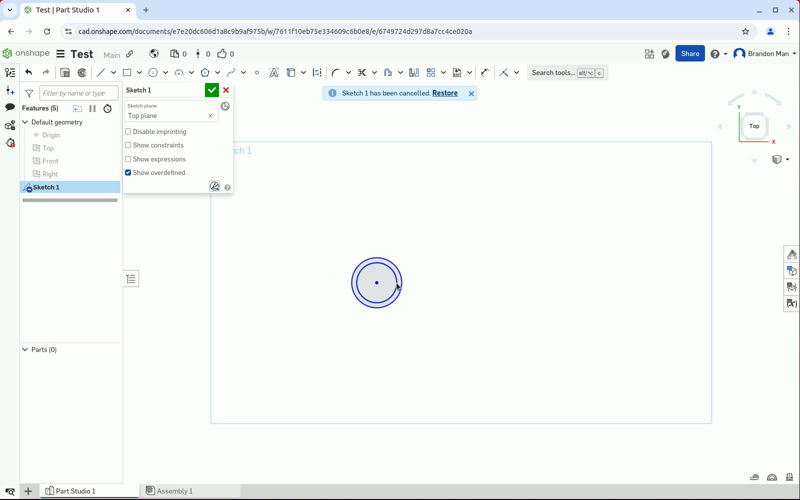
mouse_move(380, 304)
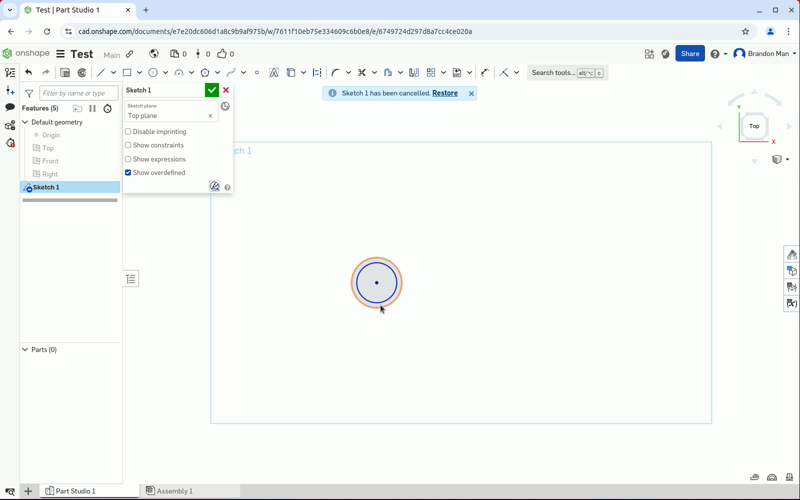
scroll(6)
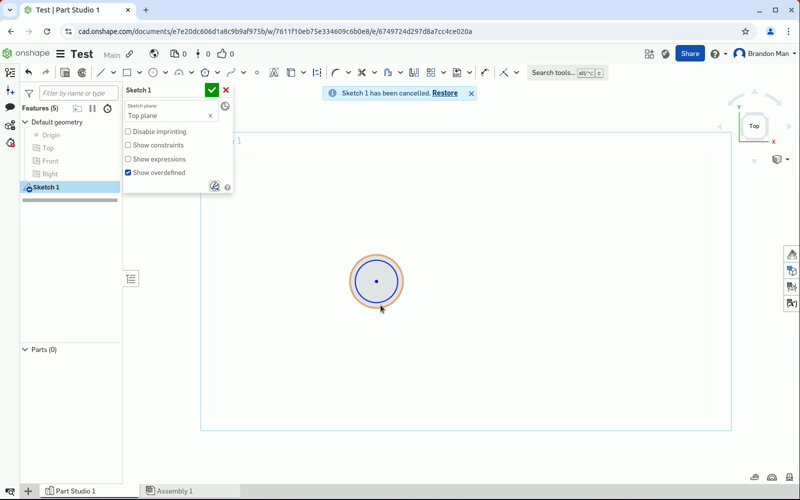
scroll(6)
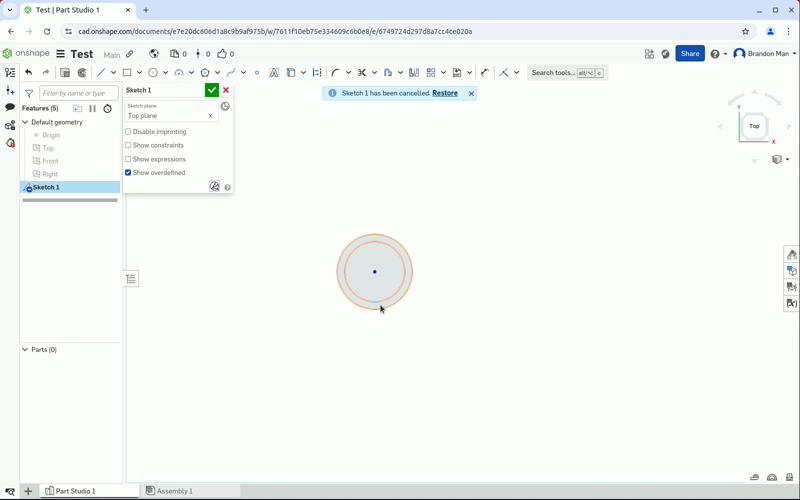
scroll(6)
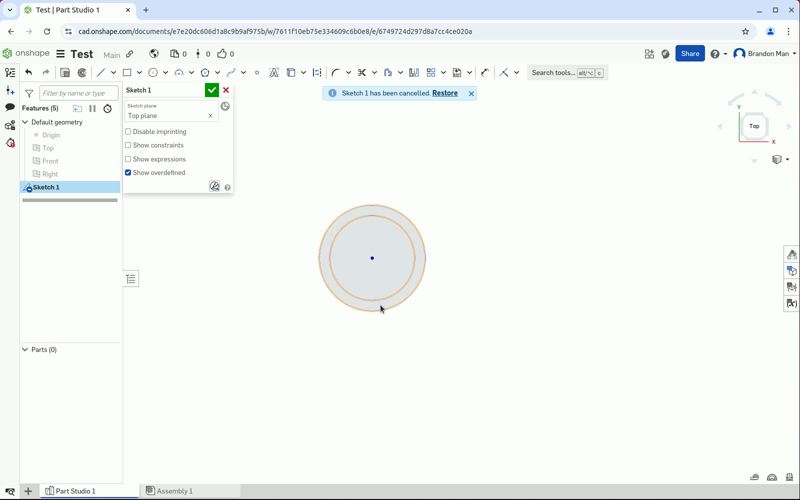
scroll(6)
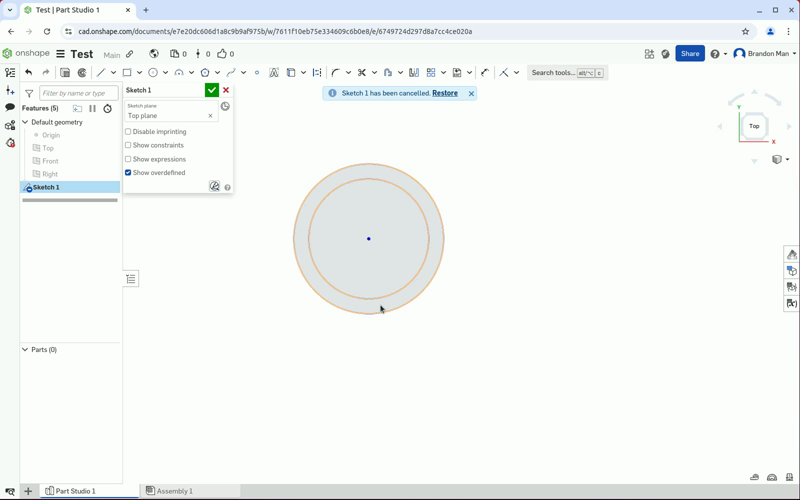
scroll(6)
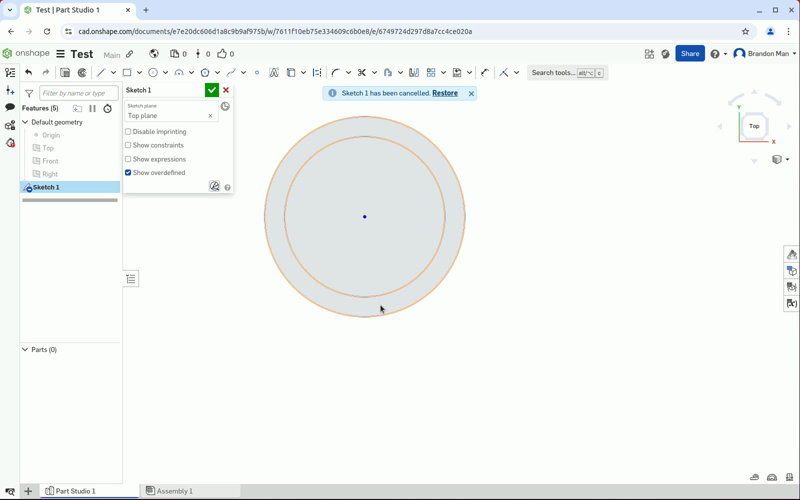
scroll(6)
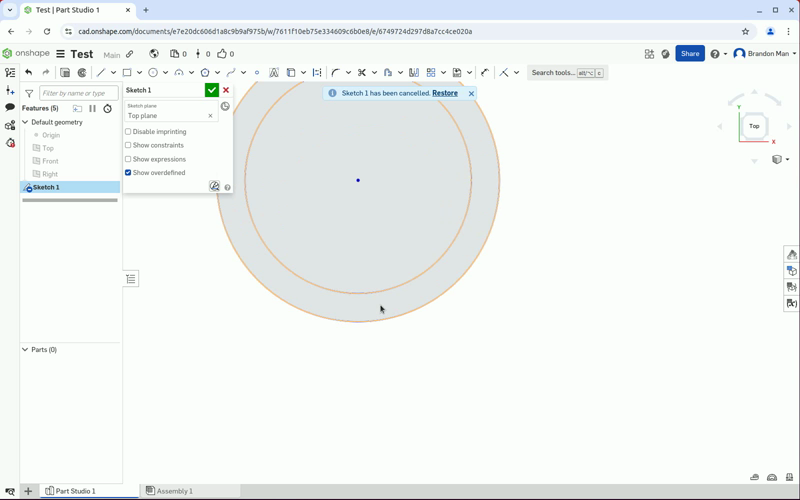
scroll(6)
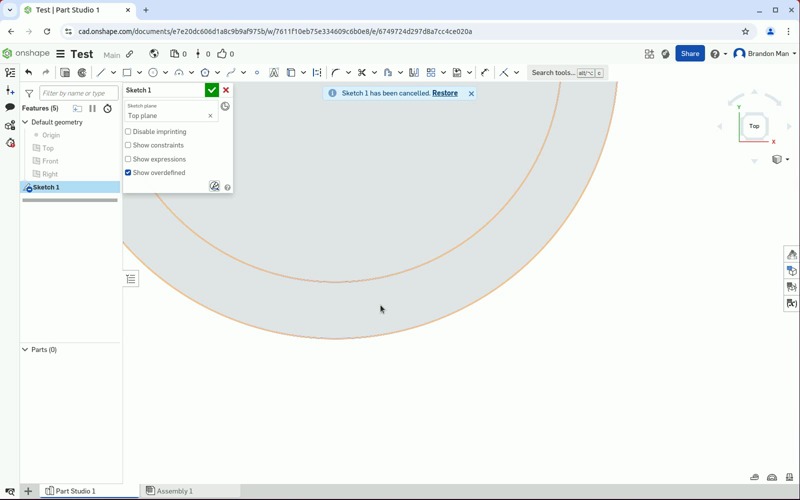
click(380, 304)
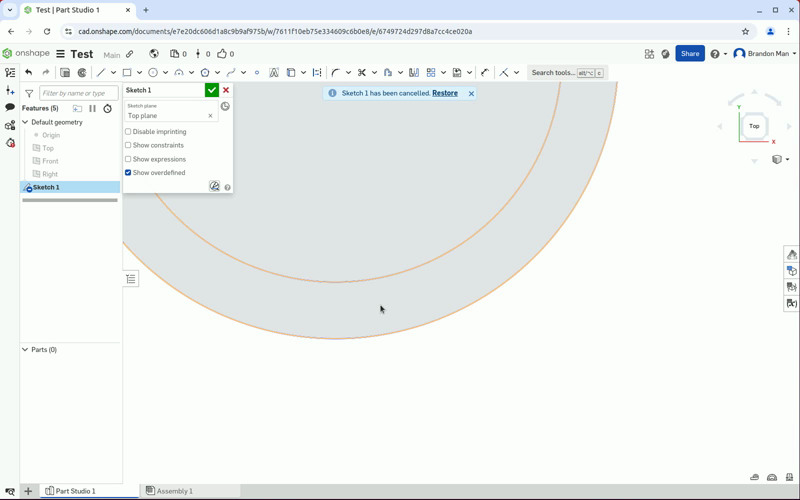
scroll(-6)
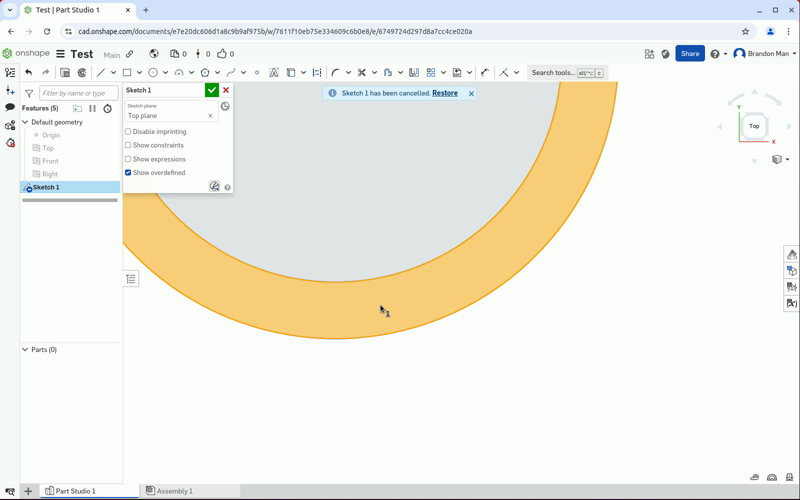
scroll(-6)
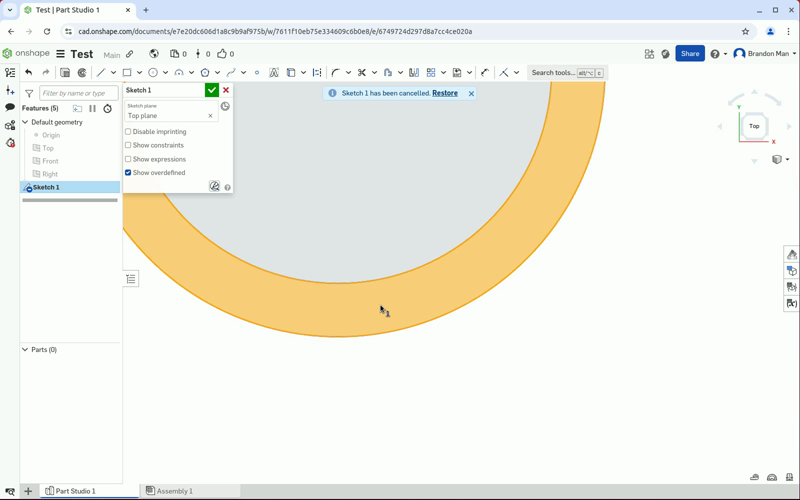
scroll(-6)
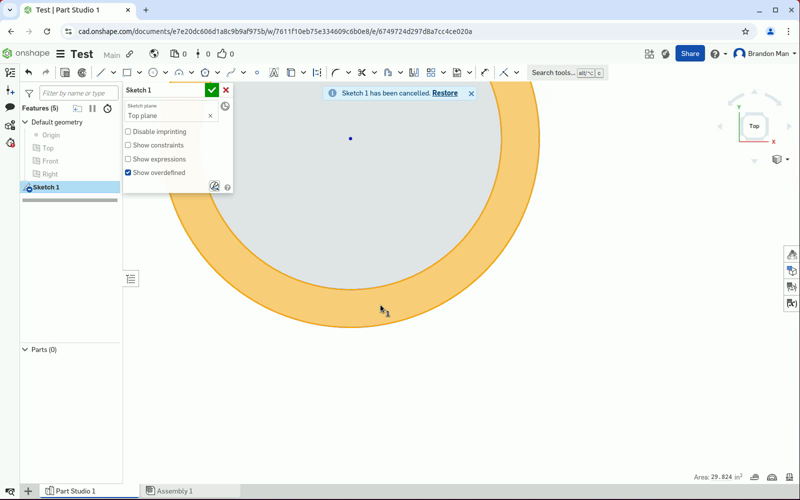
scroll(-6)
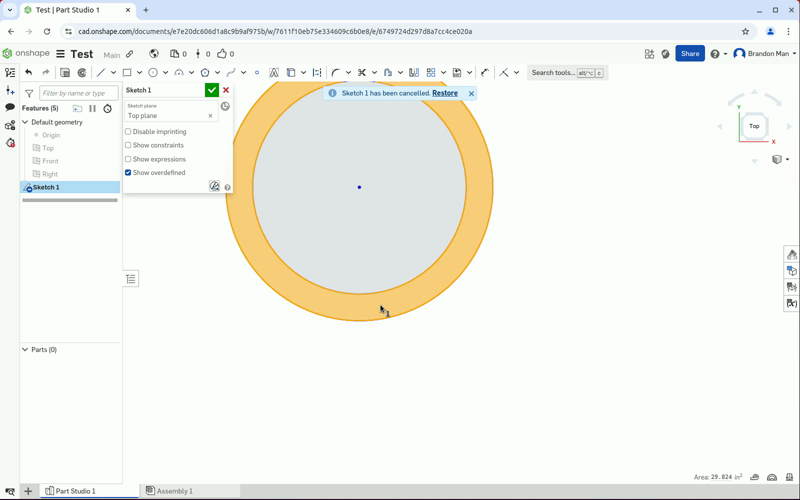
scroll(-6)
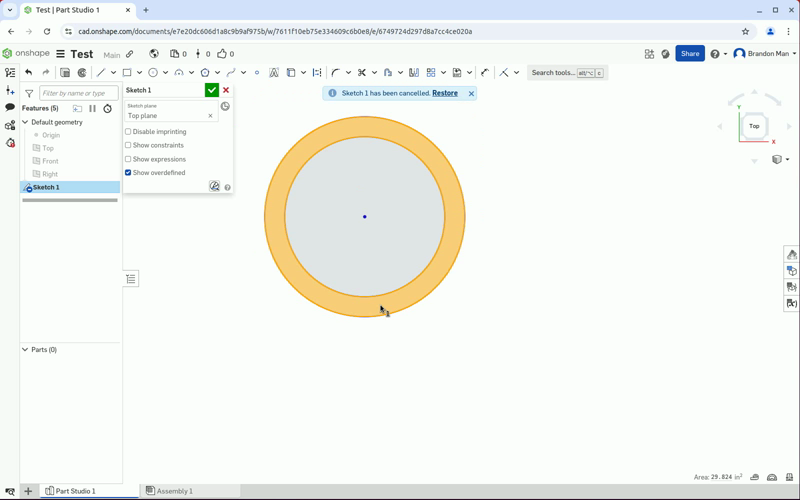
scroll(-6)
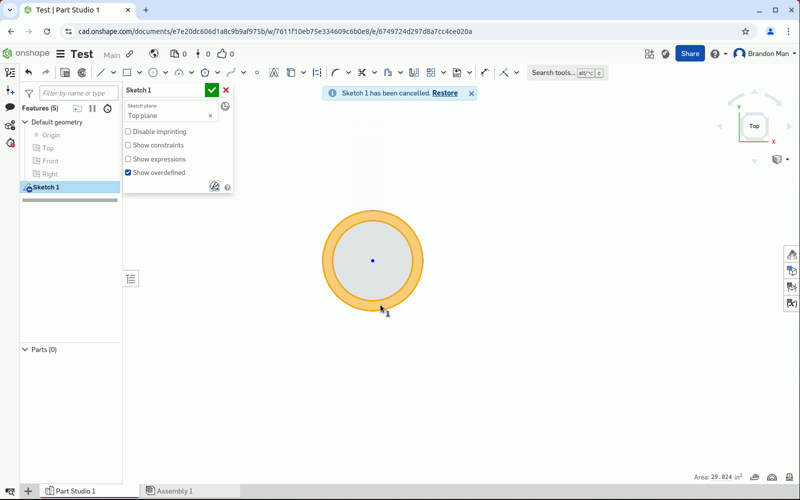
scroll(-6)
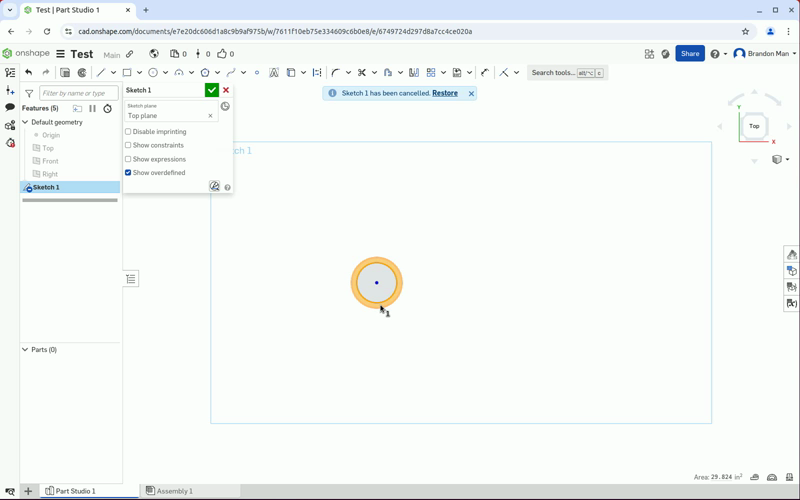
mouse_move(73, 352)
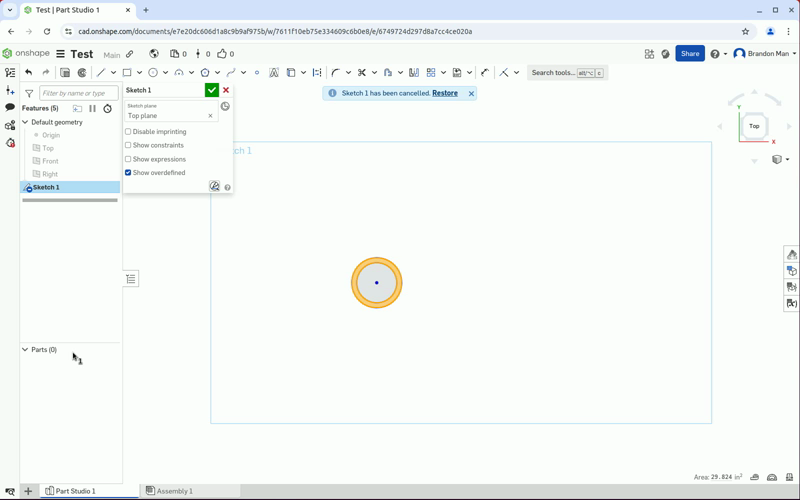
key(shift+y)
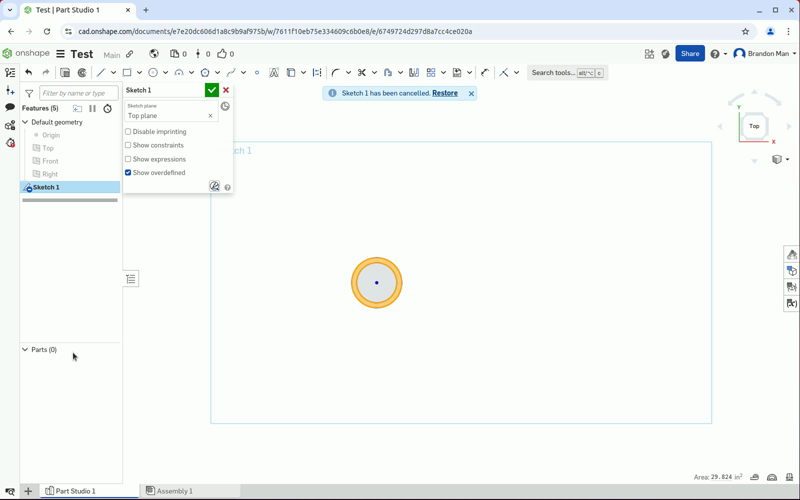
key(shift+e)
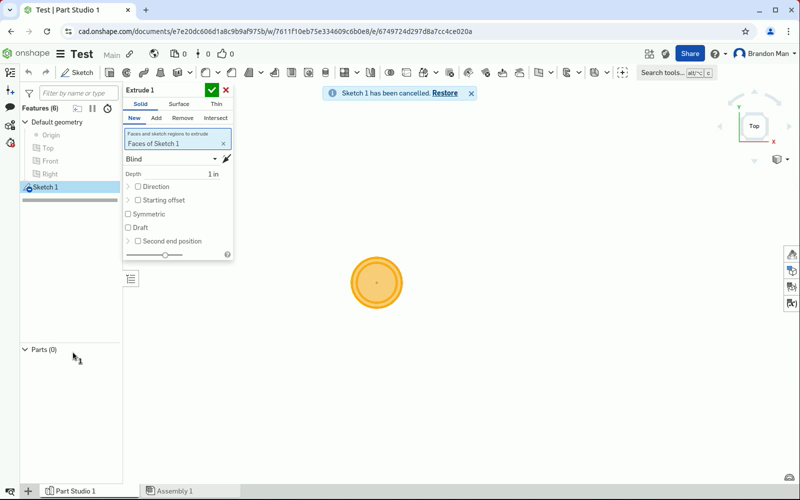
mouse_move(143, 106)
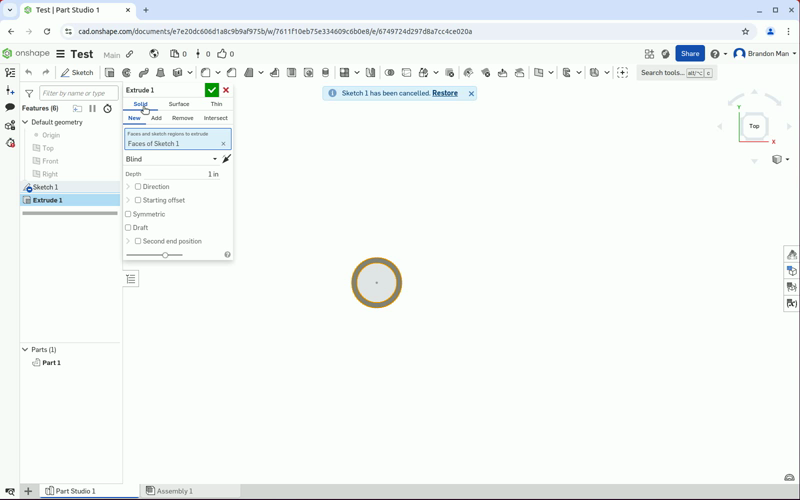
click(143, 106)
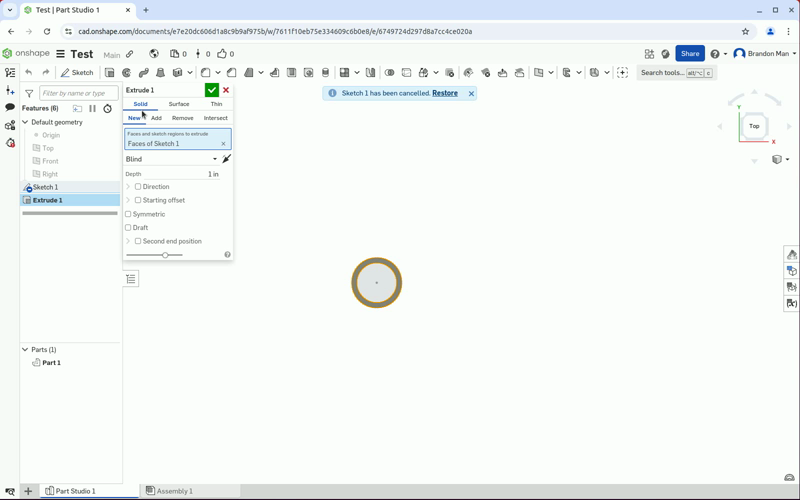
mouse_move(137, 120)
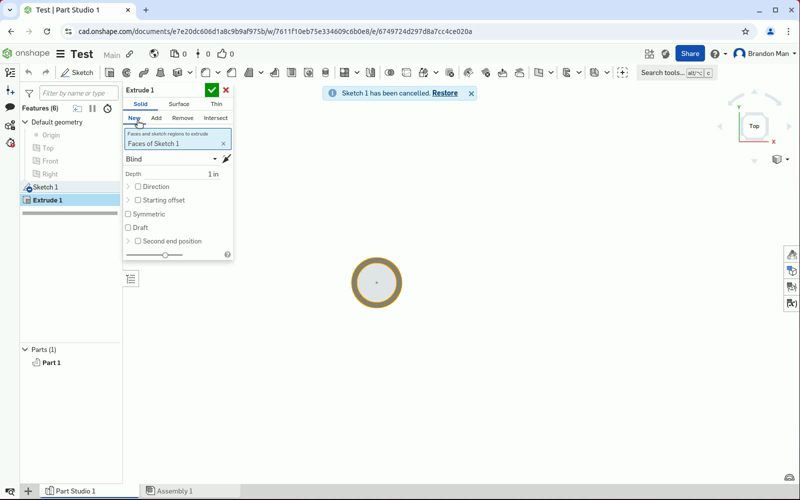
click(137, 120)
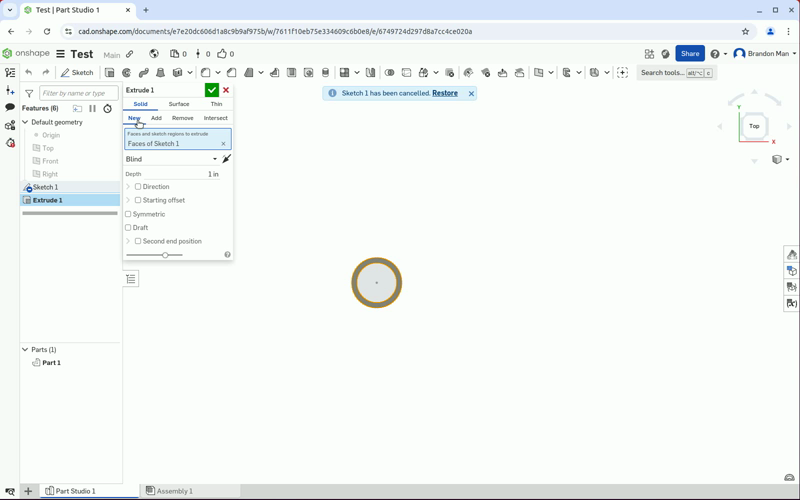
key(tab, 4)
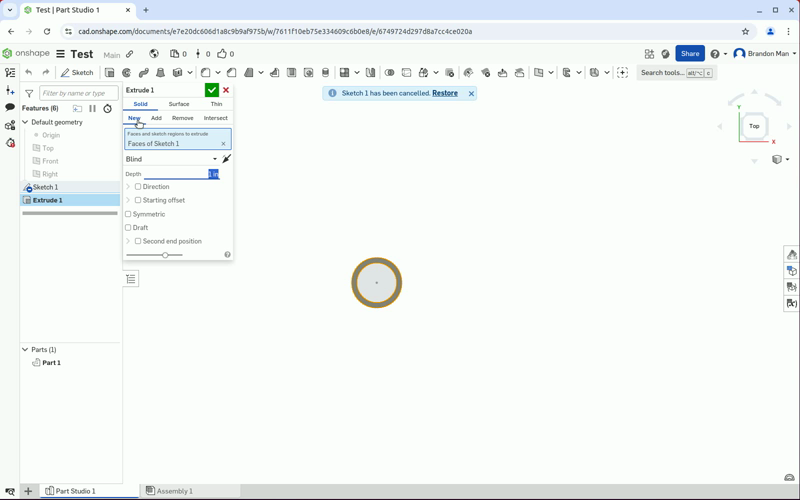
text(1.926)
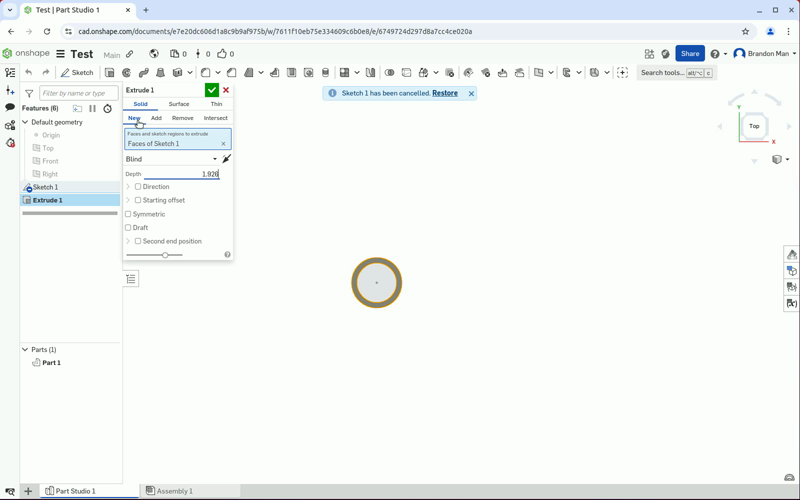
key(tab, 3)
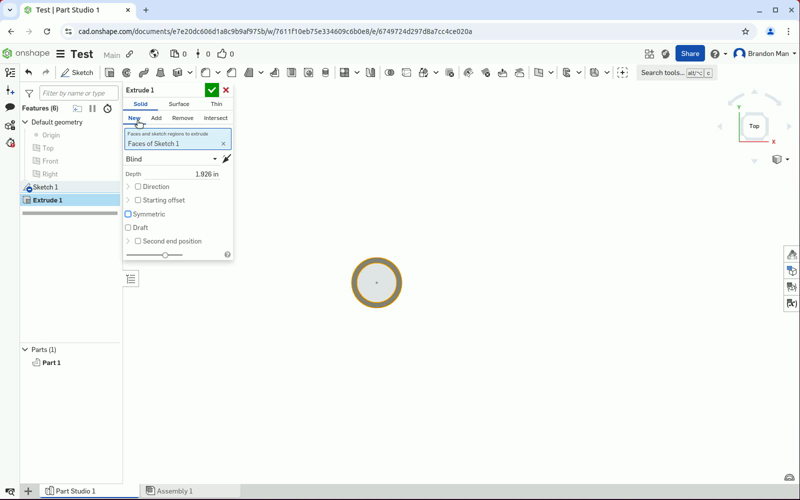
key(space)
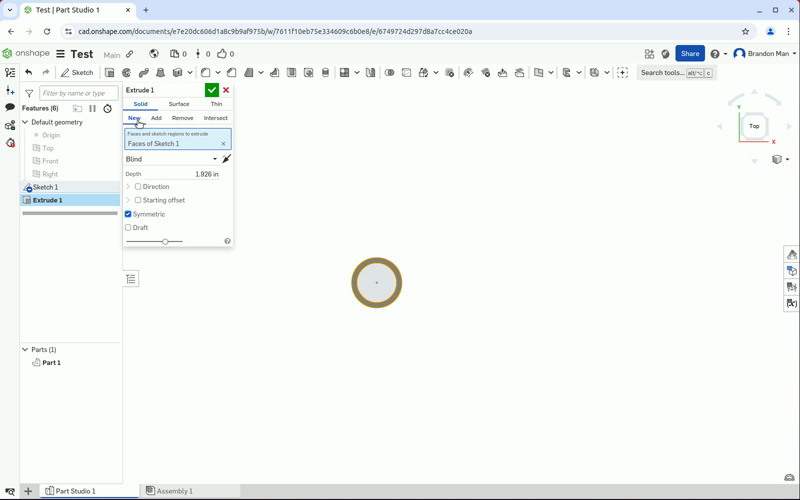
key(enter)
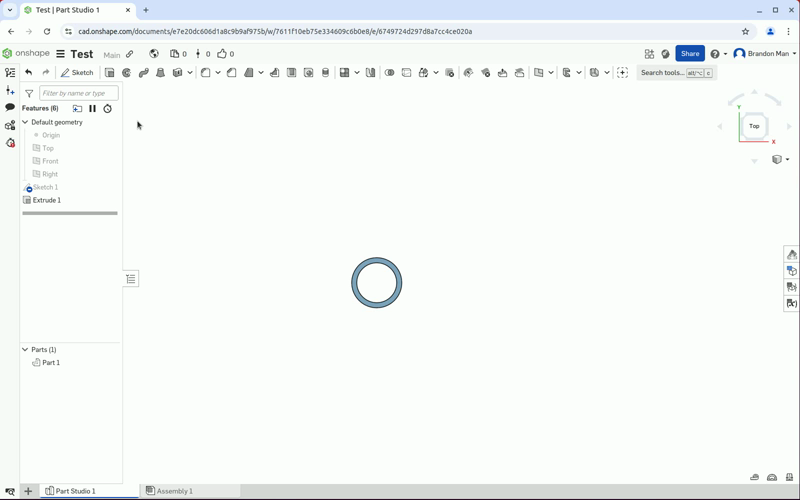
key(shift+h)
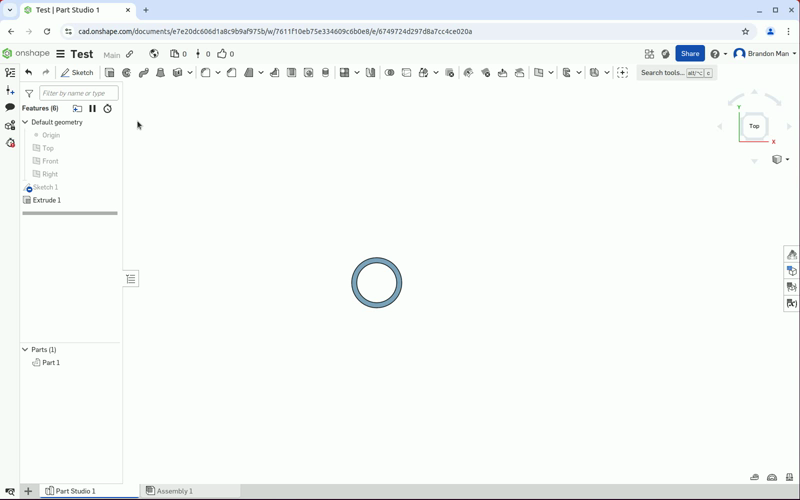
key(shift+h)
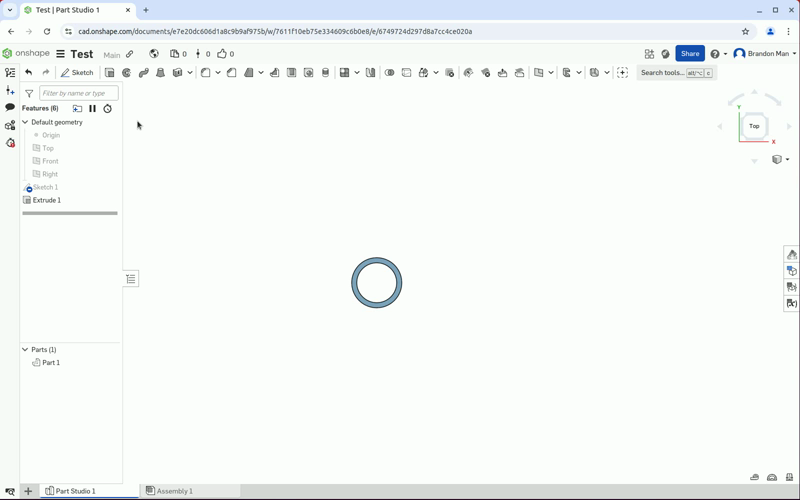
mouse_move(73, 189)
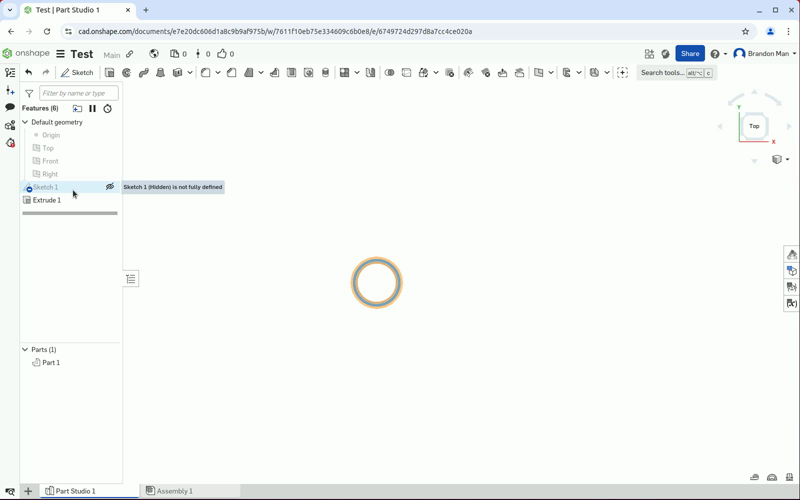
click(73, 189)
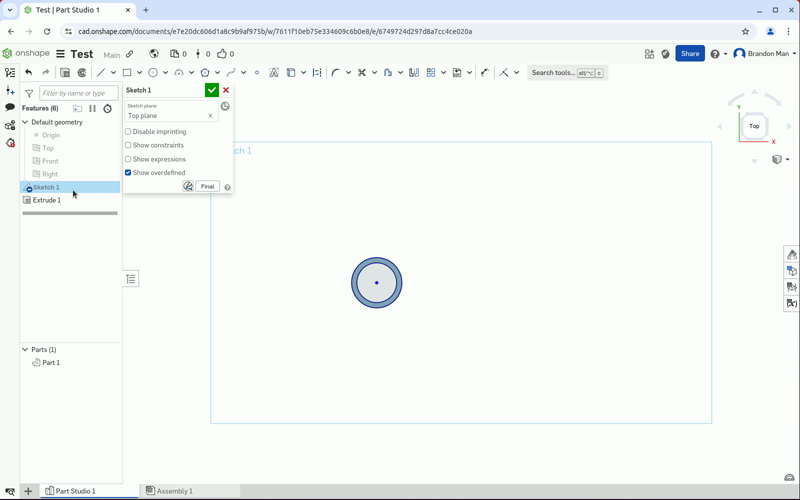
mouse_move(229, 92)
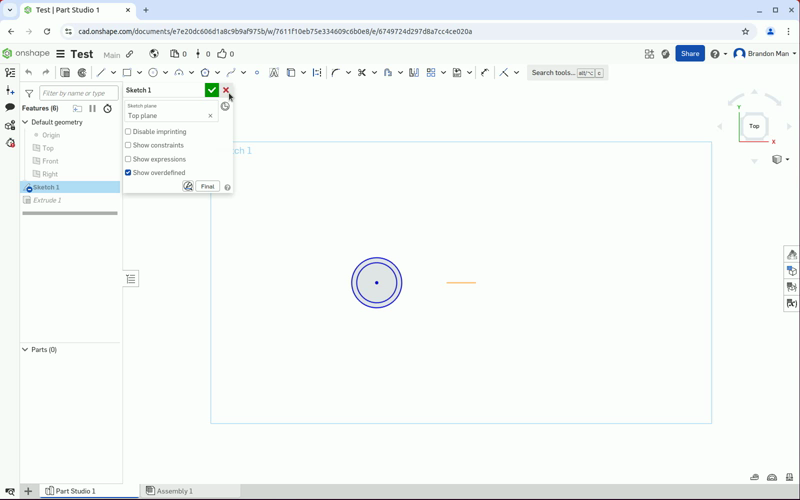
click(229, 92)
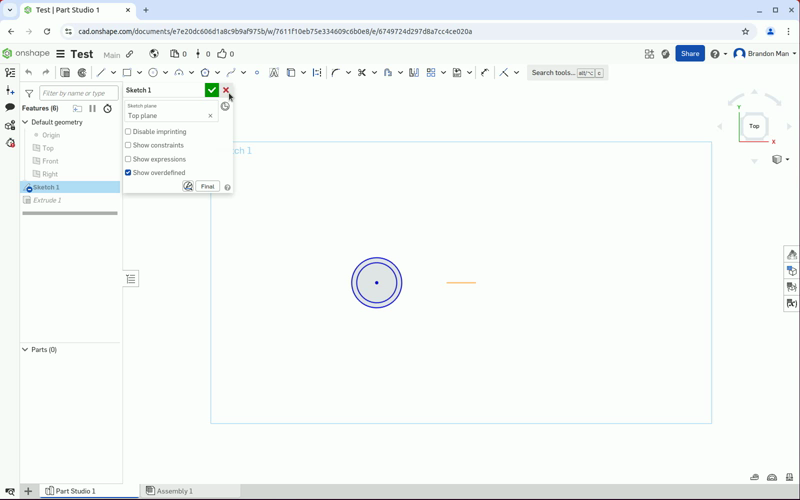
key(shift+s)
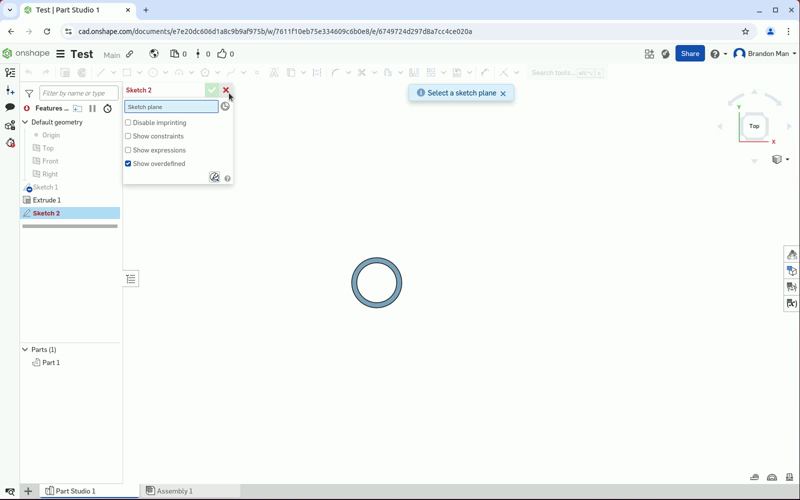
mouse_move(73, 150)
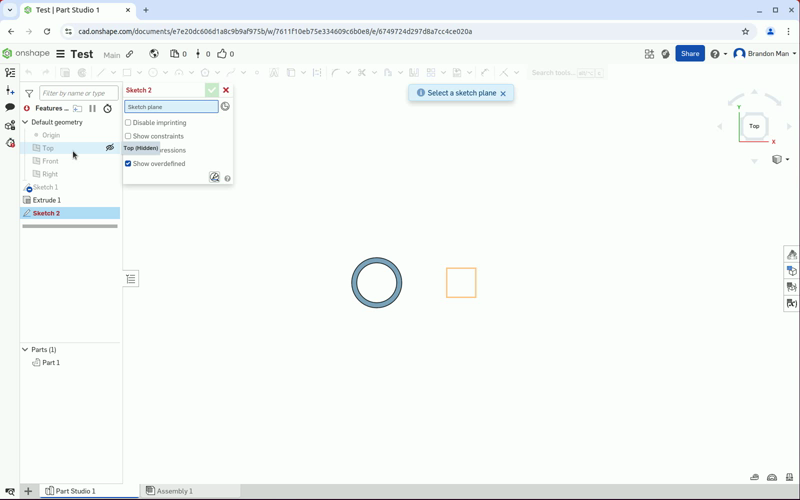
click(73, 150)
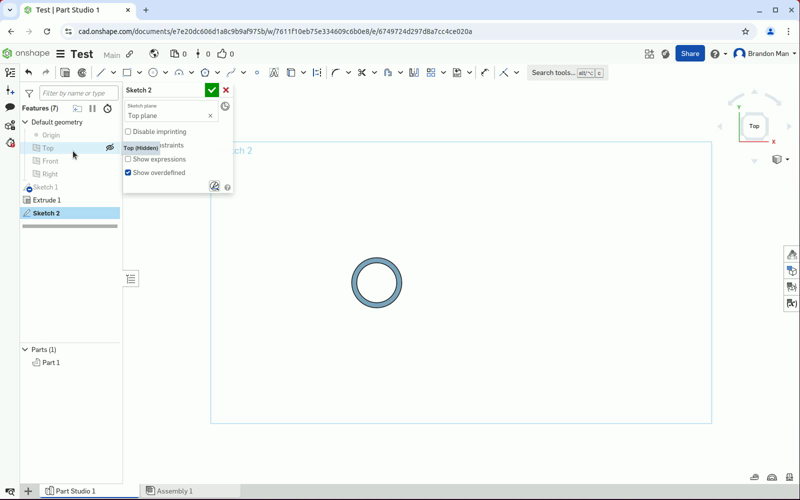
mouse_move(73, 352)
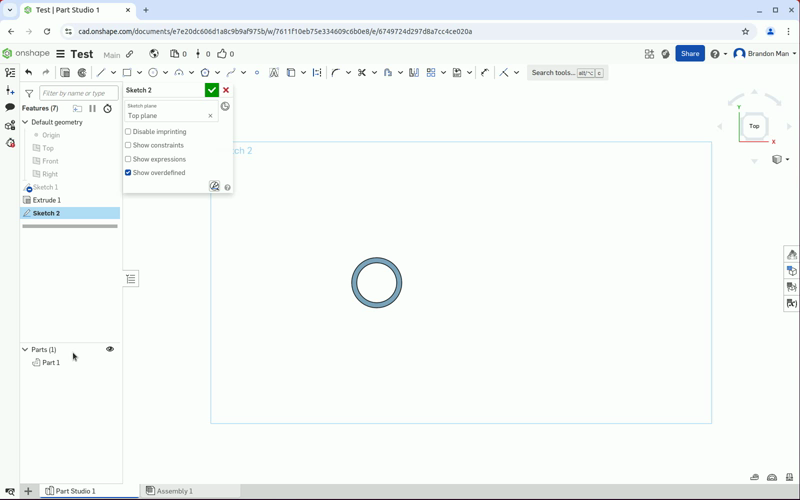
key(y)
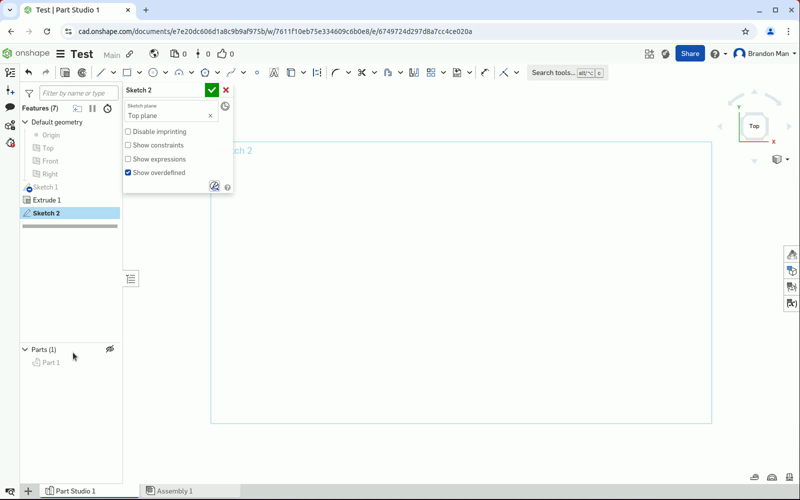
key(a)
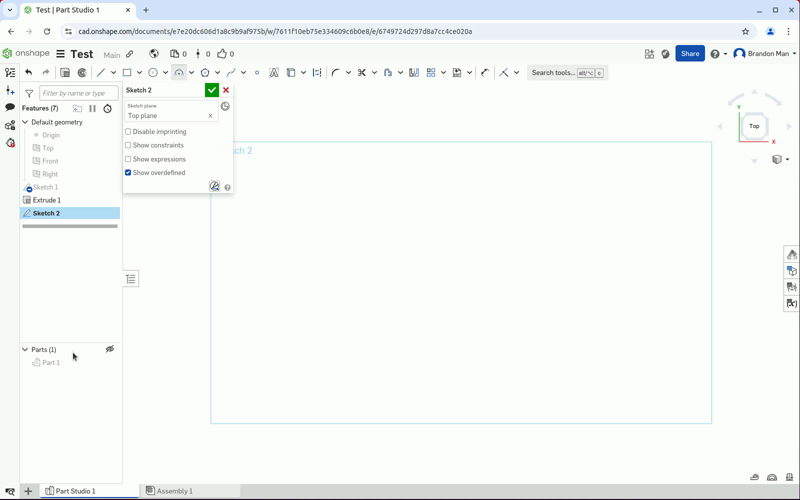
key_down(shift)
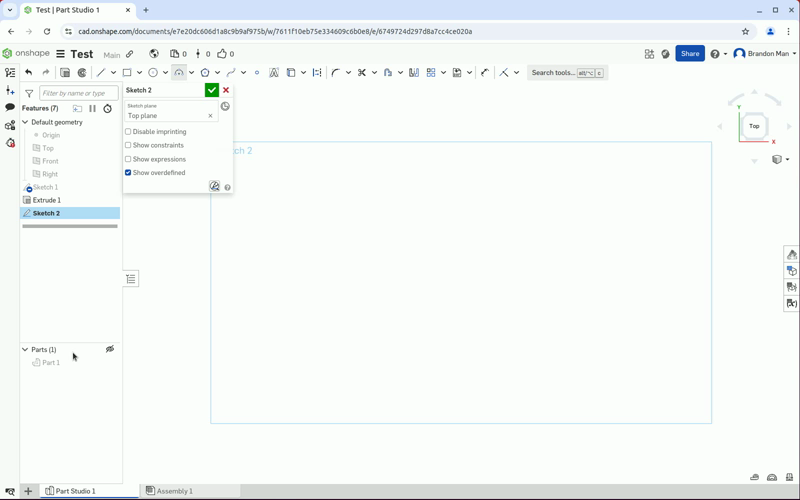
mouse_move(388, 261)
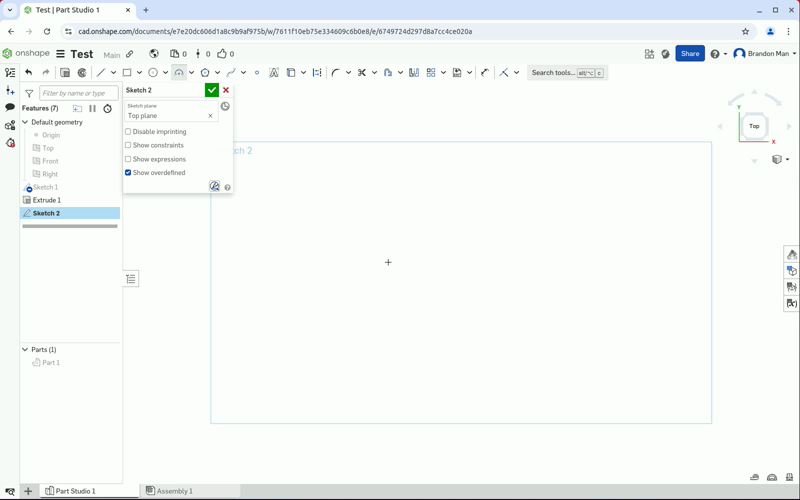
click(388, 261)
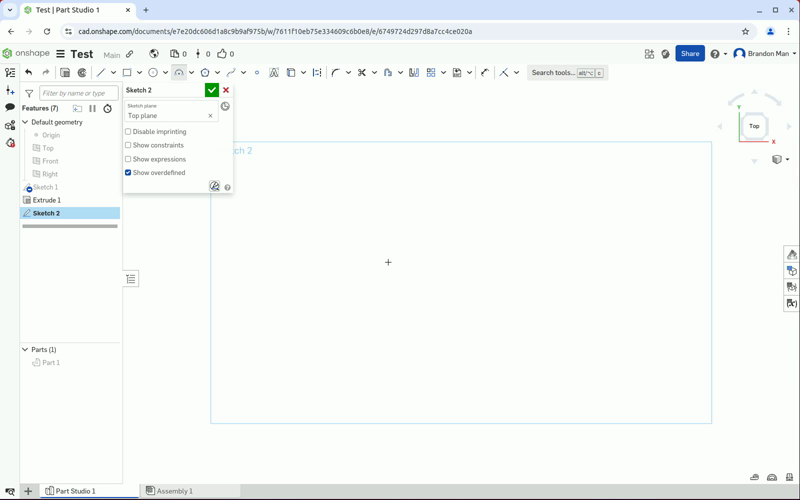
key_up(shift)
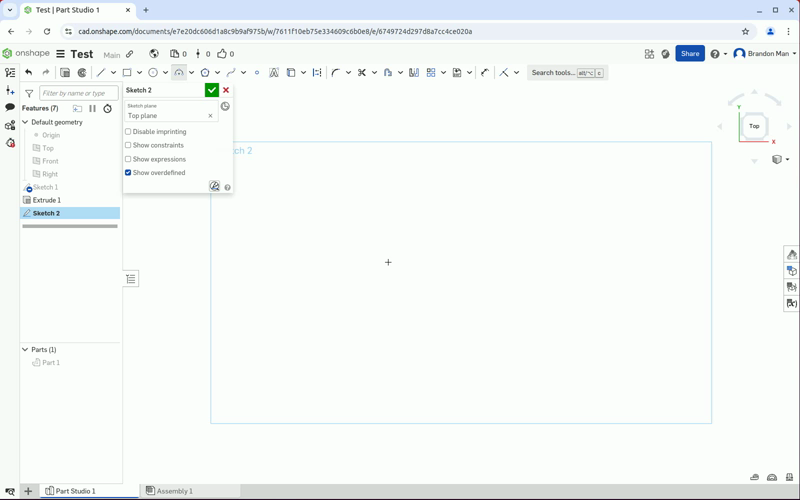
key_down(shift)
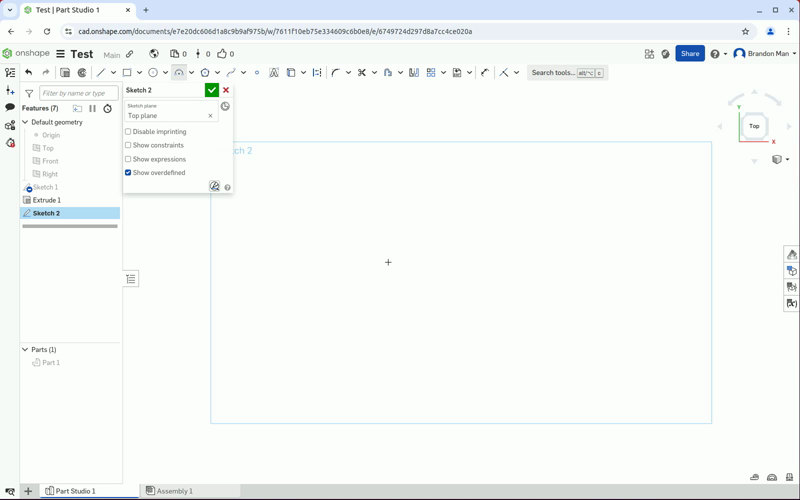
mouse_move(399, 287)
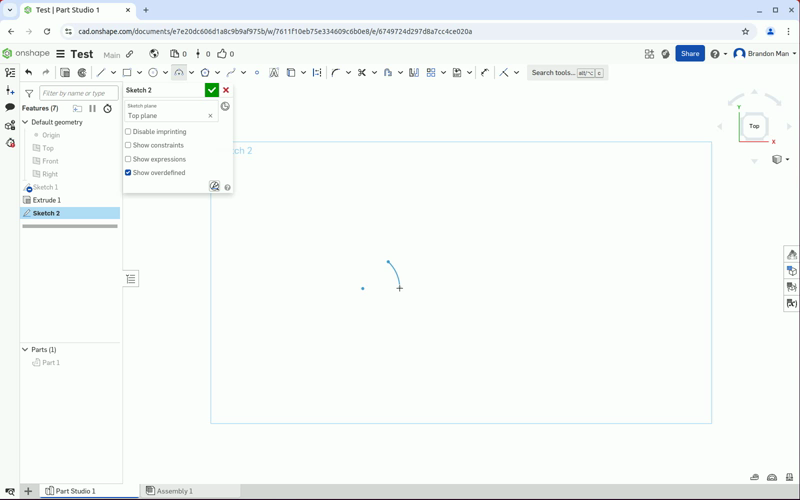
click(399, 287)
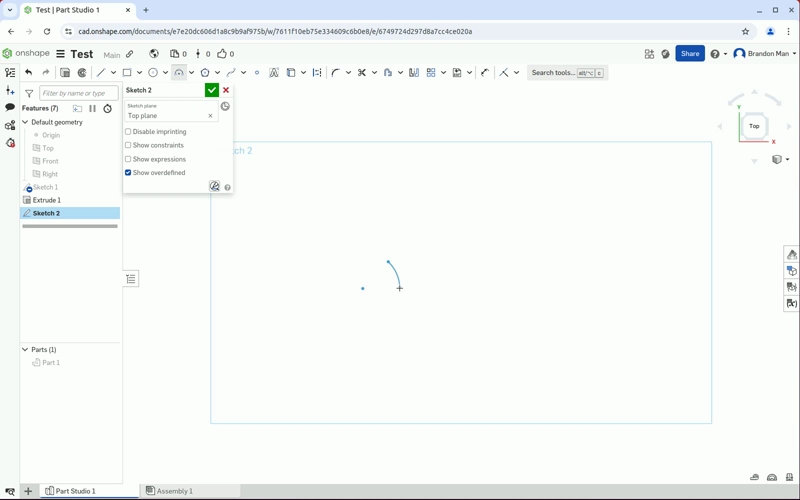
mouse_move(398, 273)
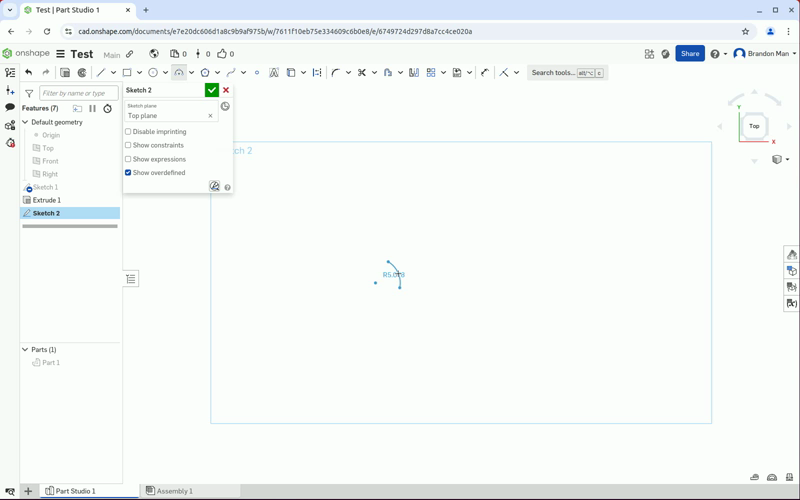
click(398, 273)
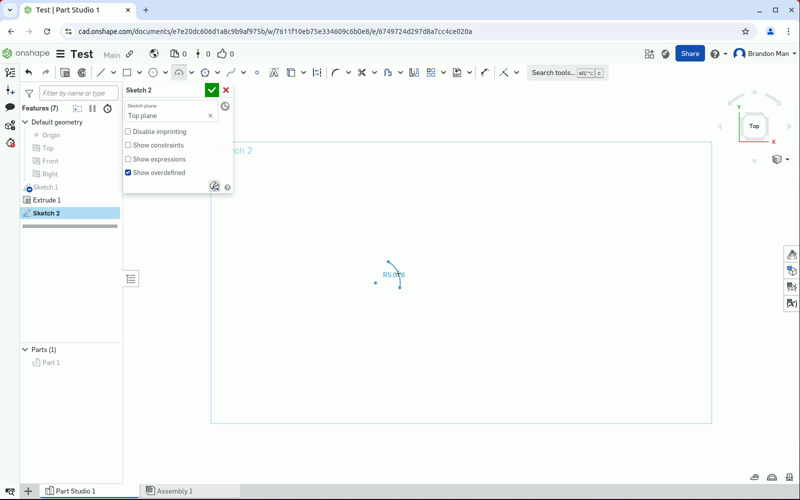
key_up(shift)
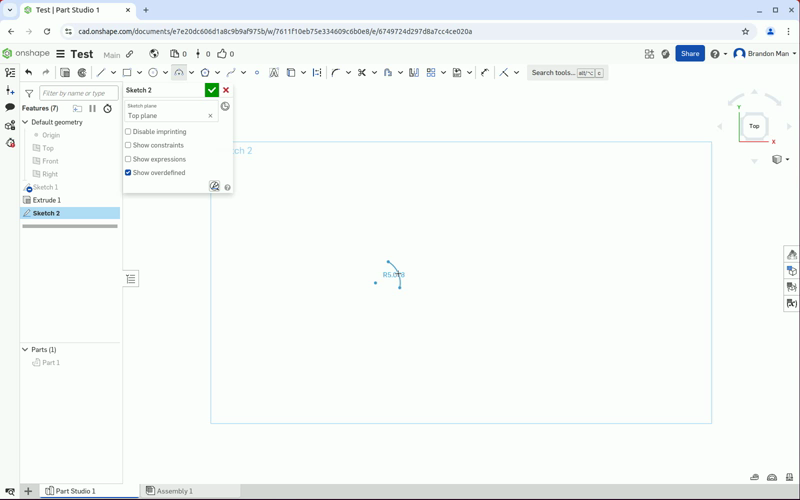
mouse_move(399, 287)
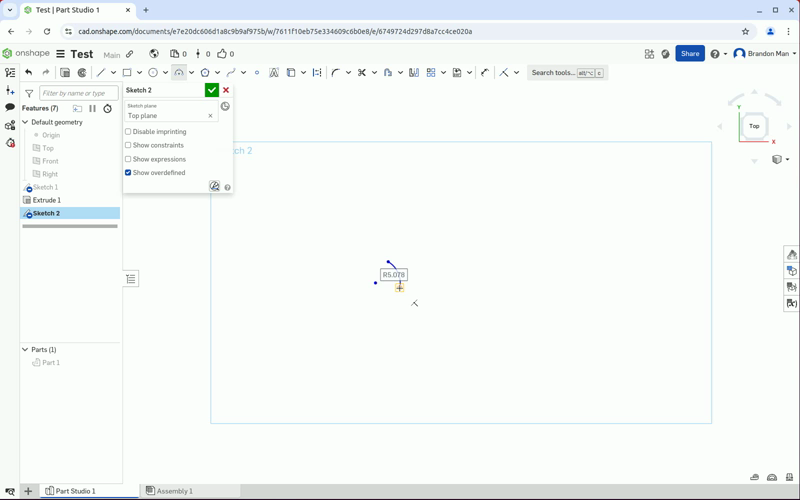
click(399, 287)
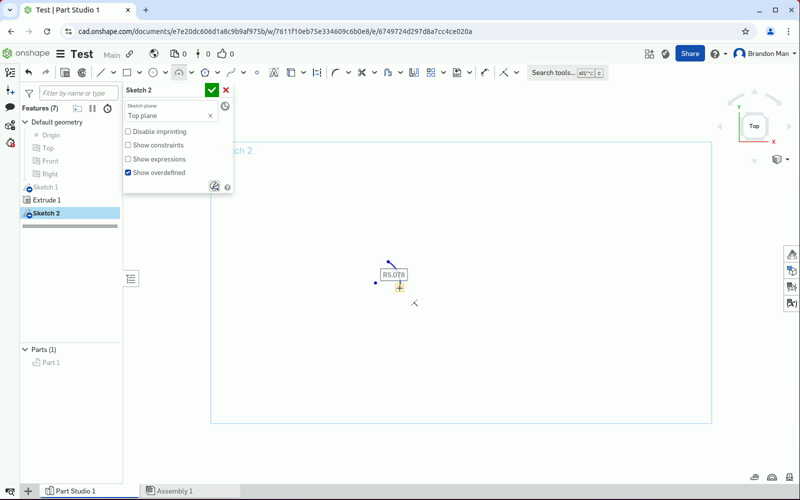
key_down(shift)
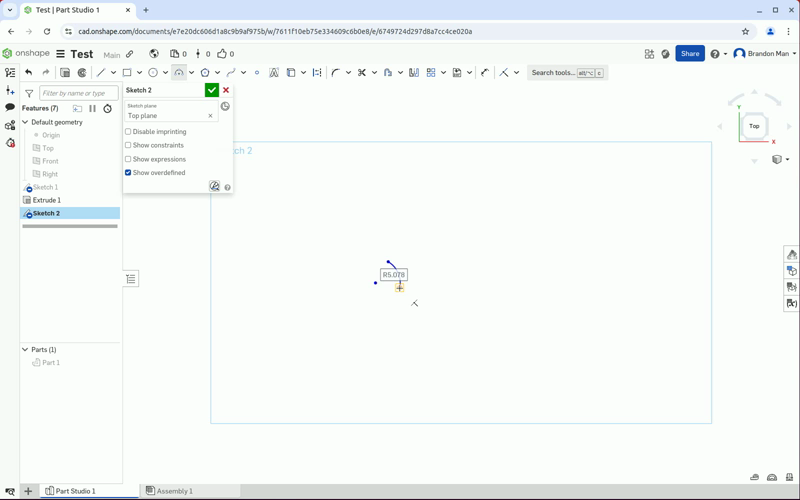
mouse_move(431, 287)
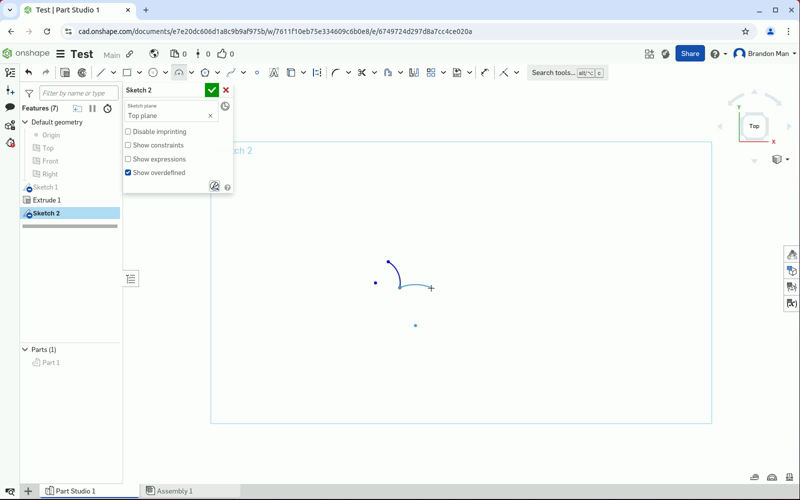
click(431, 287)
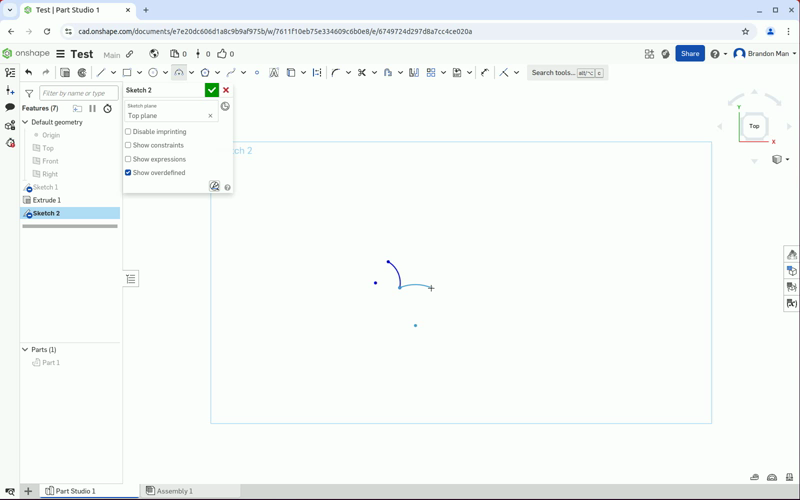
mouse_move(415, 283)
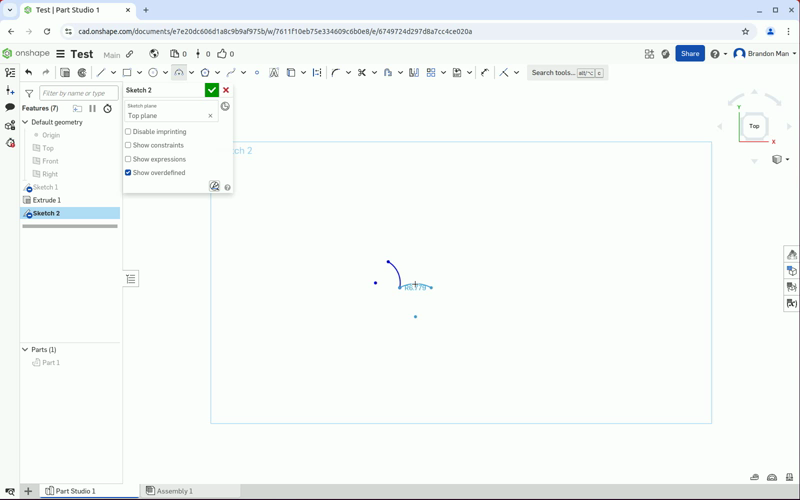
click(415, 283)
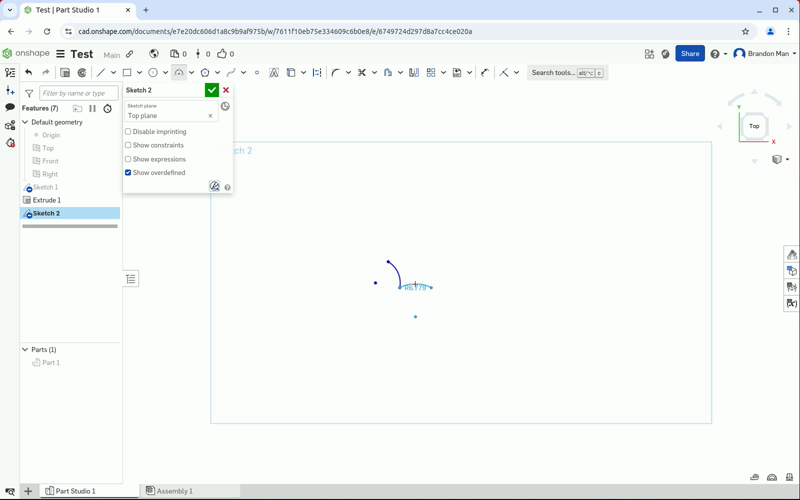
key_up(shift)
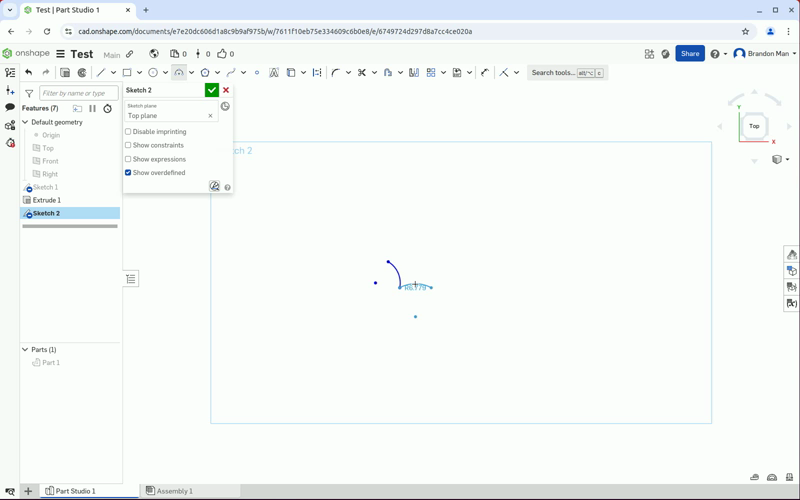
mouse_move(431, 287)
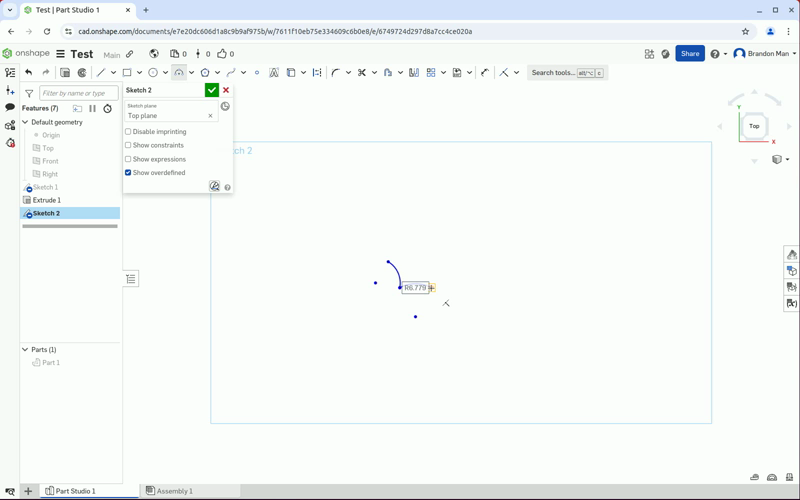
click(431, 287)
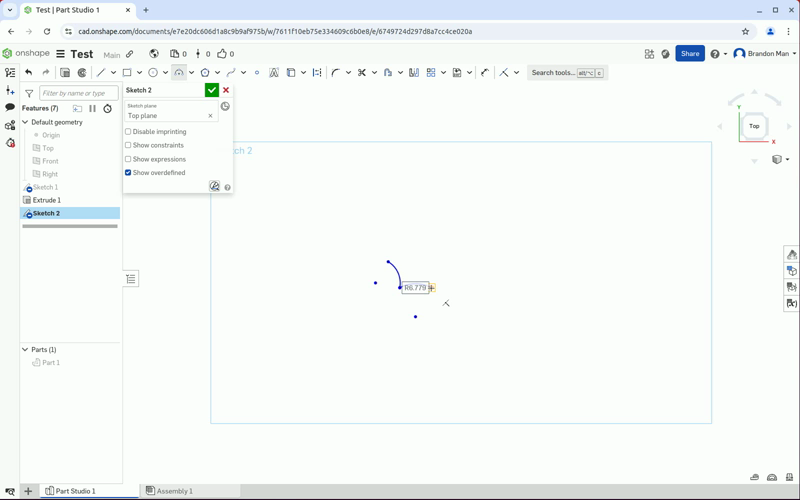
key_down(shift)
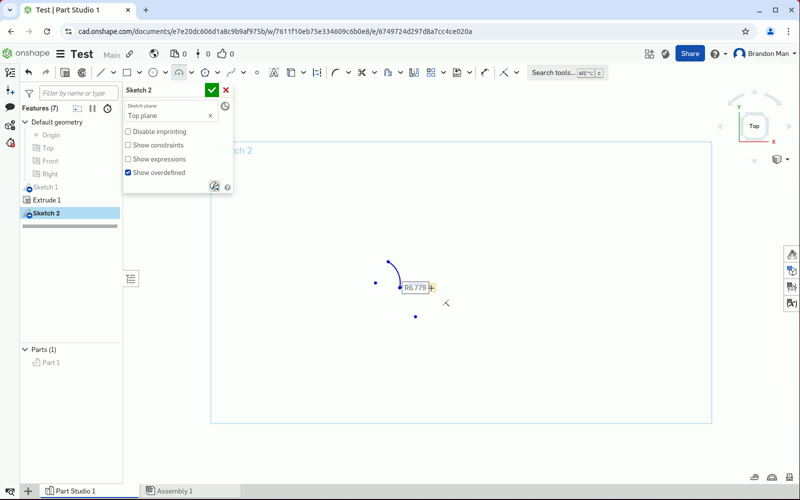
mouse_move(468, 287)
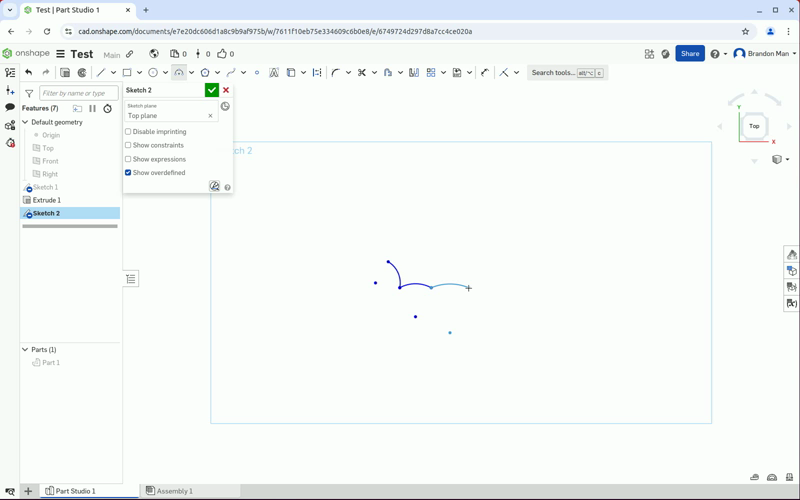
click(468, 287)
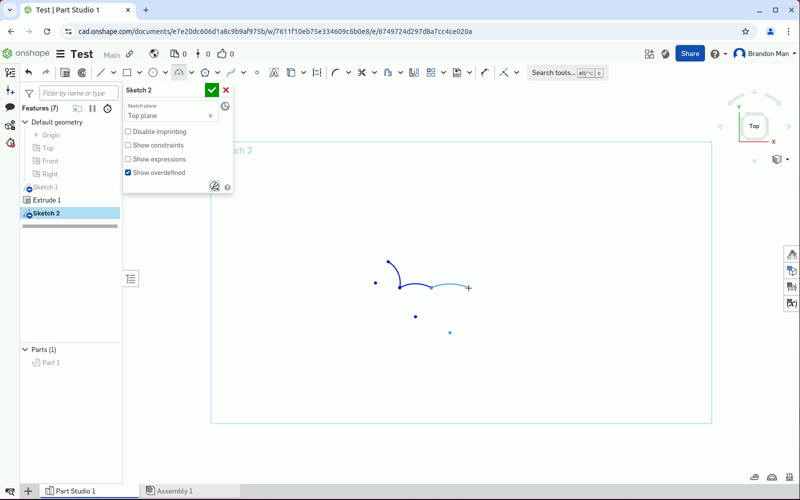
mouse_move(450, 282)
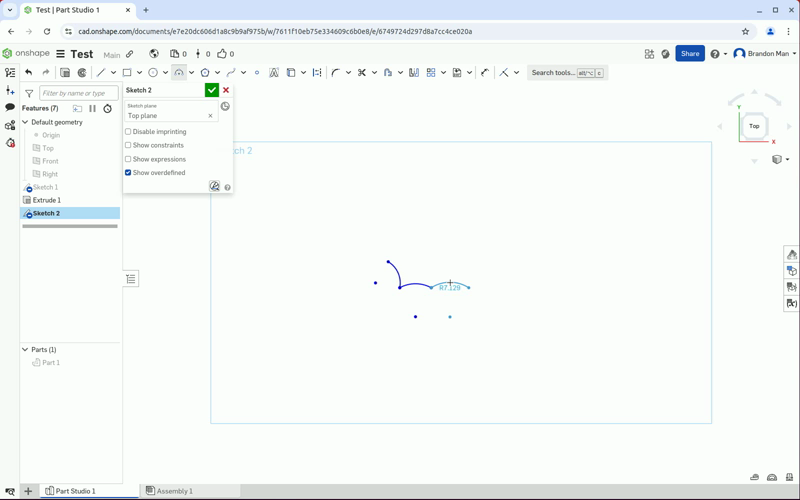
click(450, 282)
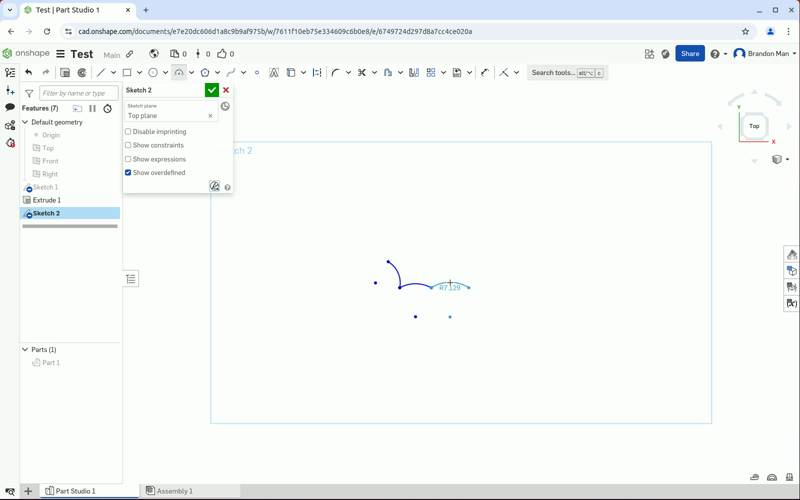
key_up(shift)
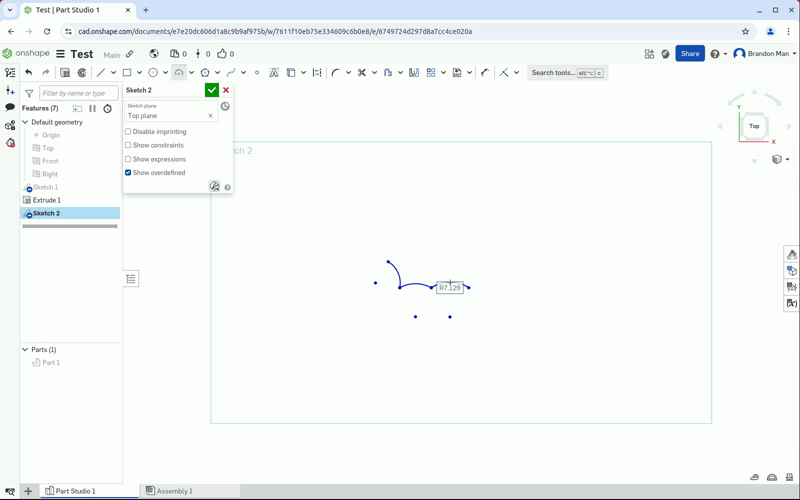
mouse_move(468, 287)
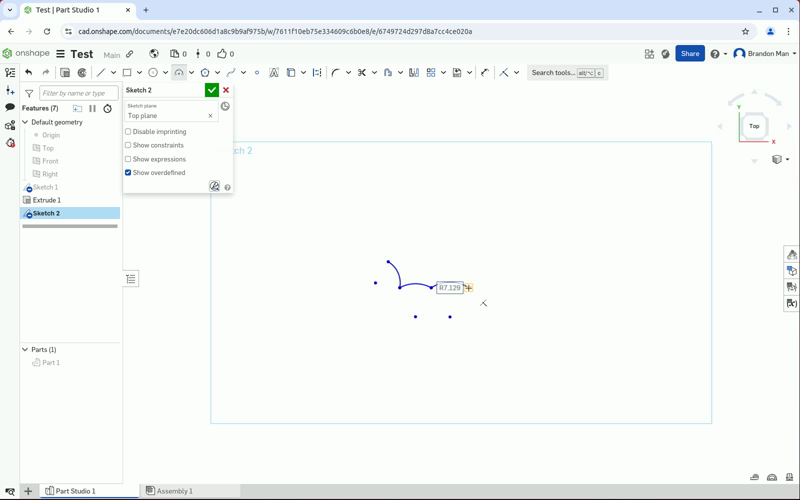
click(468, 287)
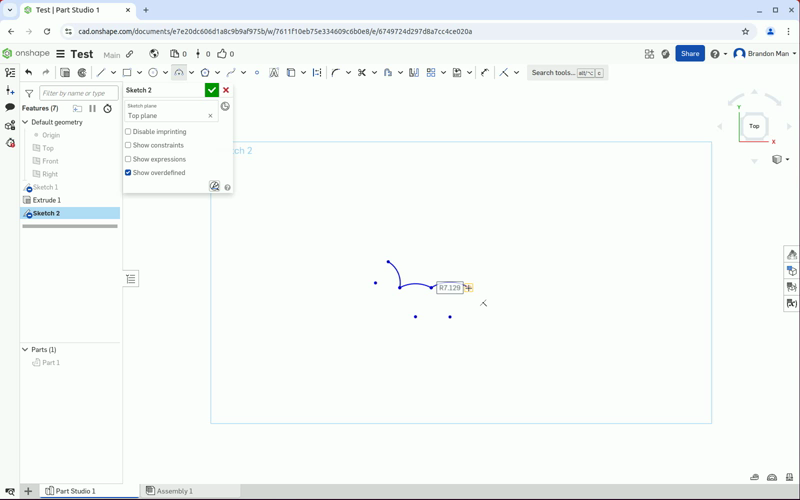
key_down(shift)
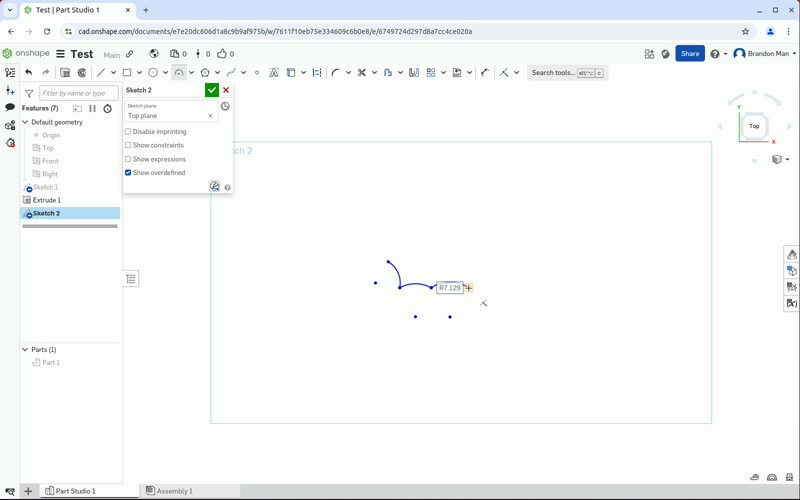
mouse_move(506, 297)
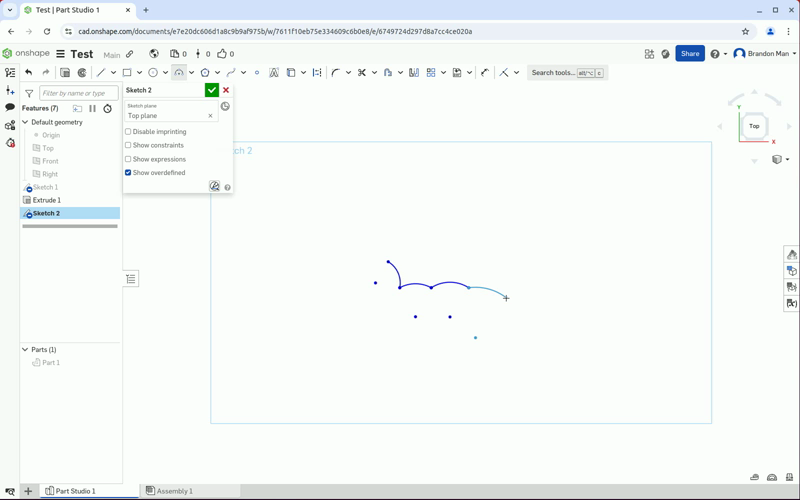
click(506, 297)
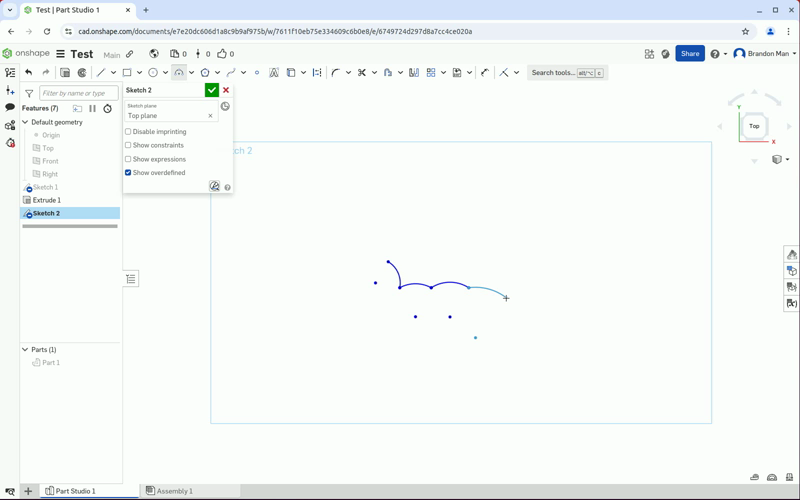
mouse_move(489, 285)
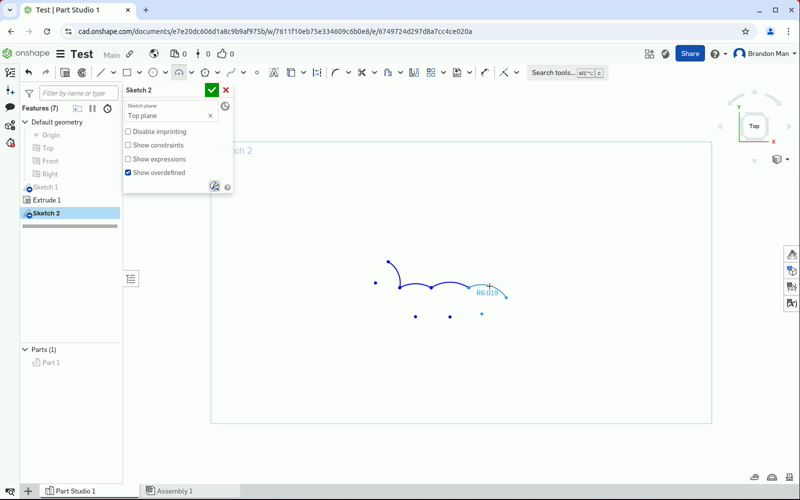
click(489, 285)
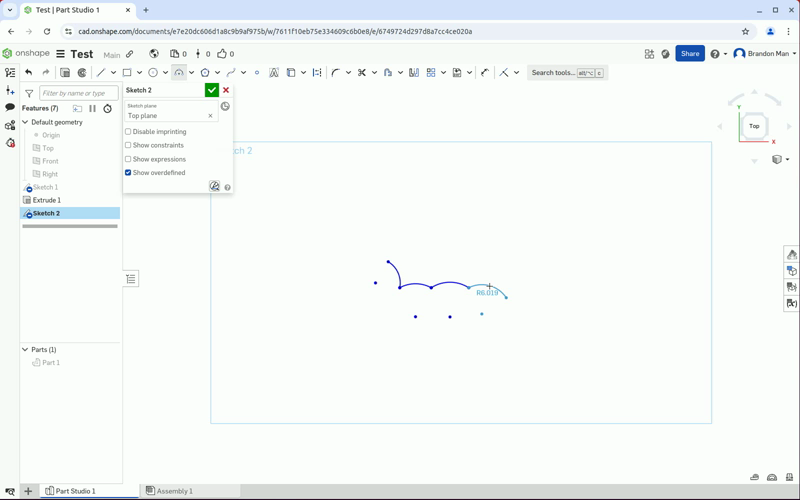
key_up(shift)
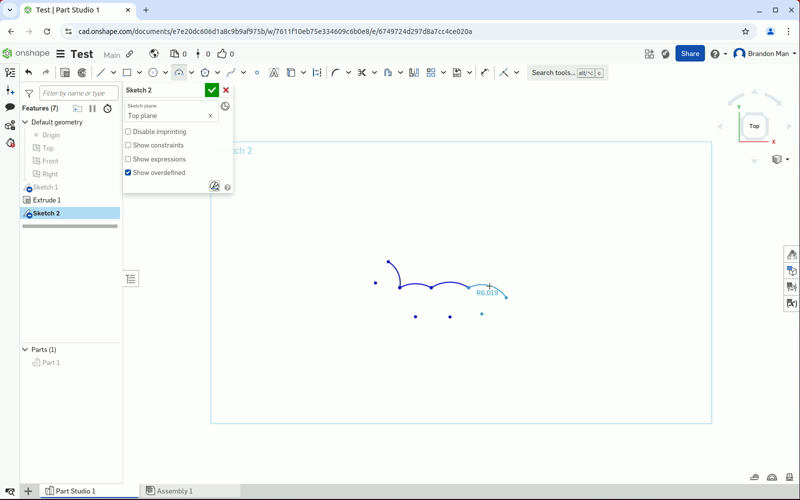
key(esc)
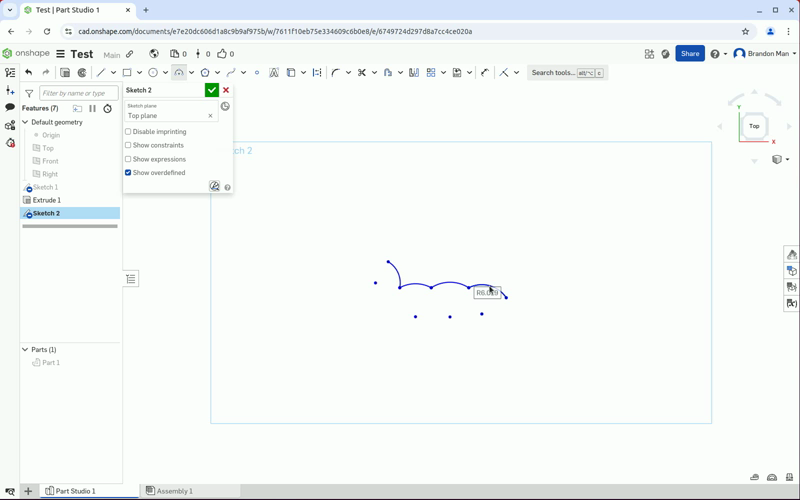
key(l)
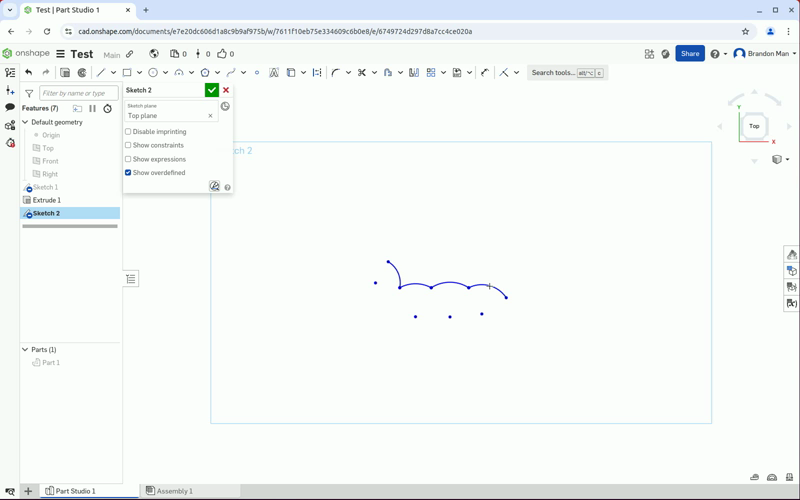
mouse_move(506, 297)
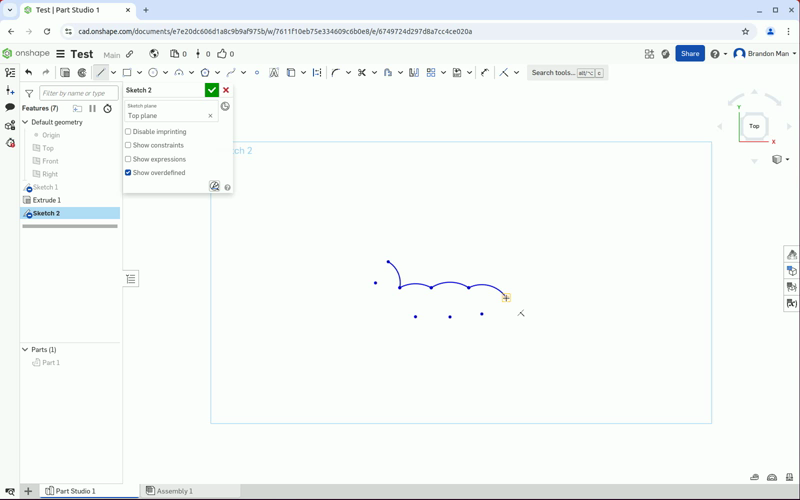
click(506, 297)
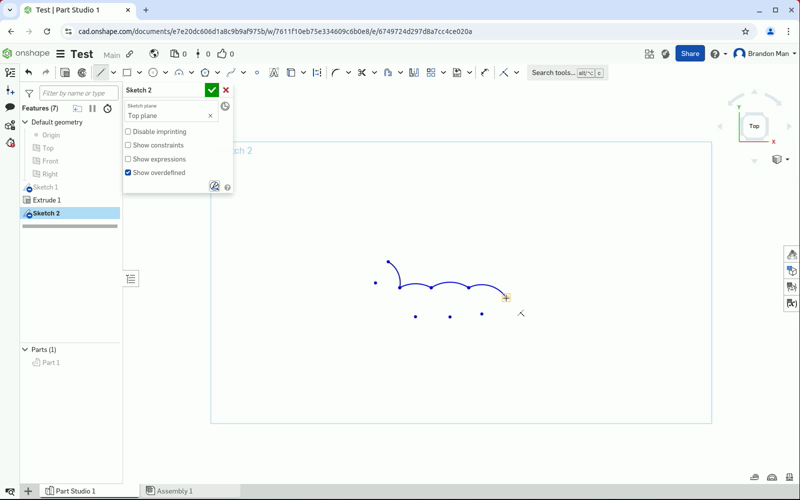
key_down(shift)
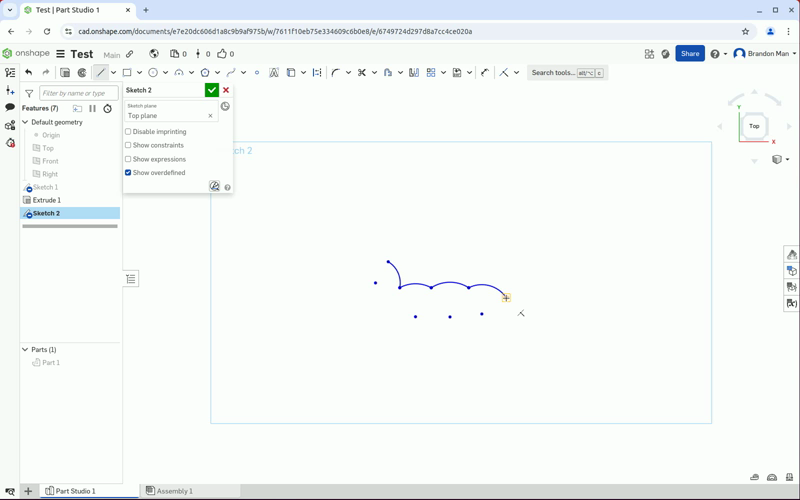
mouse_move(536, 297)
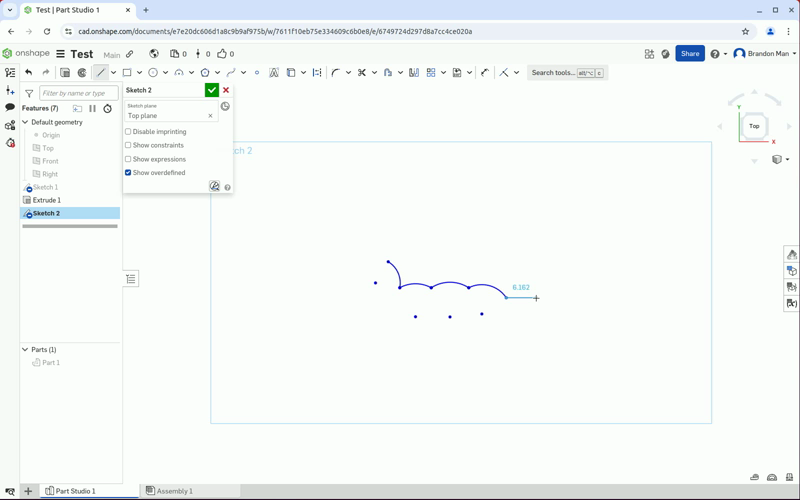
mouse_move(525, 276)
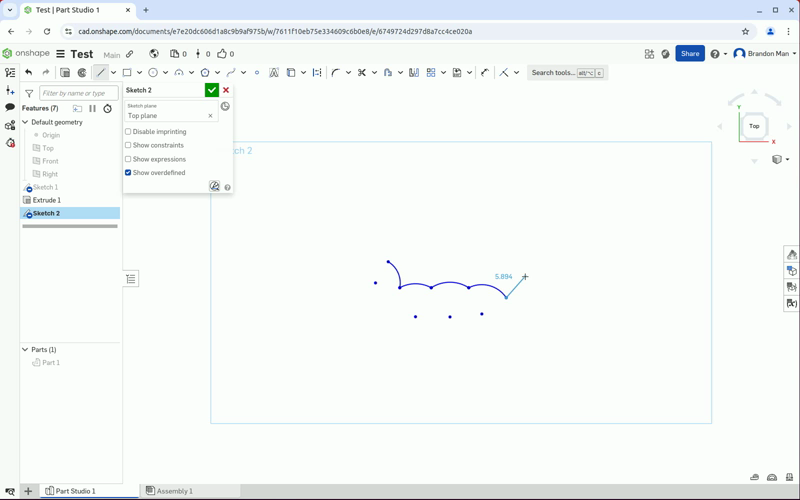
click(525, 276)
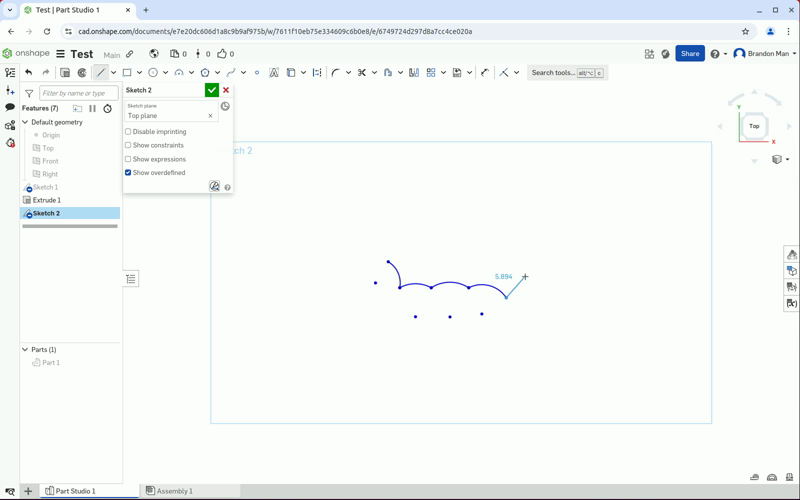
key_up(shift)
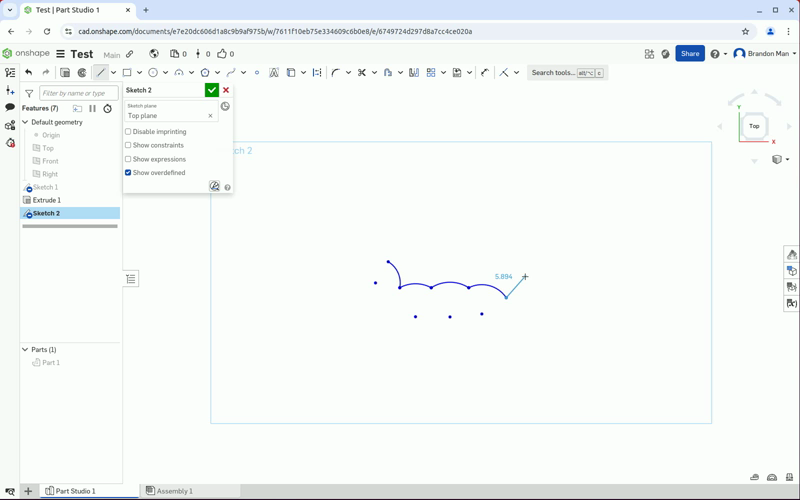
key(esc)
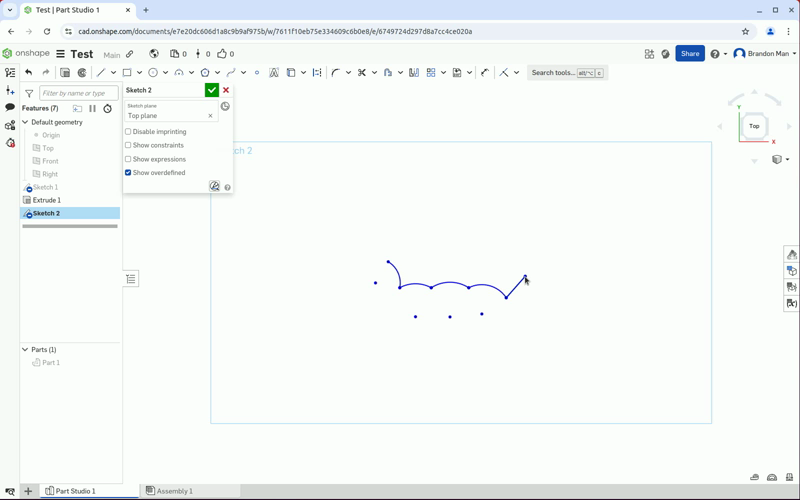
key(a)
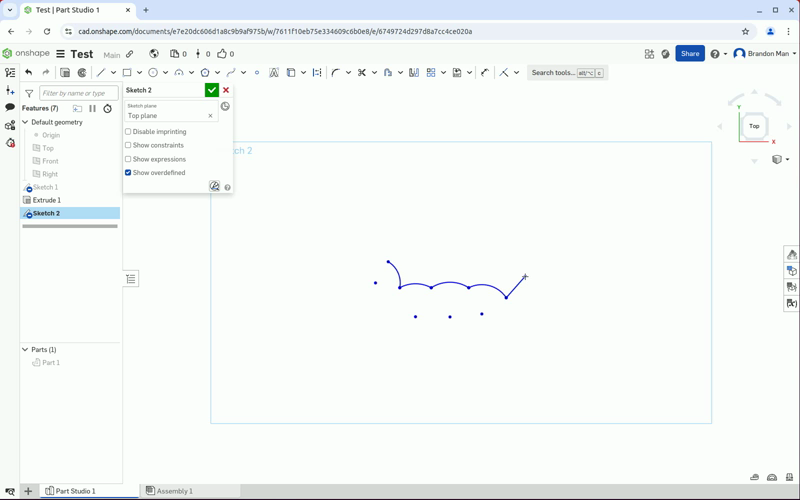
mouse_move(525, 276)
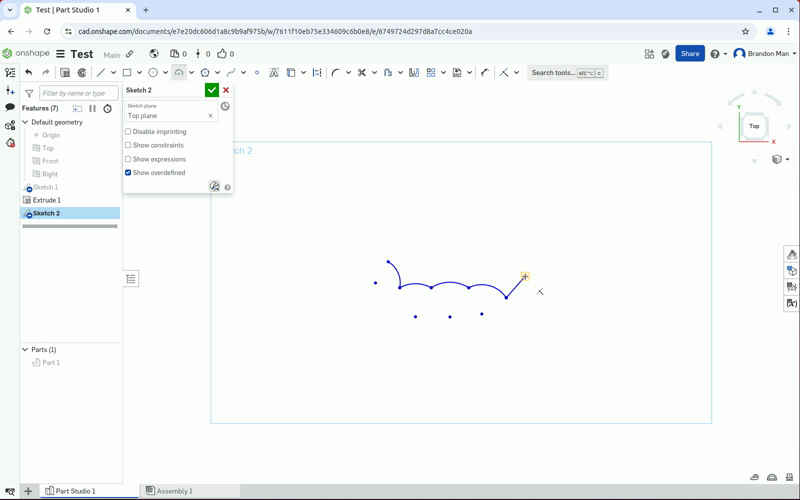
click(525, 276)
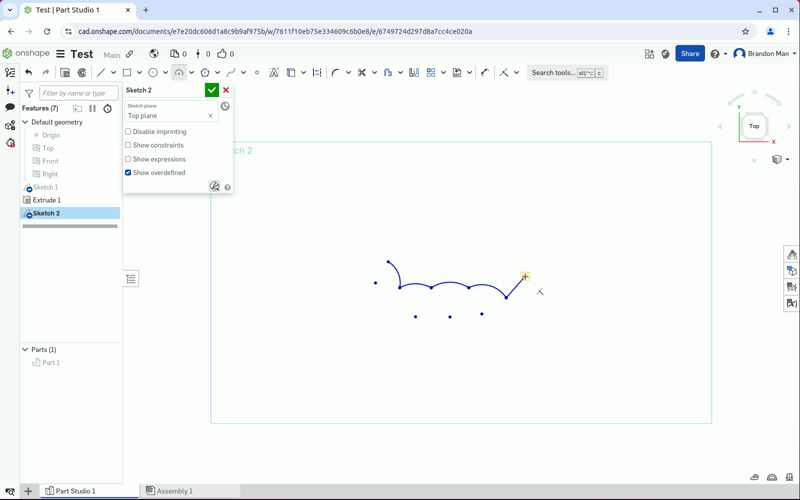
mouse_move(388, 261)
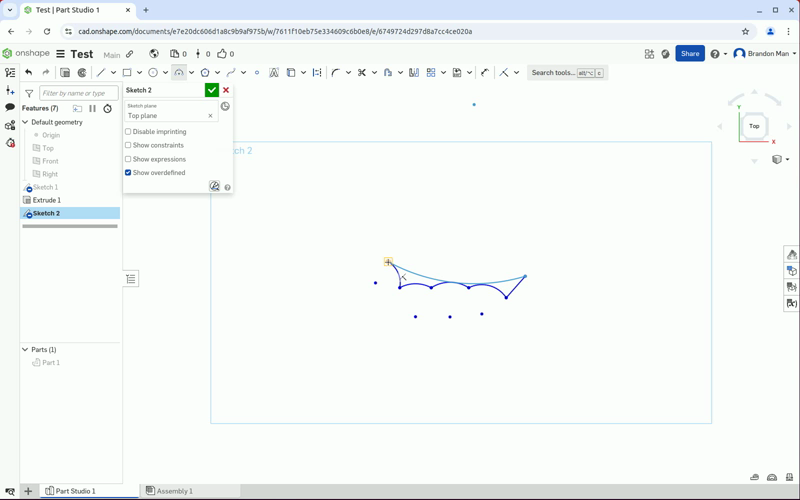
click(388, 261)
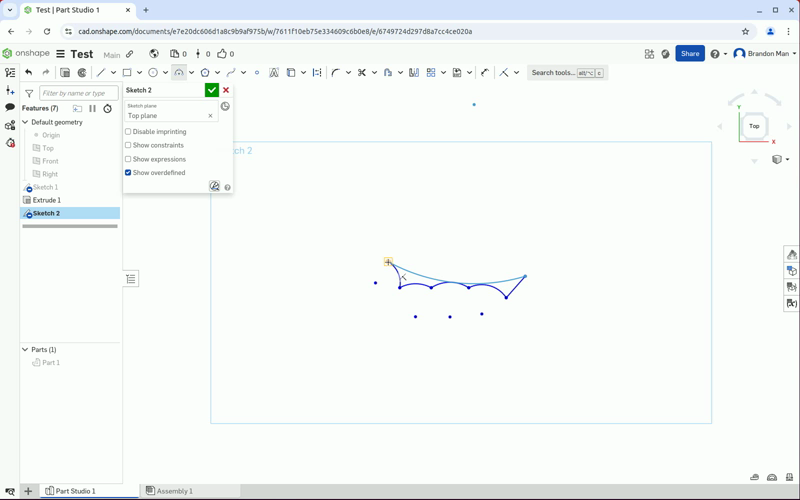
key_down(shift)
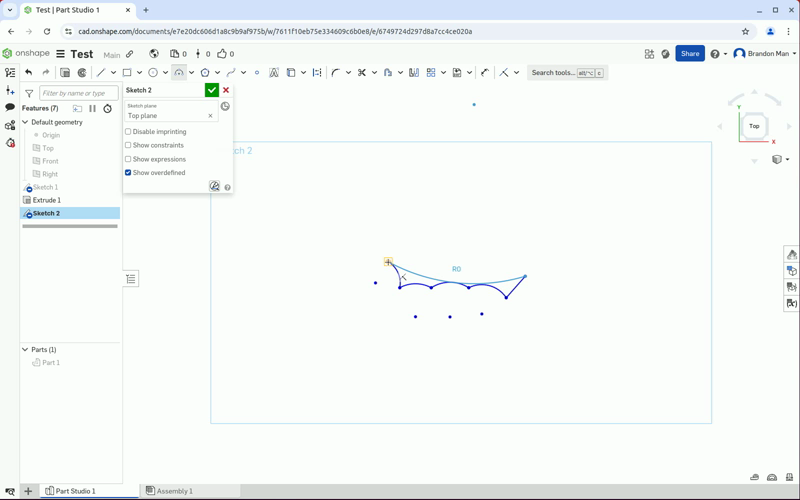
mouse_move(457, 259)
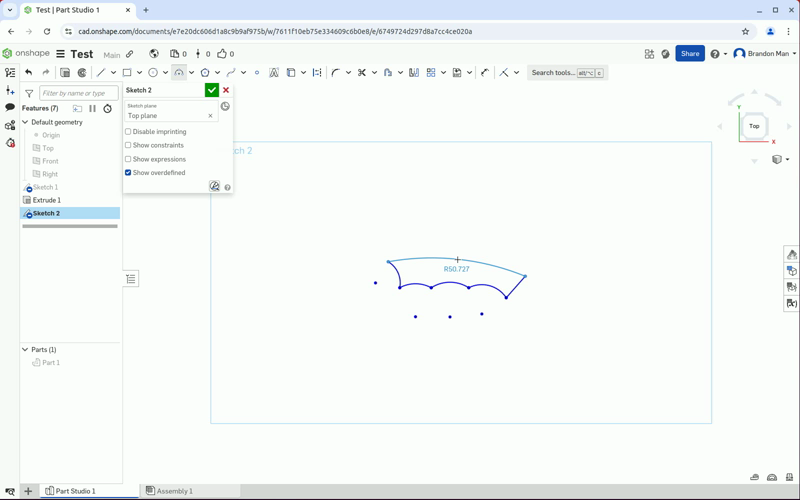
click(457, 259)
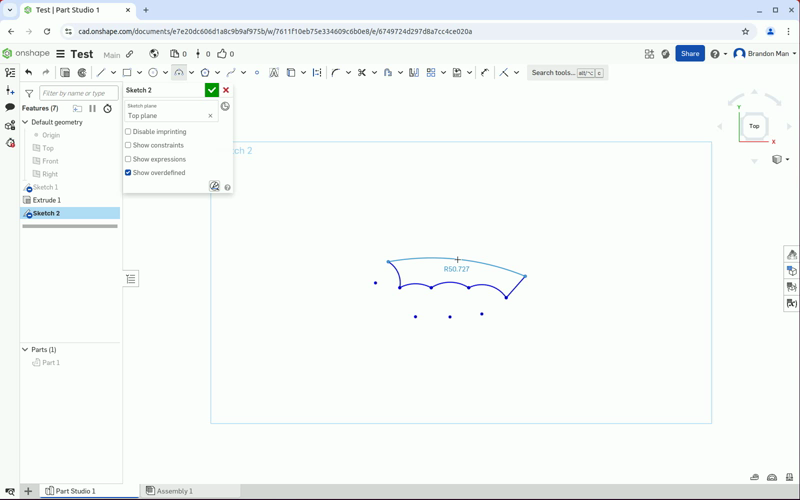
key_up(shift)
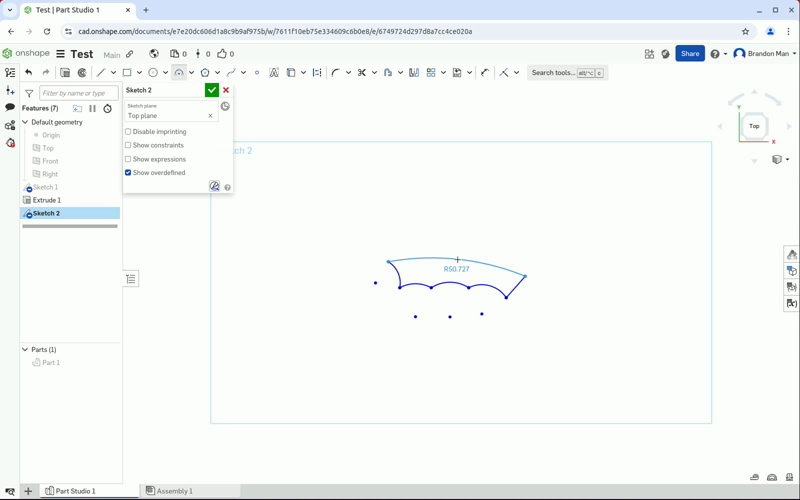
key(esc)
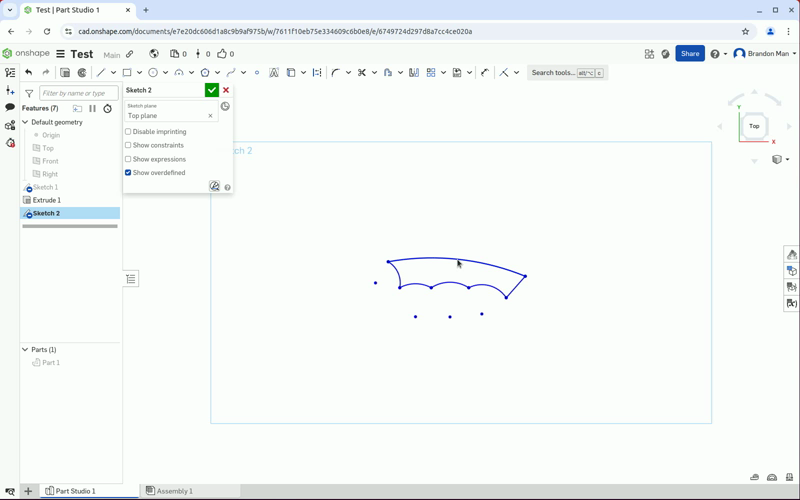
mouse_move(483, 268)
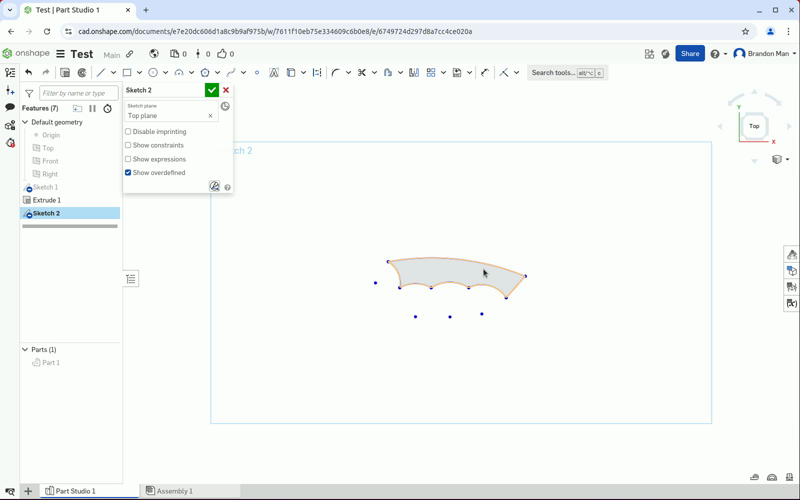
click(483, 268)
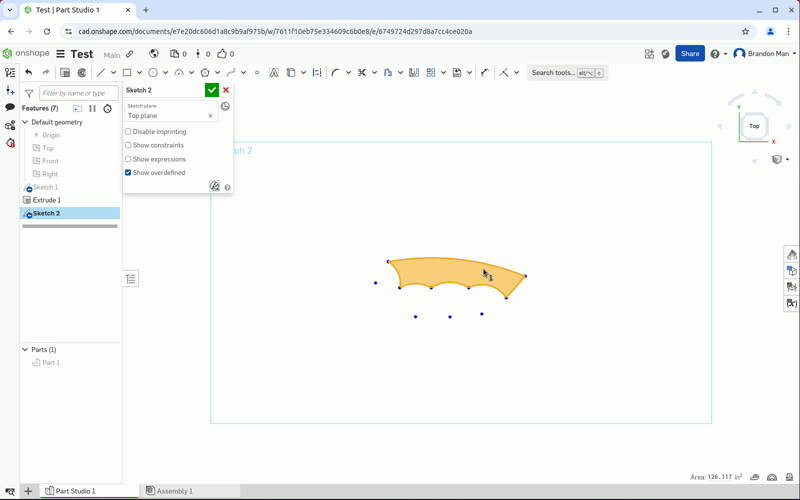
mouse_move(73, 352)
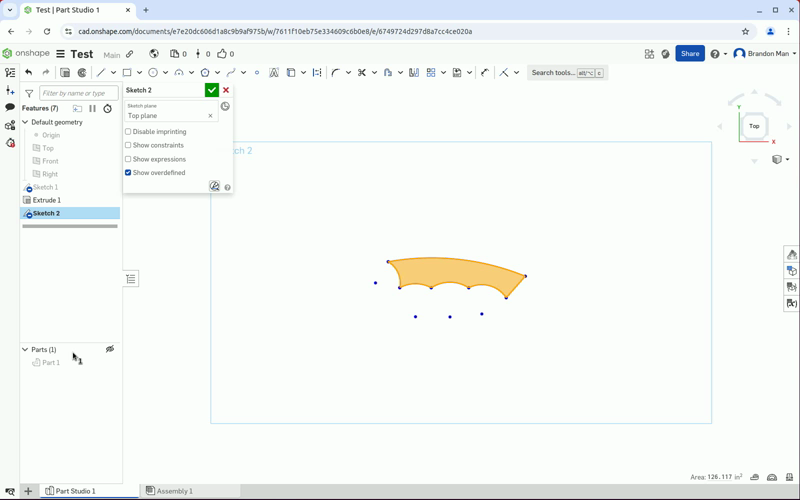
key(shift+y)
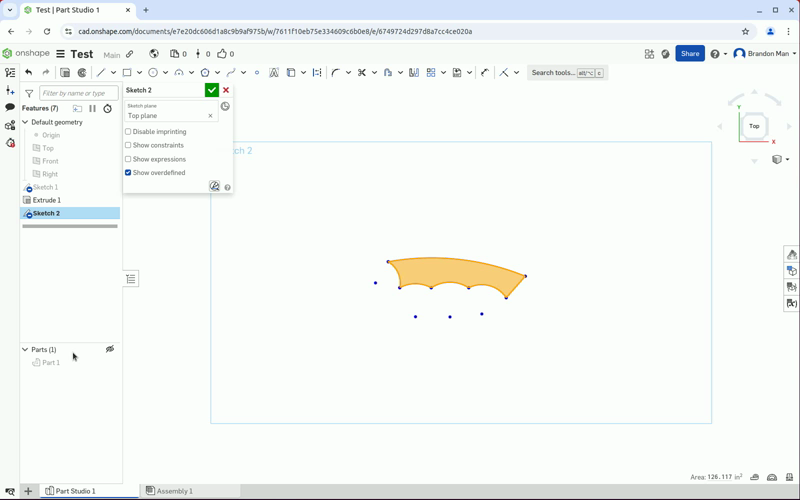
key(shift+e)
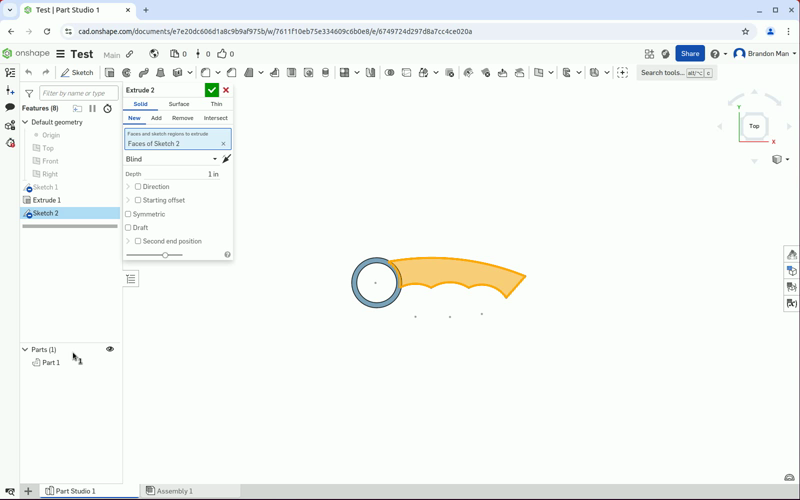
mouse_move(143, 106)
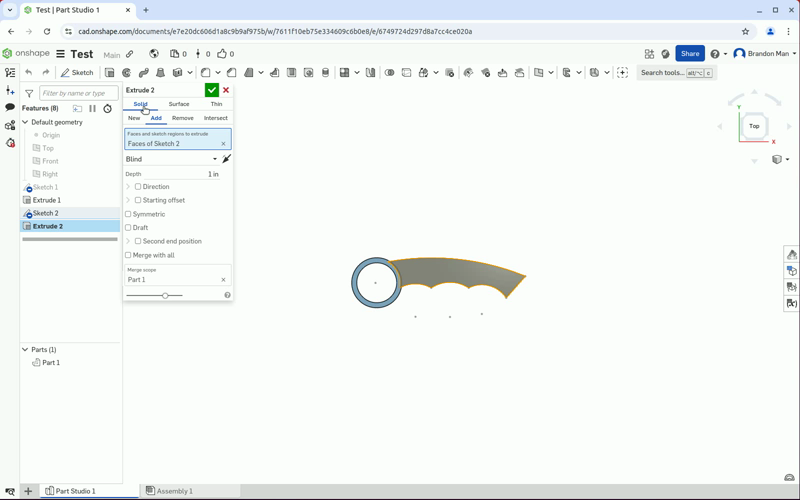
click(143, 106)
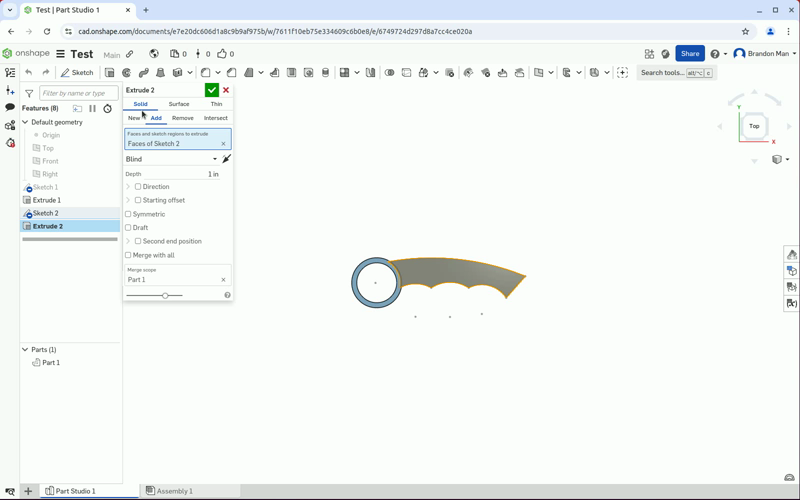
mouse_move(137, 120)
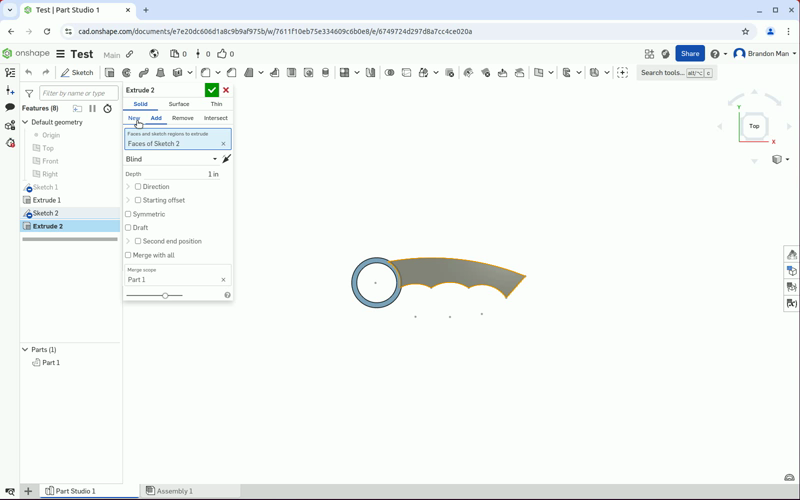
click(137, 120)
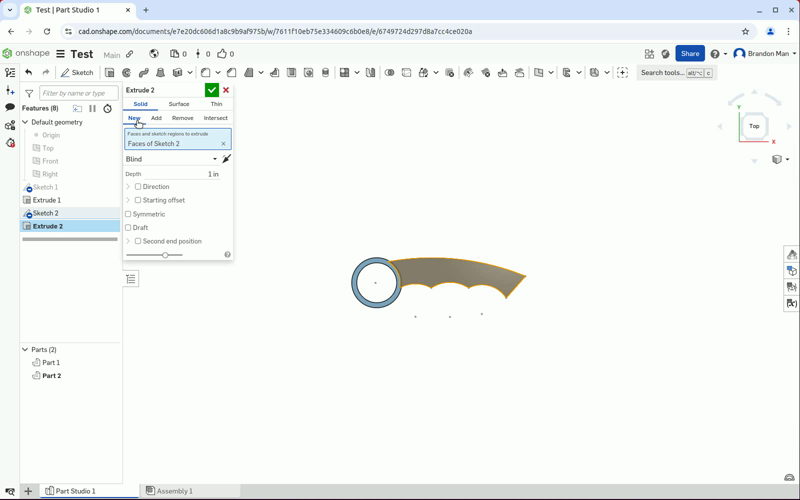
key(tab, 4)
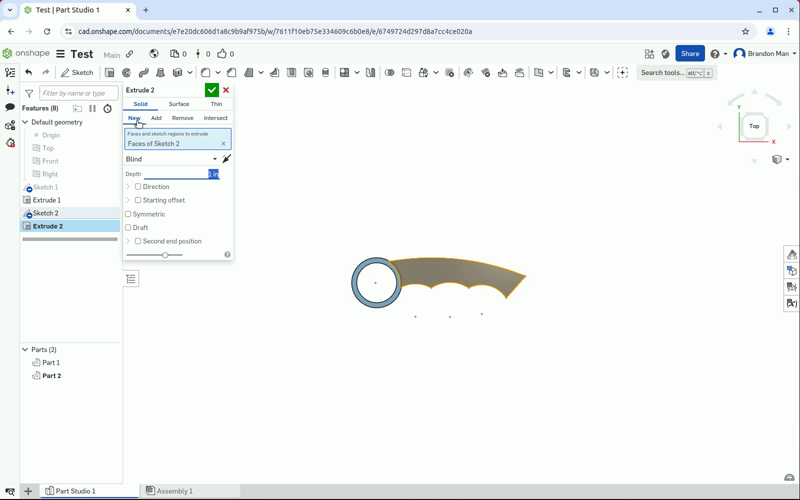
text(1.444)
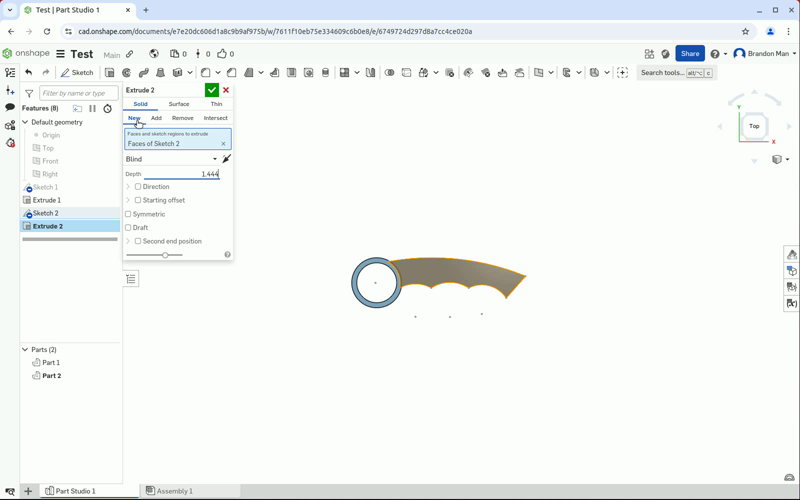
key(tab, 3)
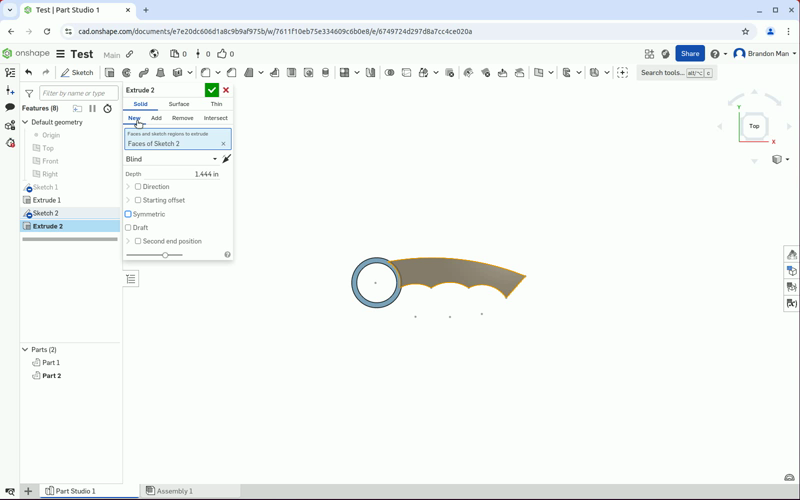
key(space)
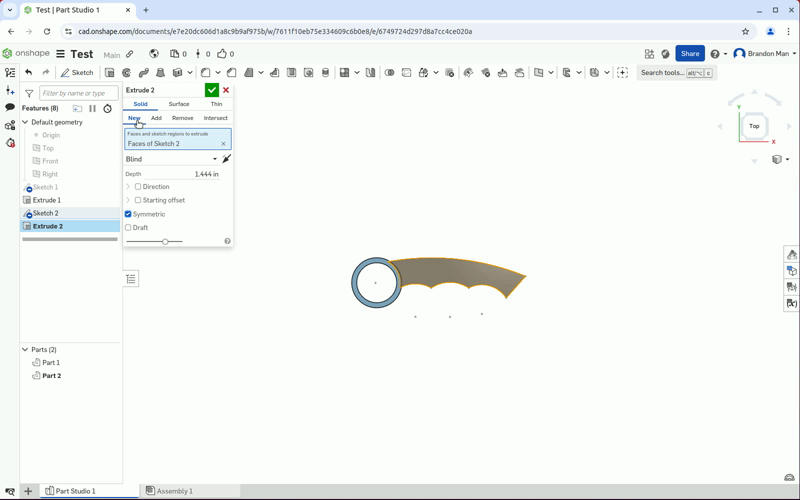
key(enter)
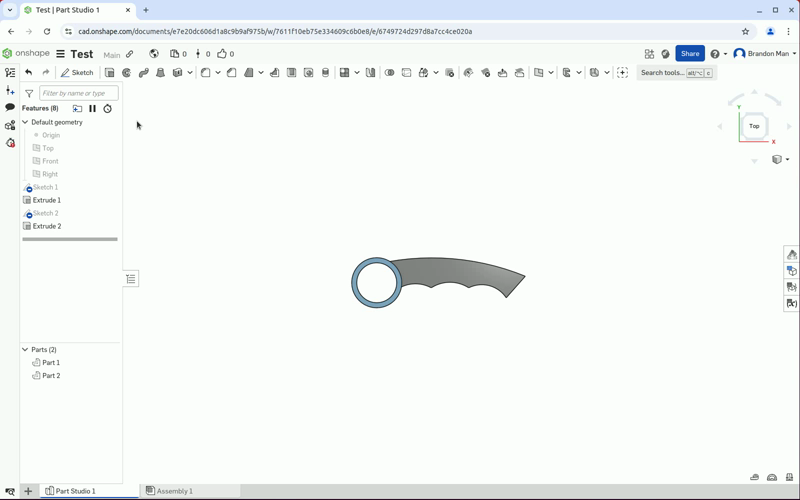
key(shift+h)
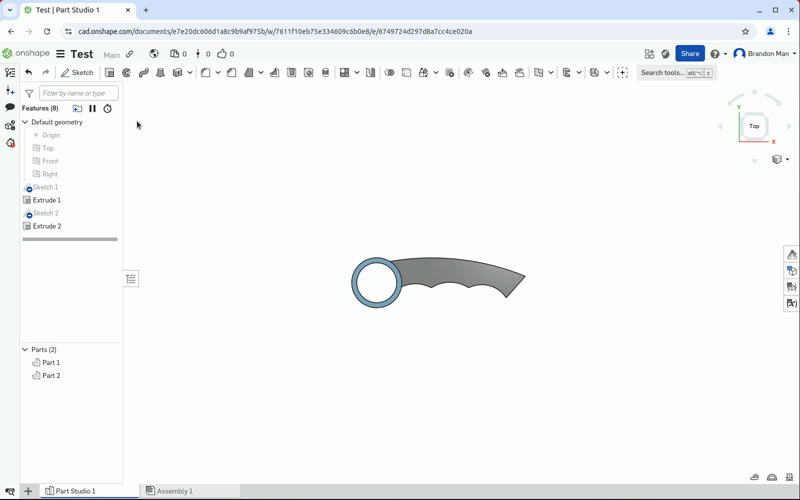
key(shift+h)
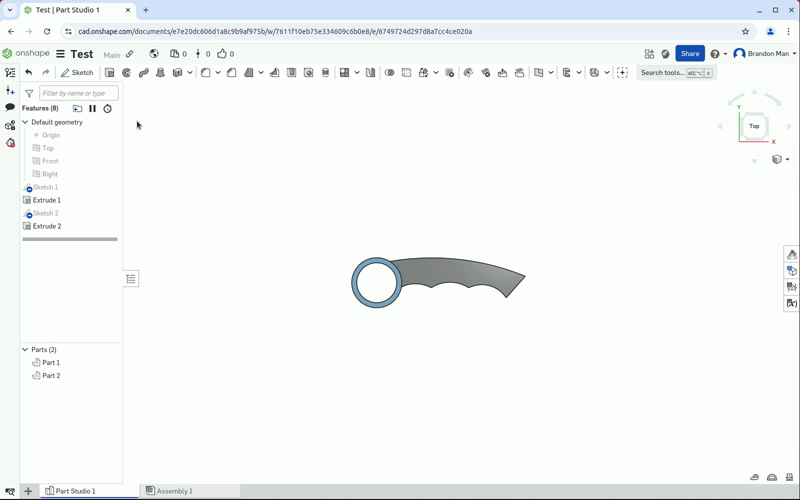
mouse_move(73, 189)
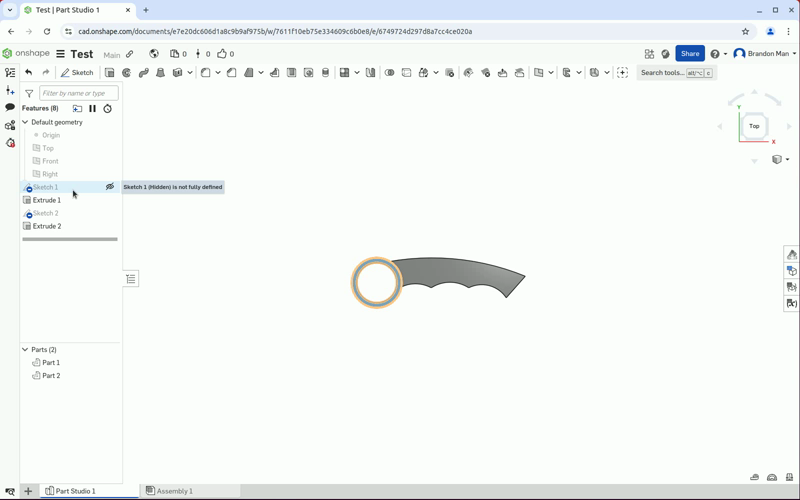
click(73, 189)
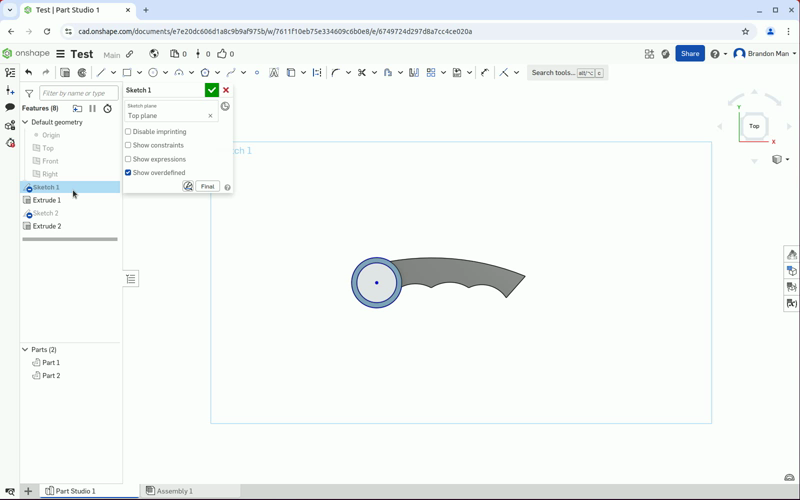
mouse_move(229, 92)
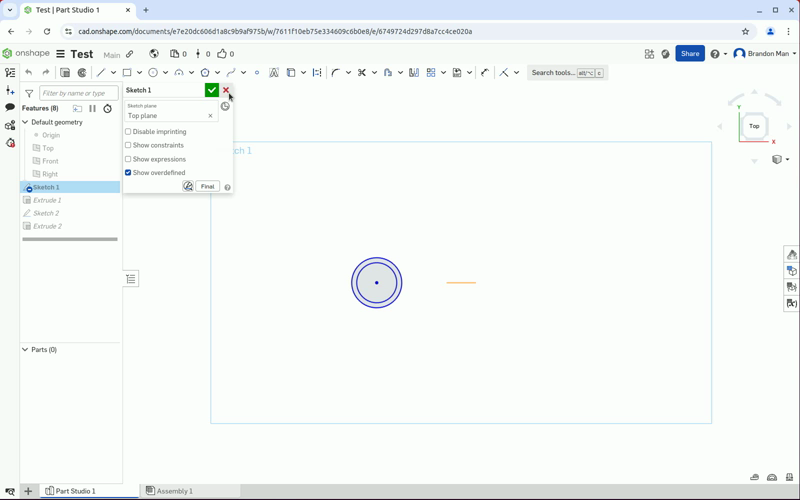
click(229, 92)
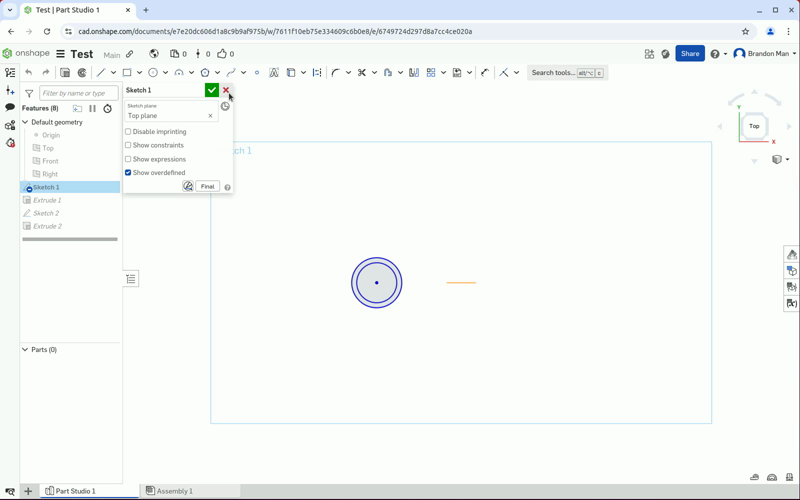
key(shift+s)
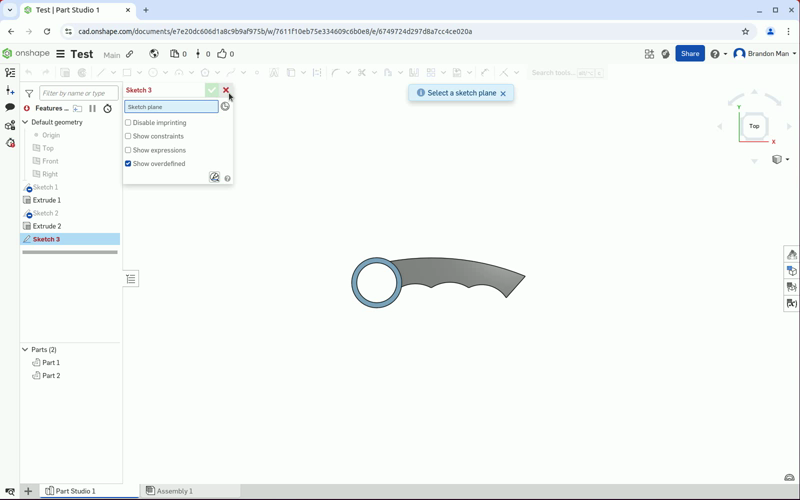
mouse_move(73, 150)
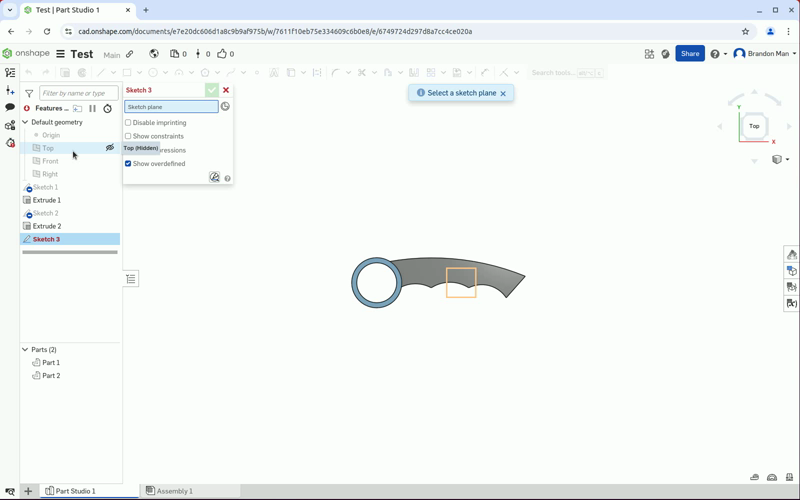
click(73, 150)
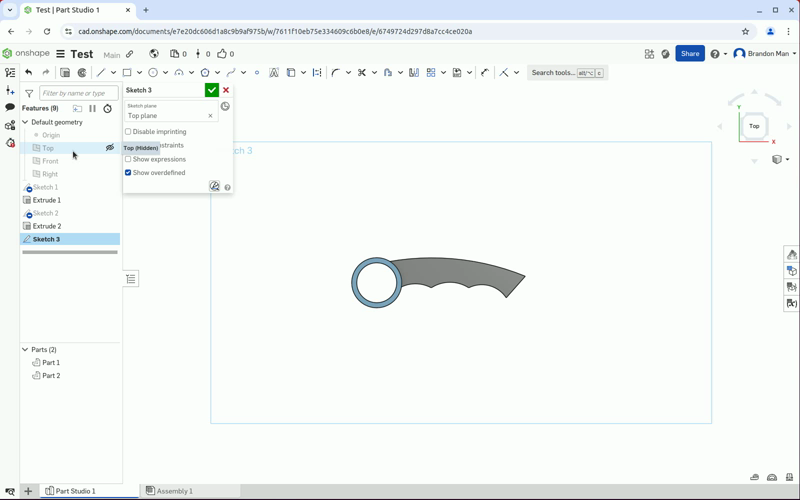
mouse_move(73, 352)
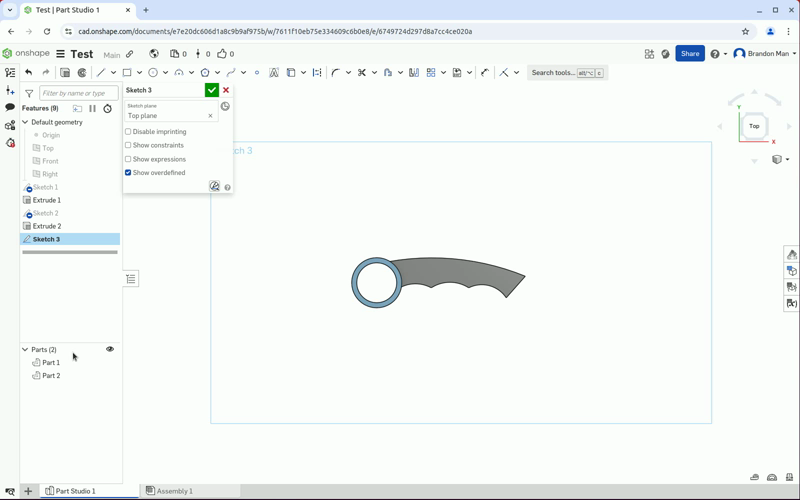
key(y)
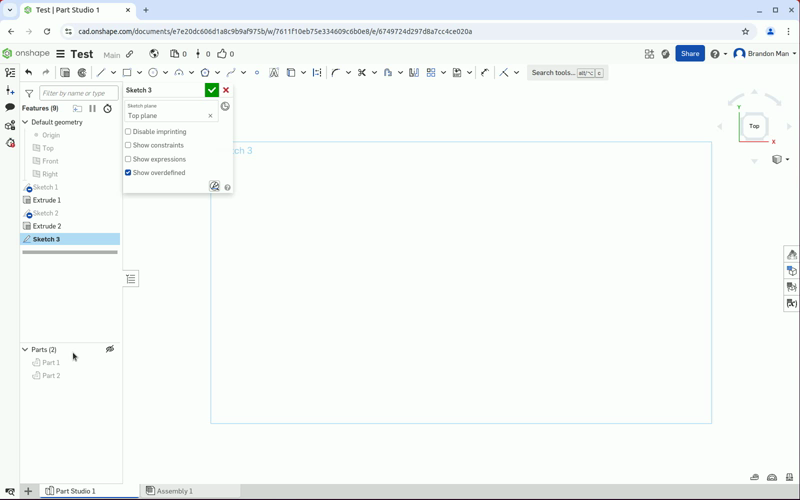
key(a)
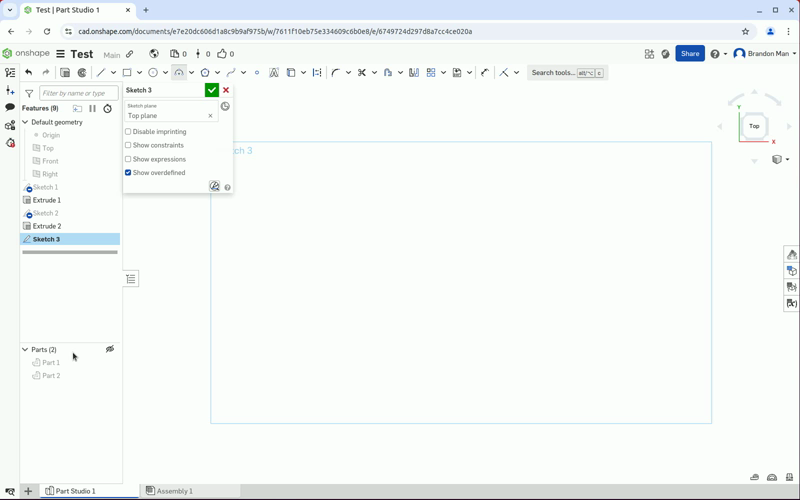
key_down(shift)
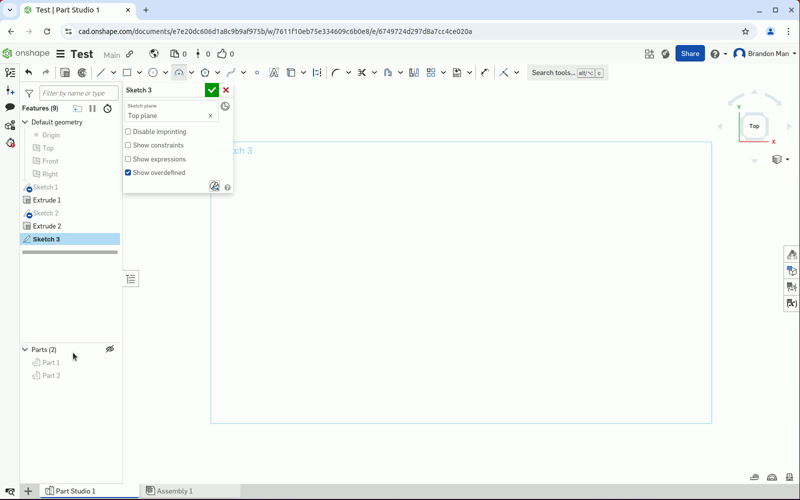
mouse_move(377, 258)
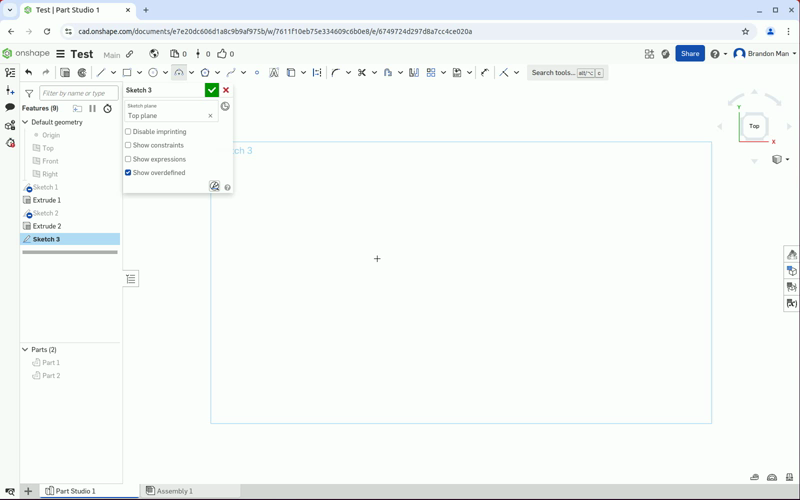
click(377, 258)
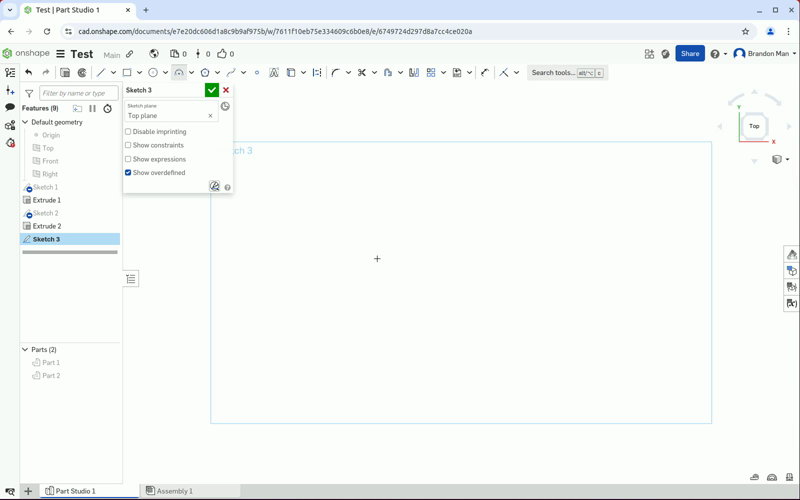
key_up(shift)
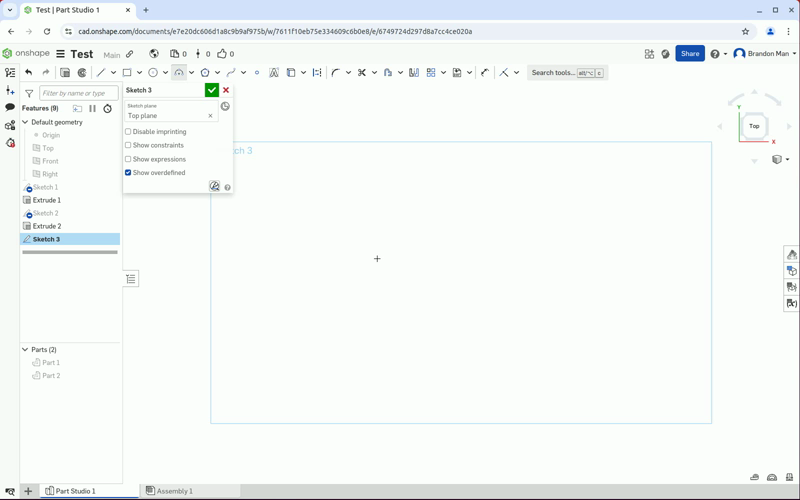
key_down(shift)
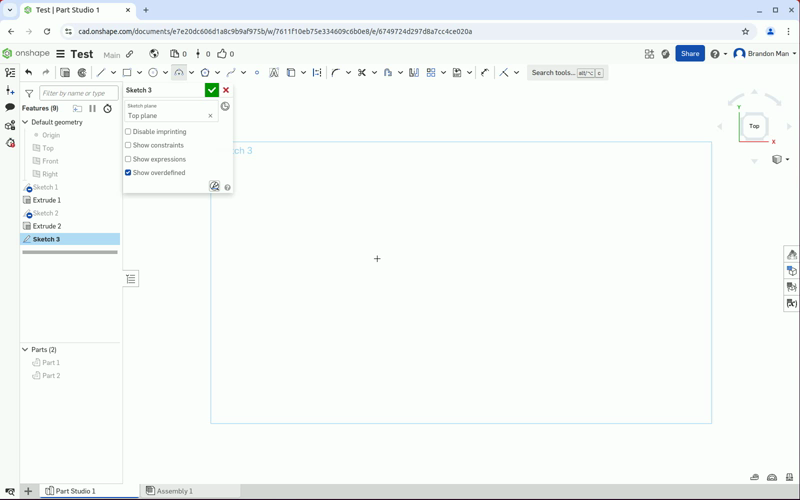
mouse_move(395, 296)
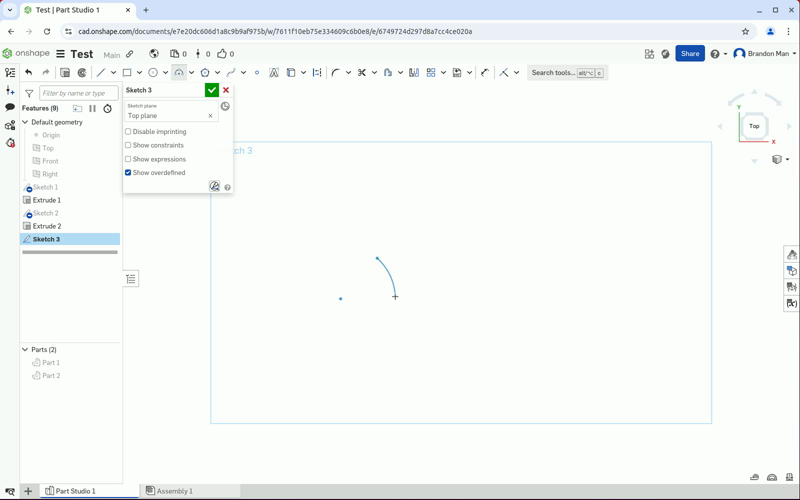
click(395, 296)
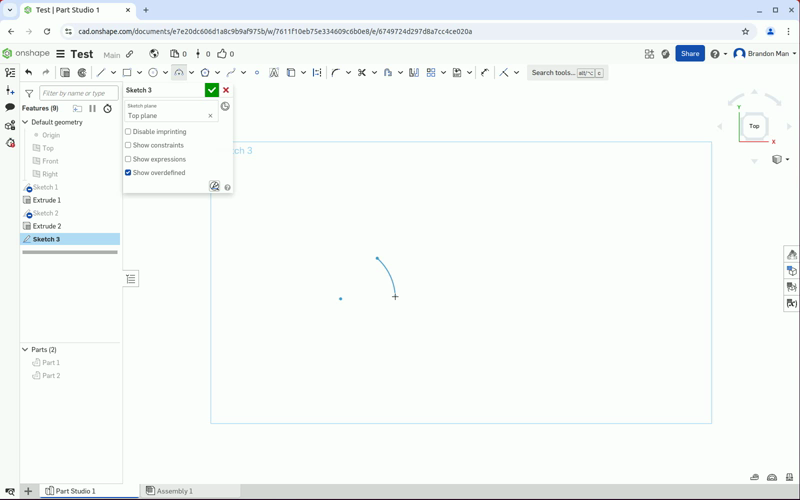
mouse_move(397, 272)
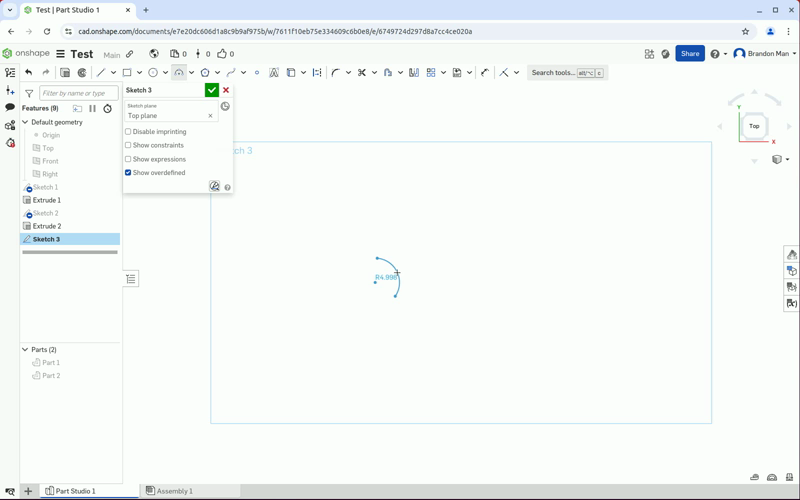
click(397, 272)
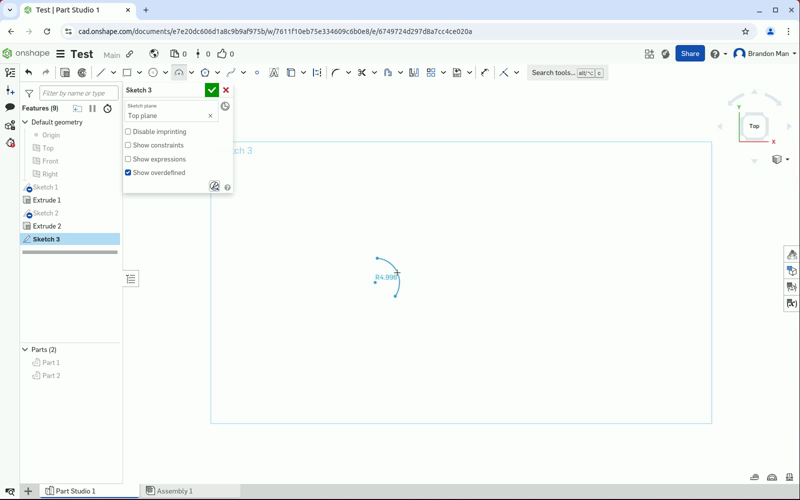
key_up(shift)
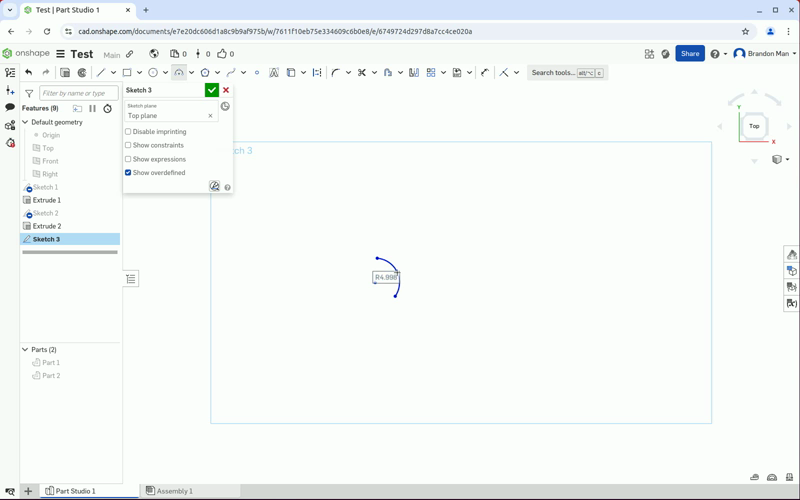
mouse_move(395, 296)
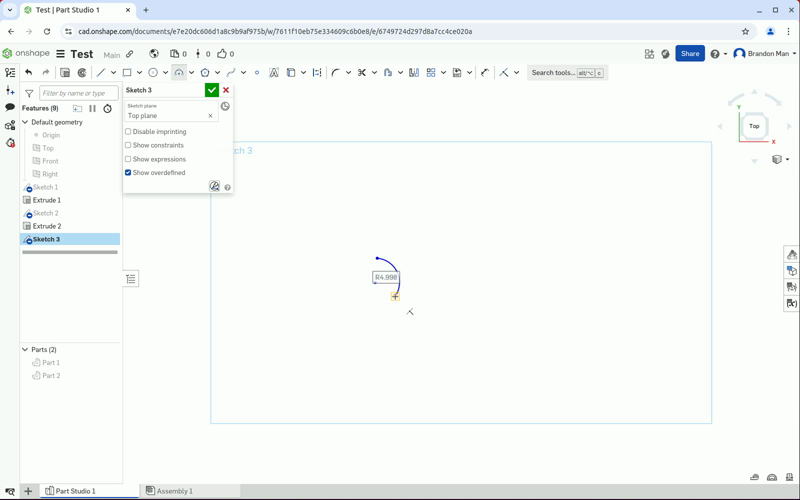
click(395, 296)
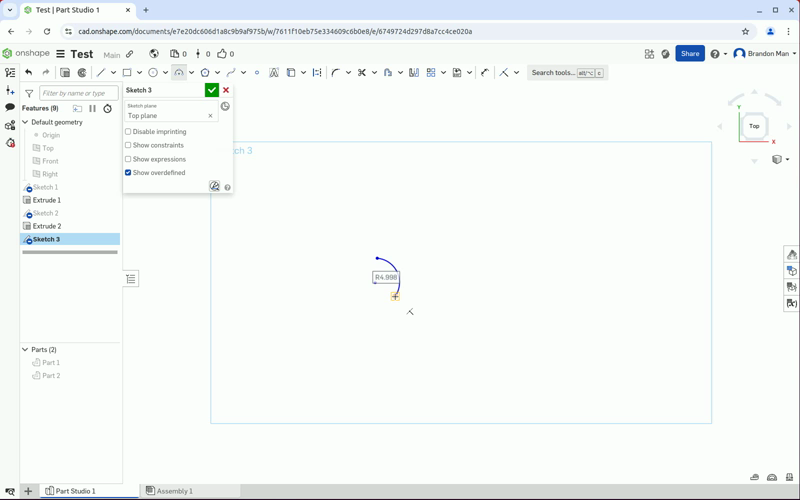
key_down(shift)
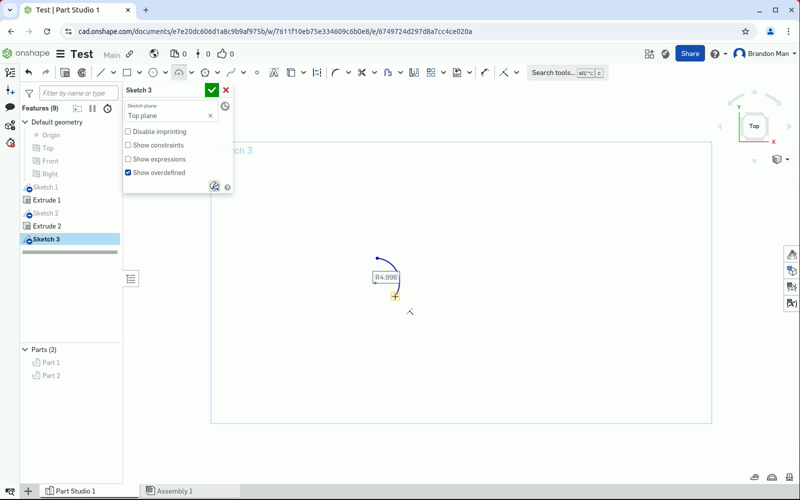
mouse_move(431, 294)
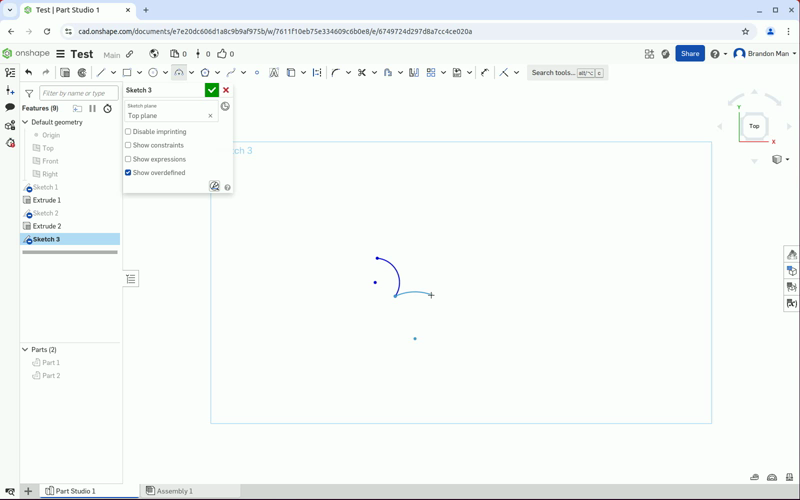
click(431, 294)
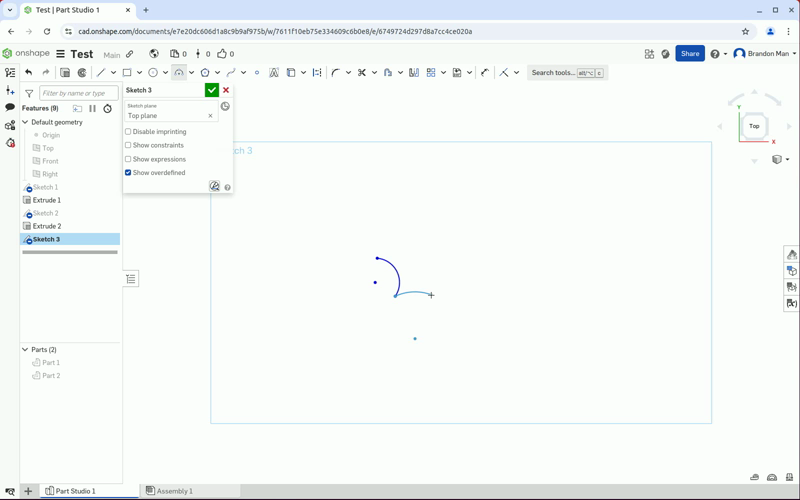
mouse_move(413, 288)
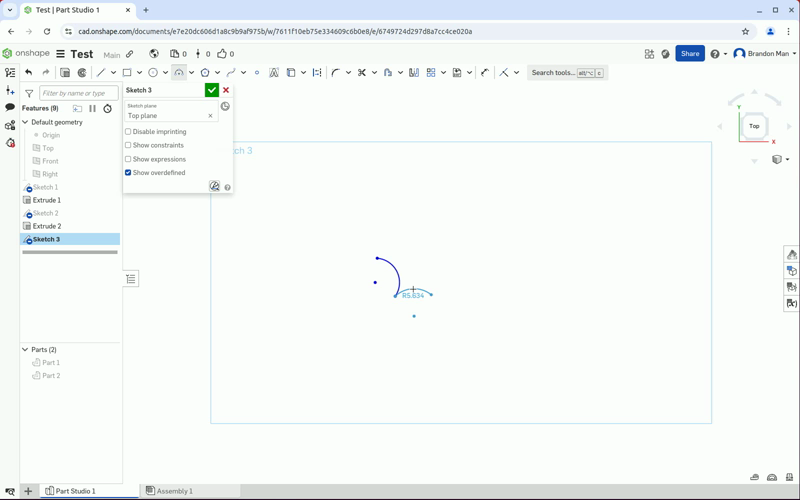
click(413, 288)
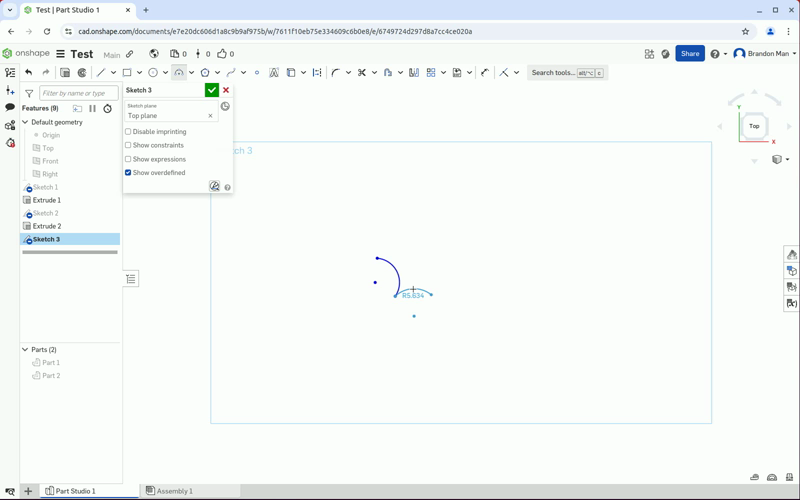
key_up(shift)
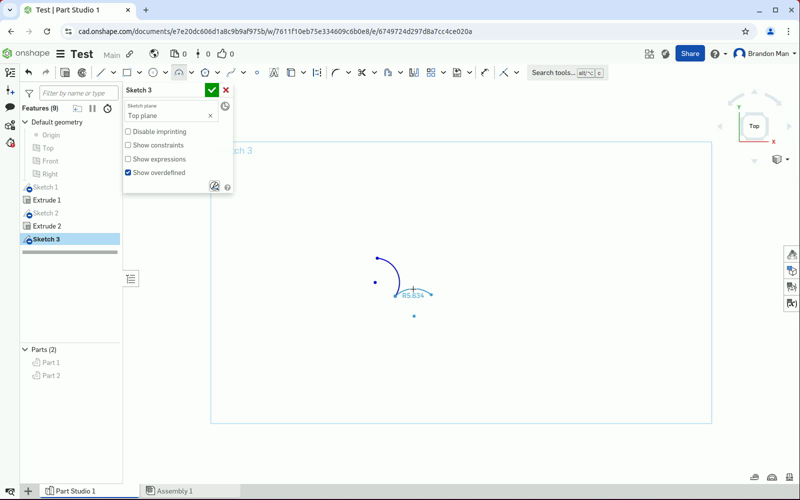
mouse_move(431, 294)
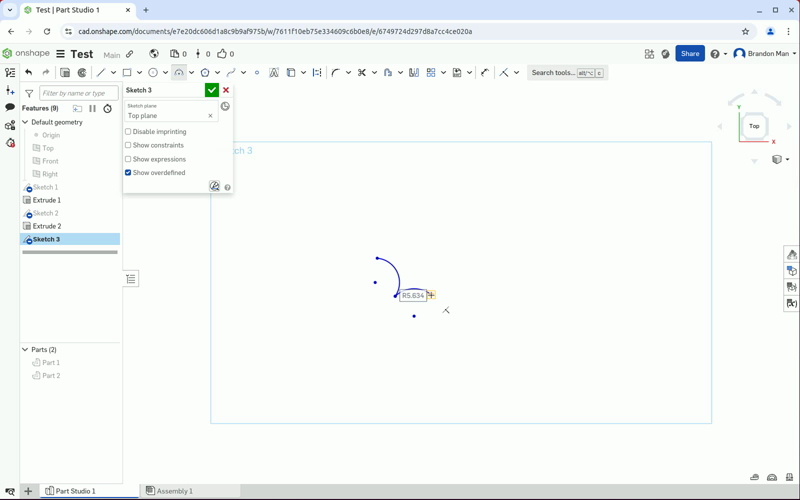
click(431, 294)
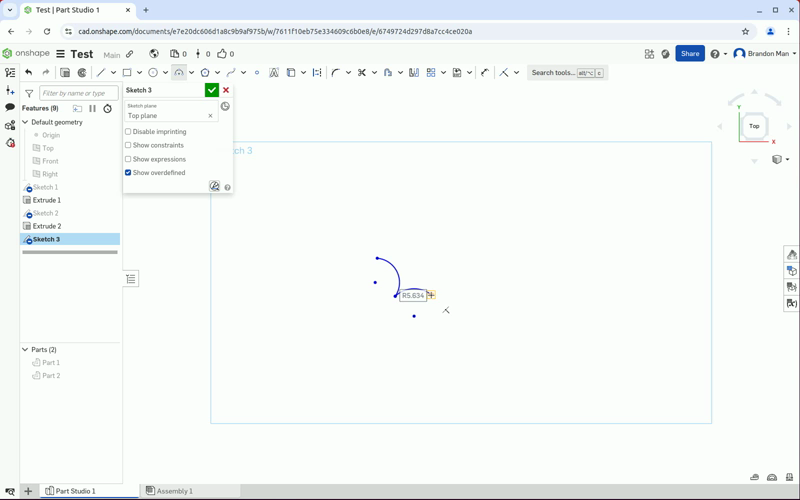
key_down(shift)
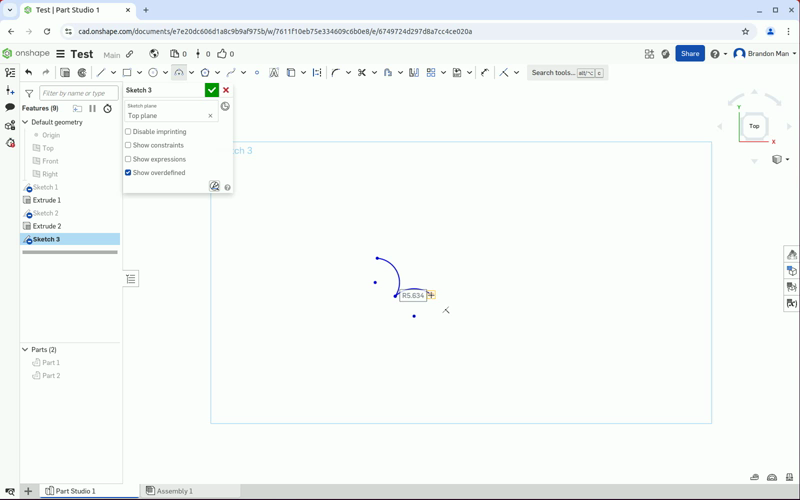
mouse_move(467, 294)
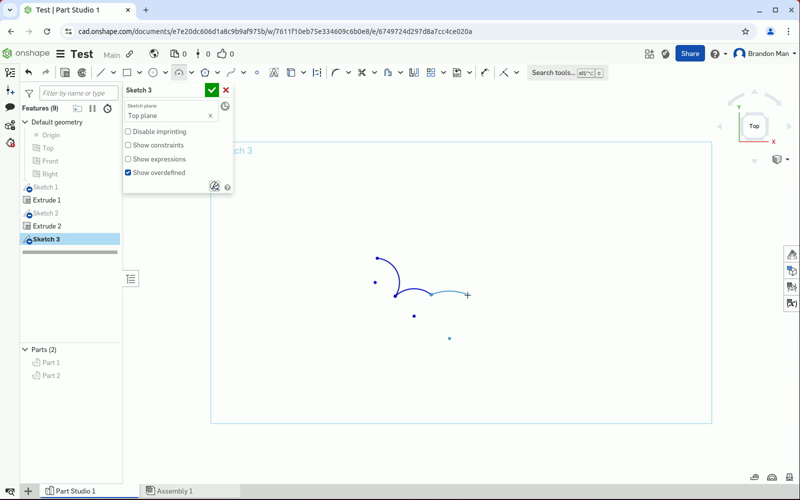
click(467, 294)
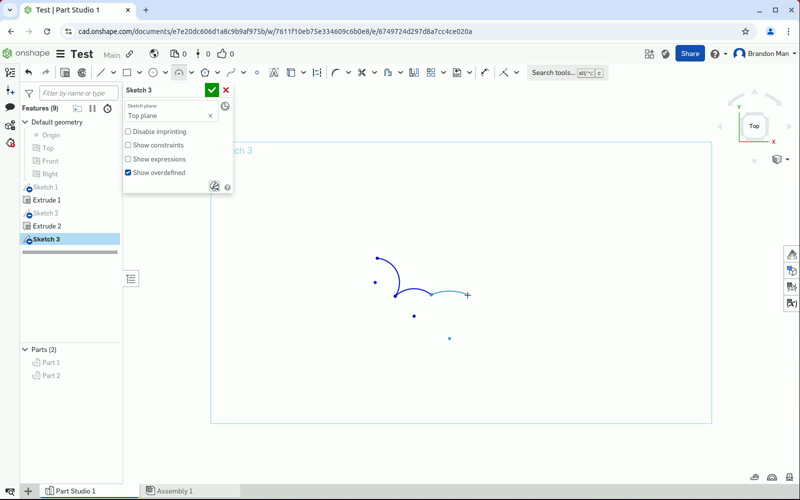
mouse_move(449, 287)
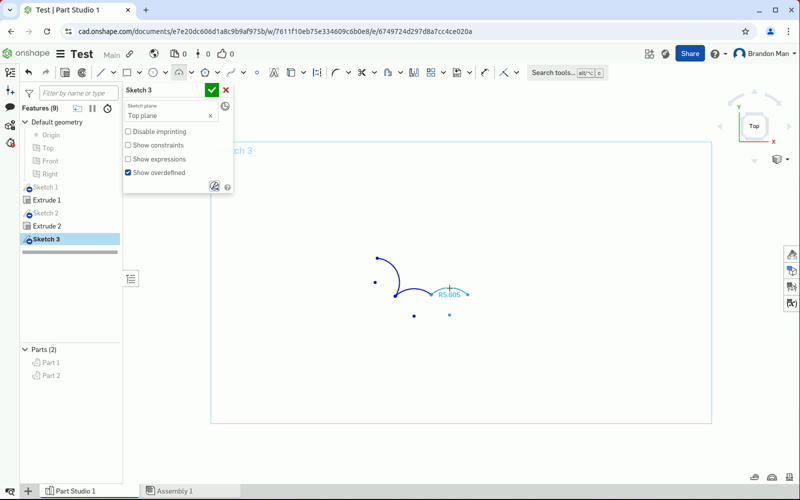
click(449, 287)
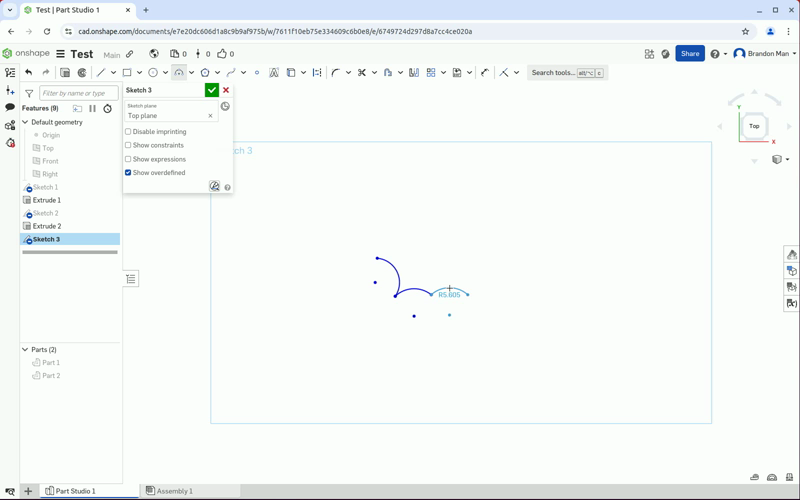
key_up(shift)
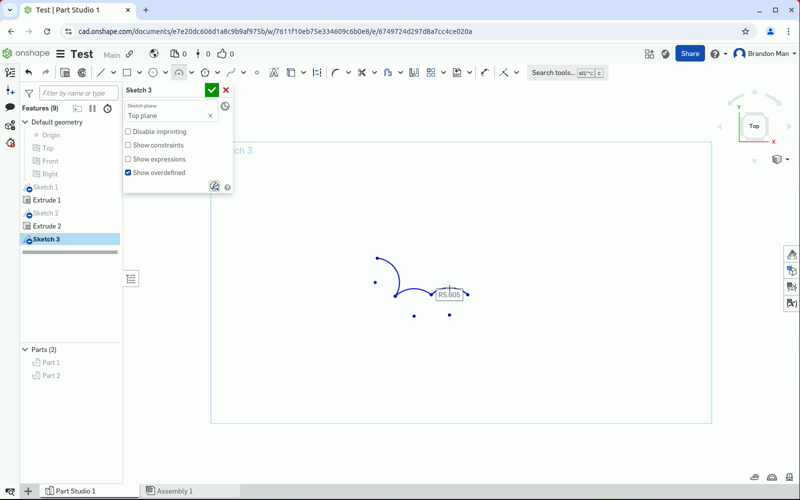
mouse_move(467, 294)
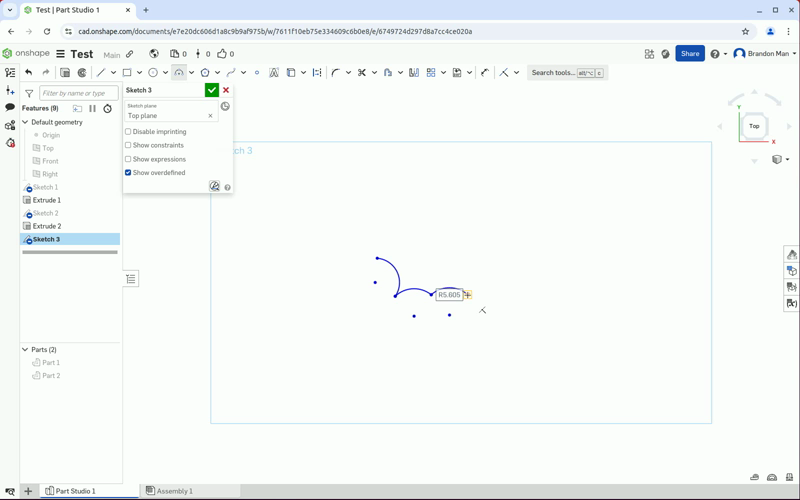
click(467, 294)
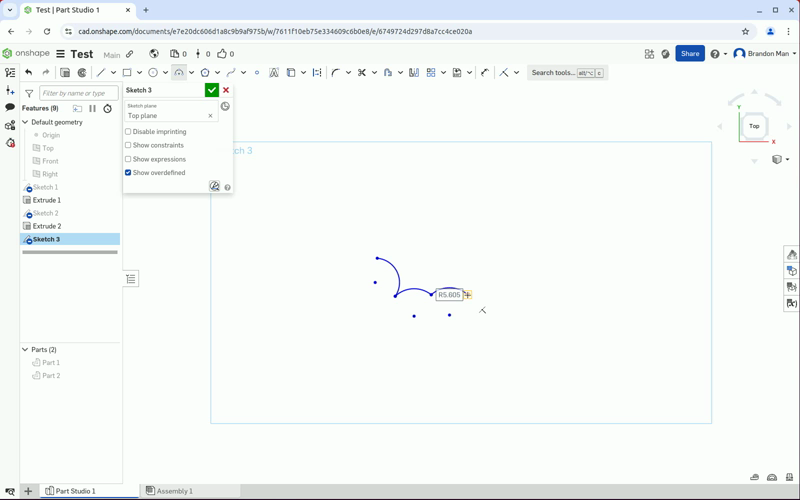
key_down(shift)
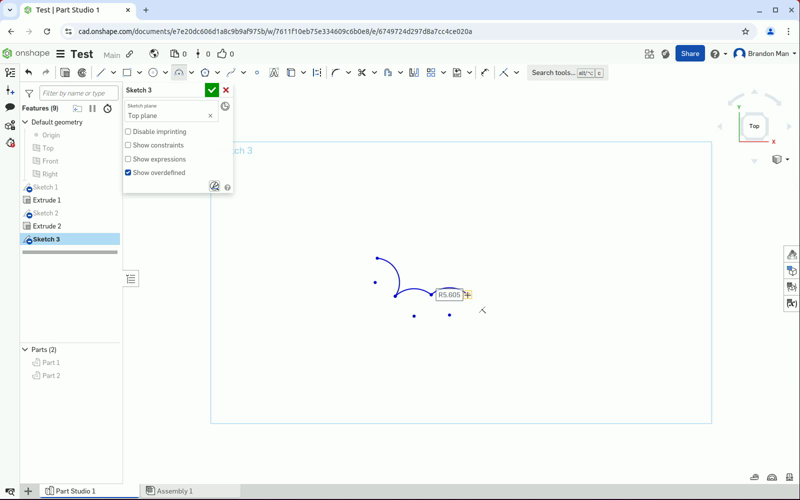
mouse_move(501, 302)
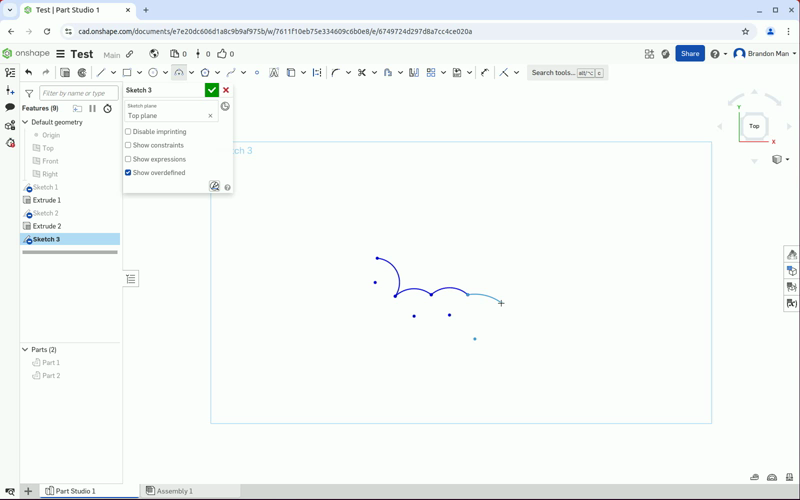
click(501, 302)
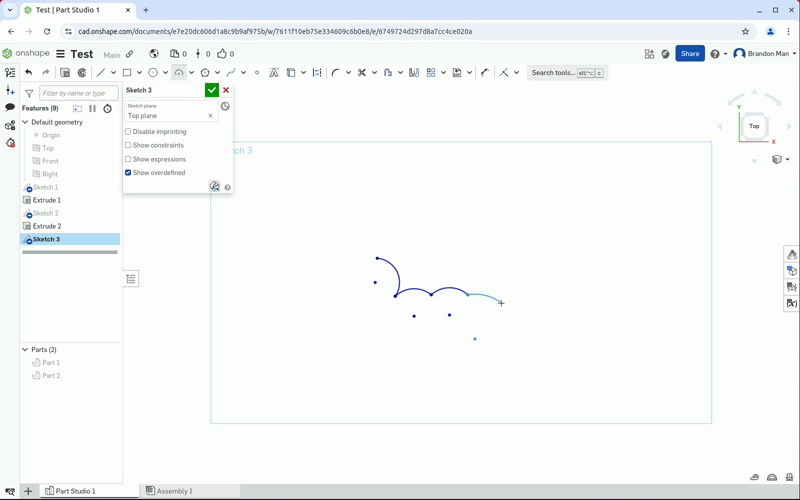
mouse_move(486, 291)
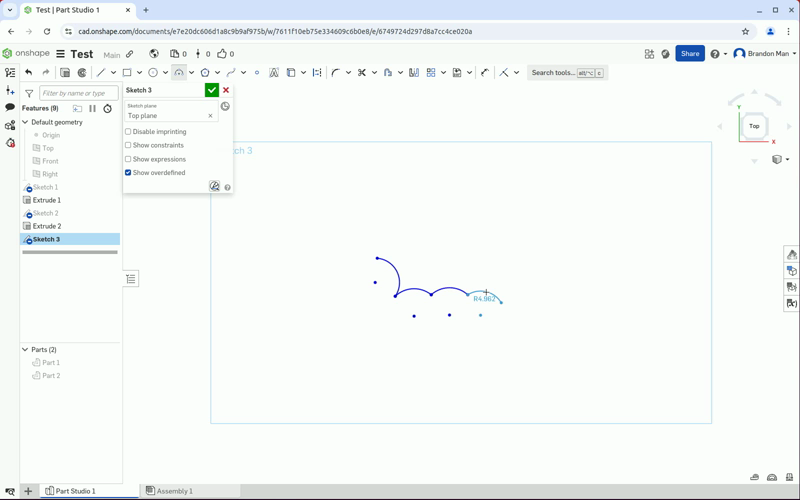
click(486, 291)
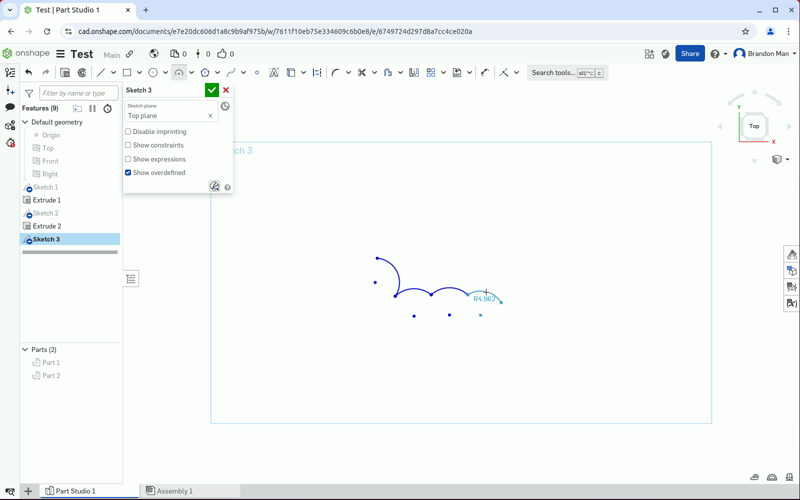
key_up(shift)
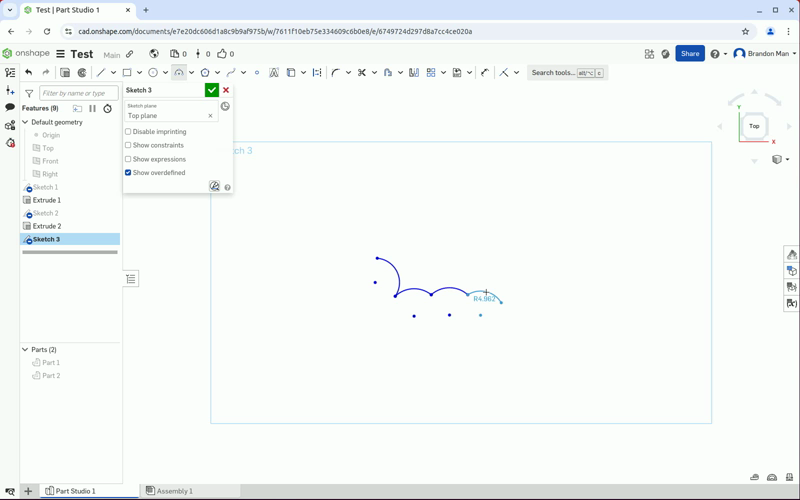
key(esc)
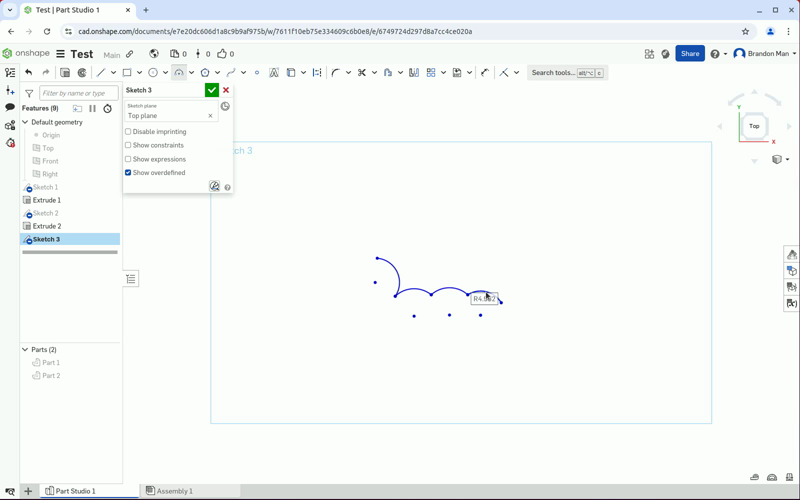
key(l)
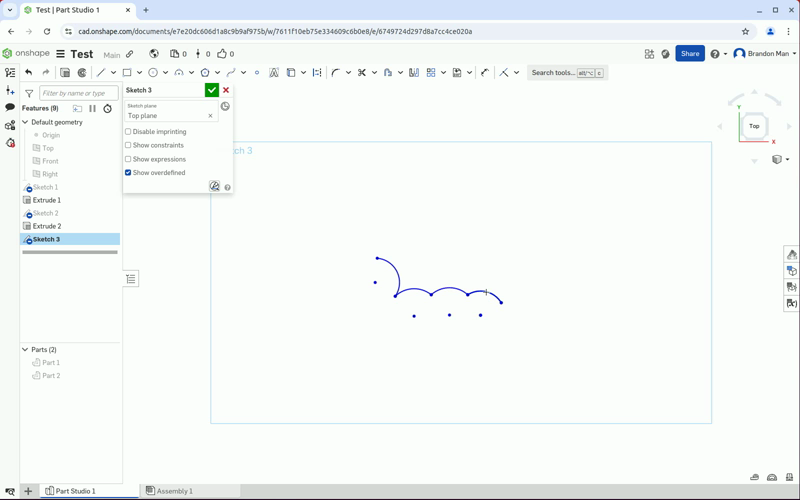
mouse_move(501, 302)
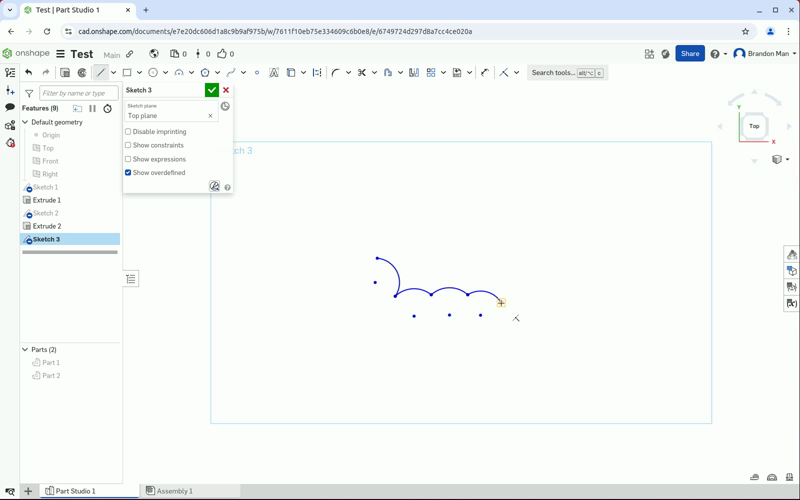
click(501, 302)
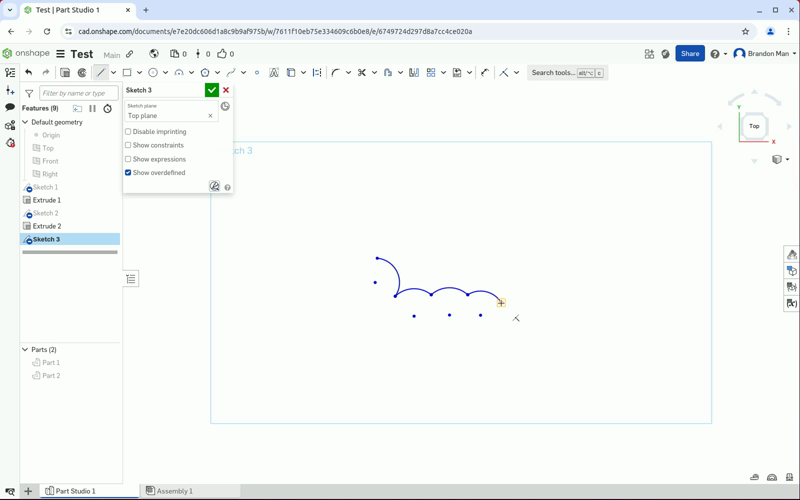
key_down(shift)
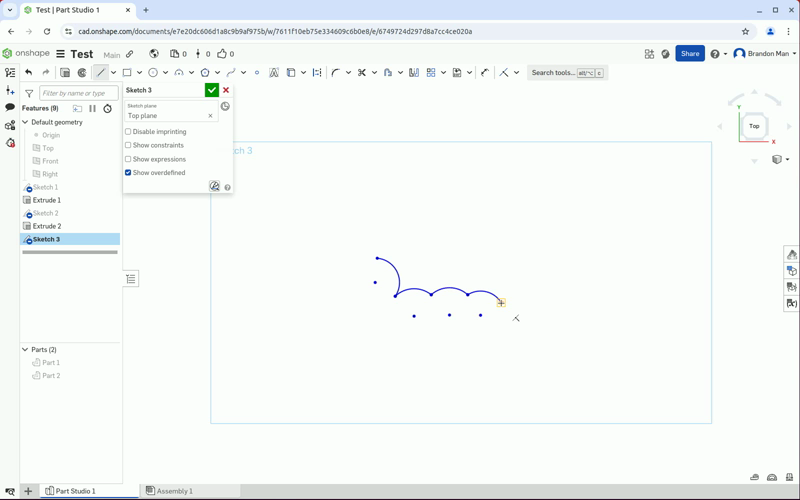
mouse_move(531, 302)
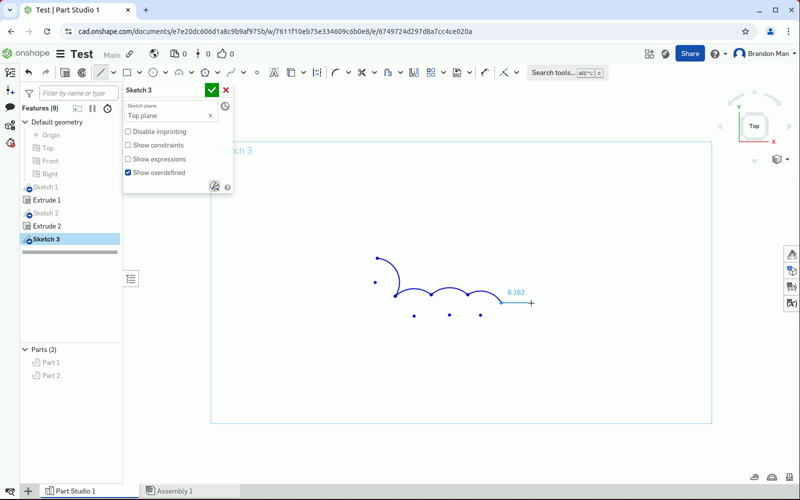
mouse_move(528, 272)
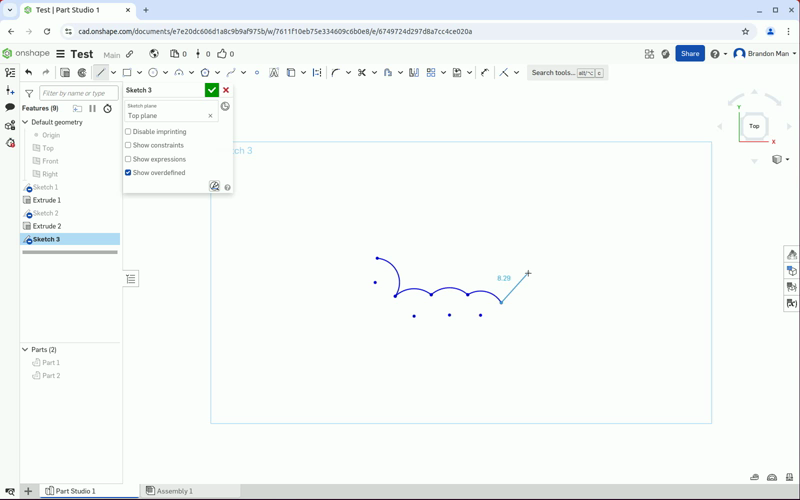
click(528, 272)
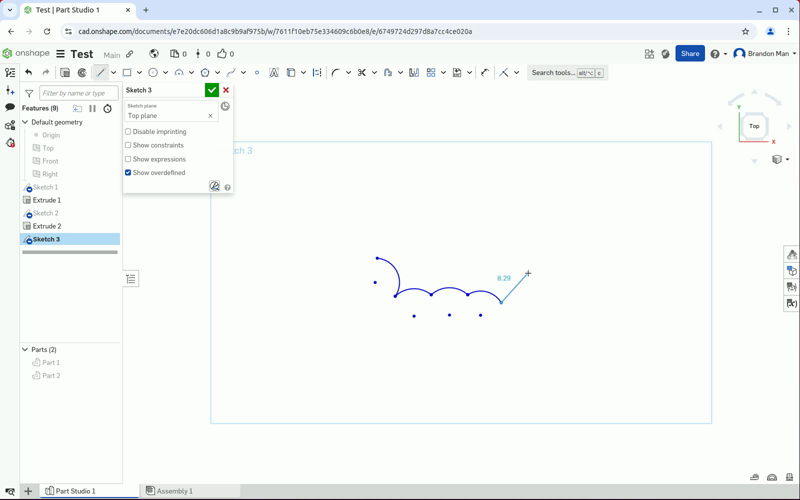
key_up(shift)
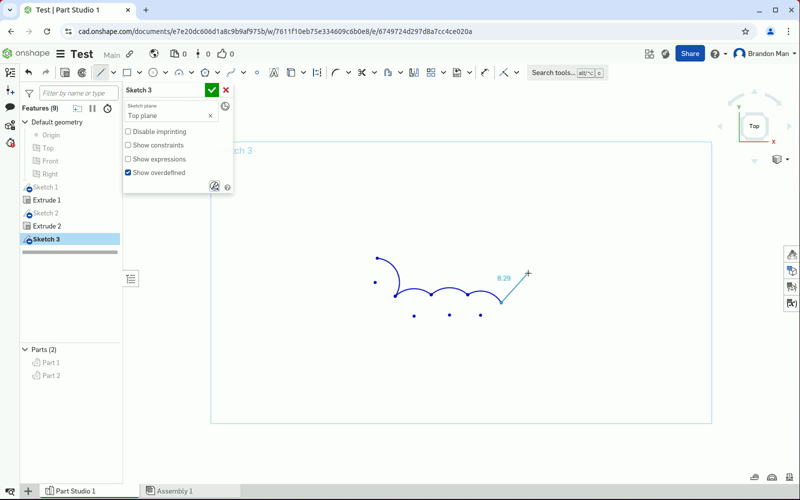
key(esc)
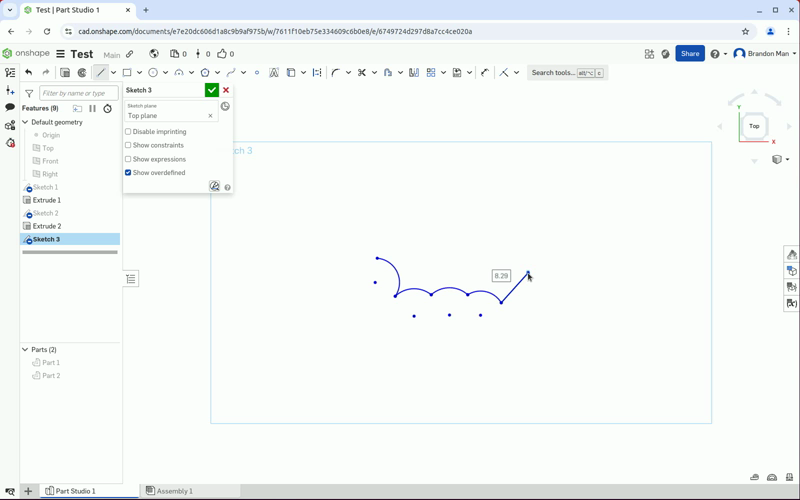
key(a)
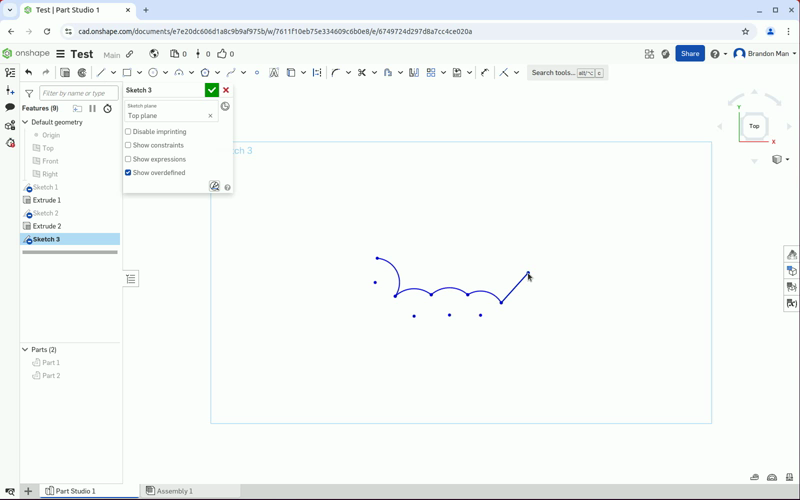
mouse_move(528, 272)
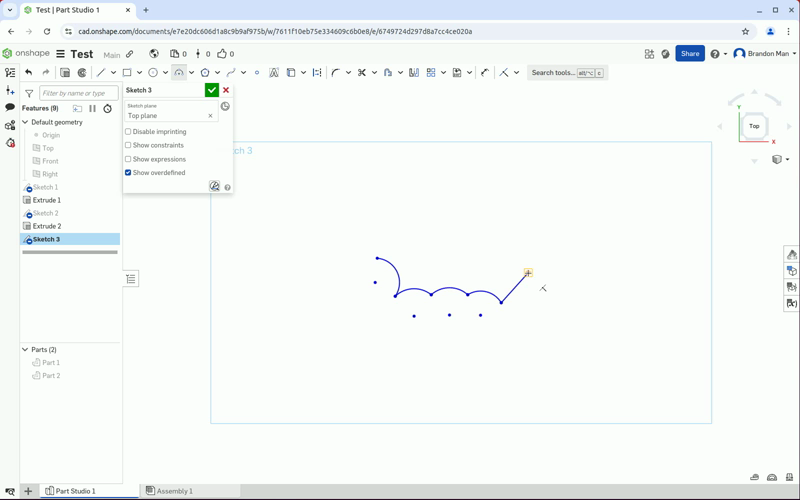
click(528, 272)
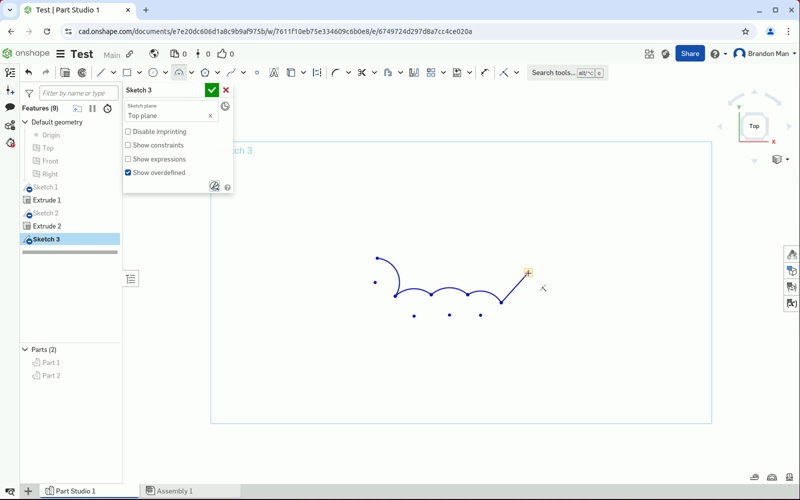
mouse_move(377, 258)
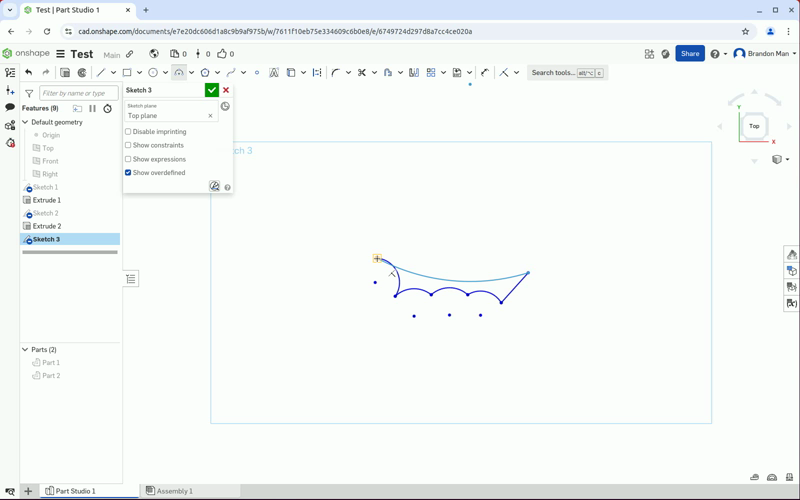
click(377, 258)
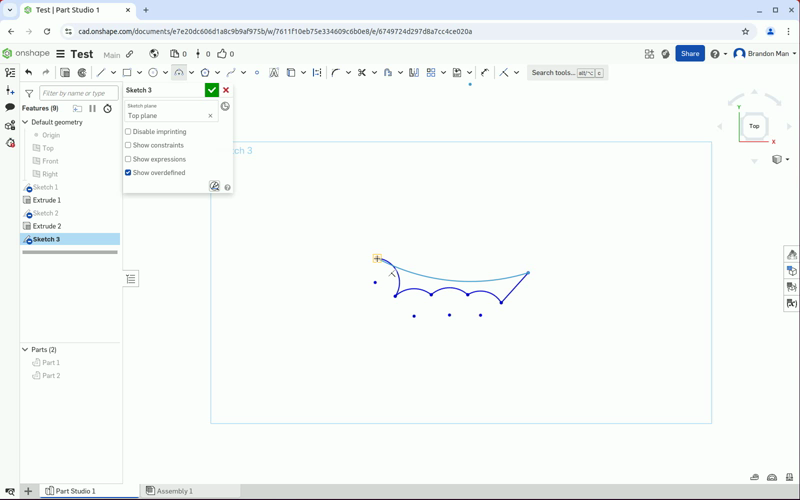
key_down(shift)
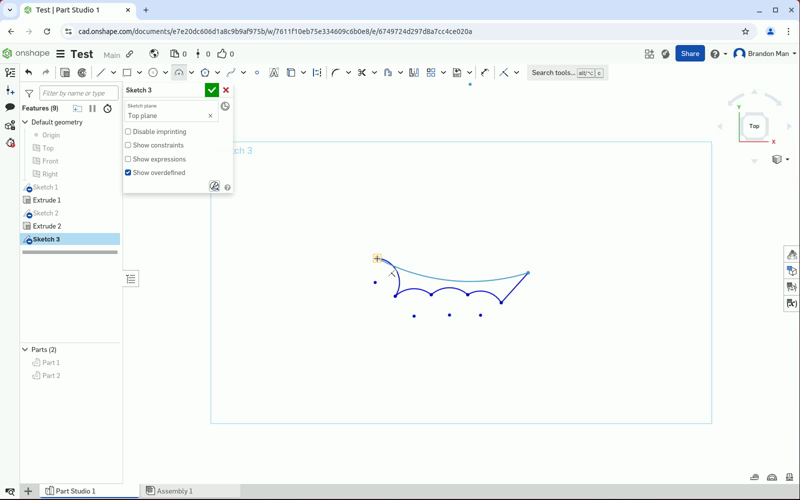
mouse_move(453, 253)
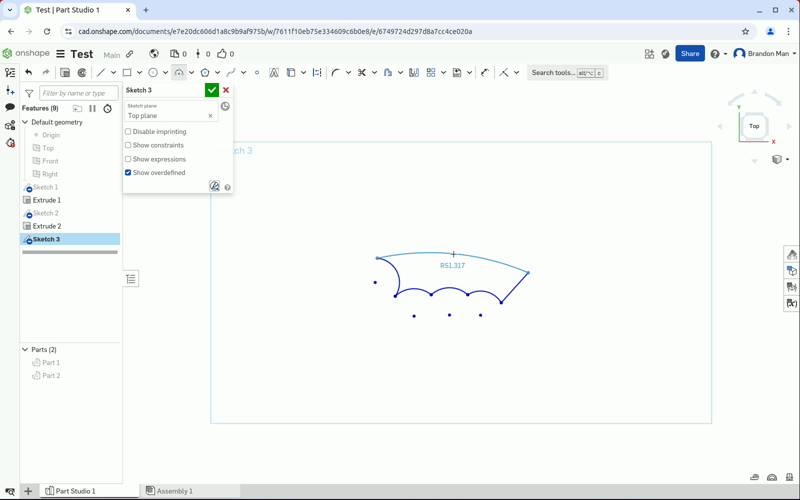
click(453, 253)
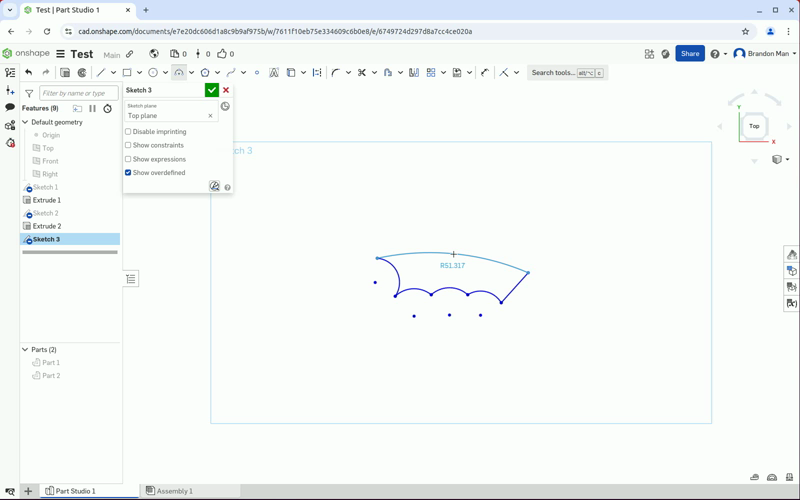
key_up(shift)
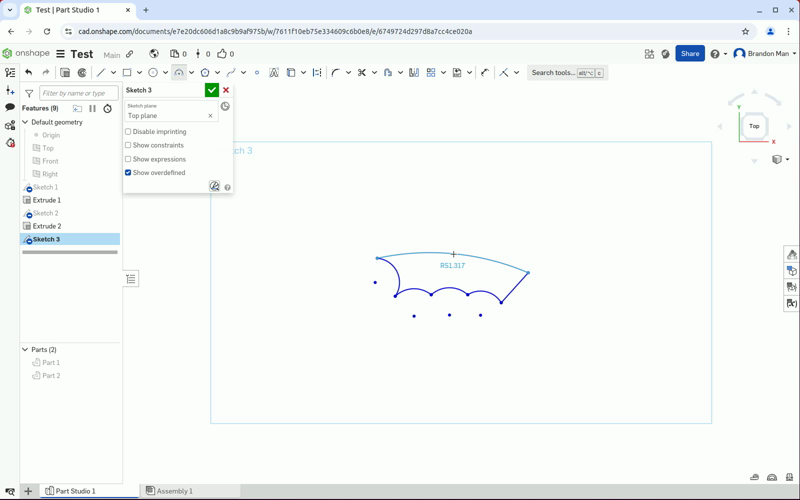
key(esc)
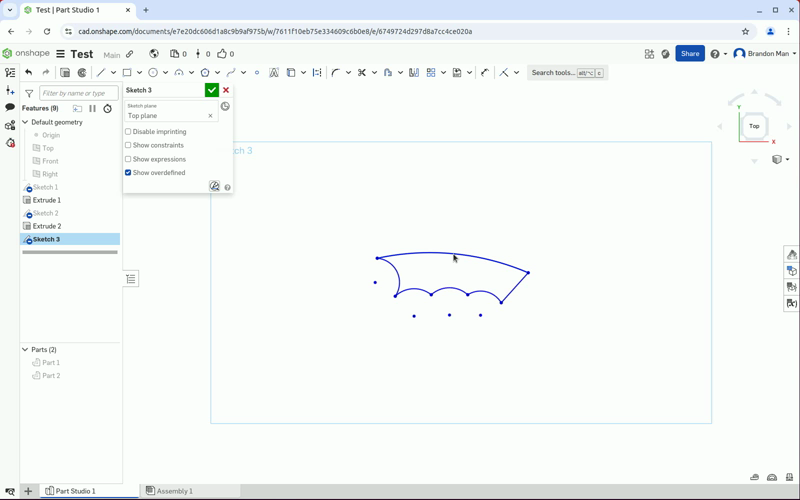
mouse_move(462, 271)
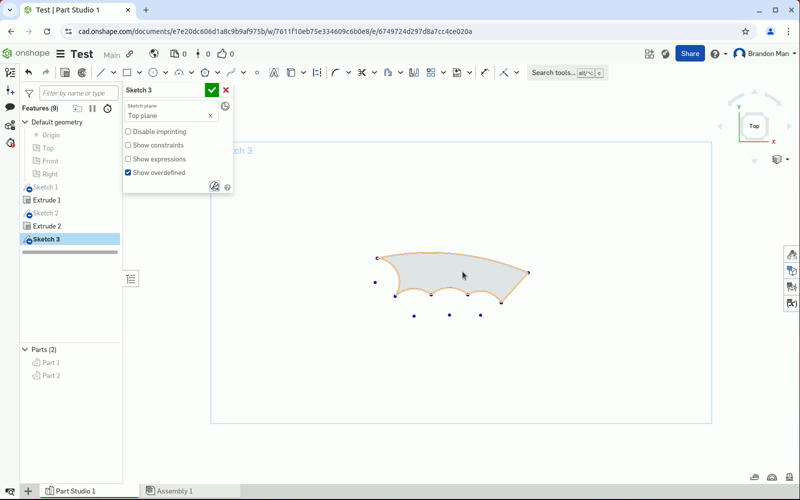
click(462, 271)
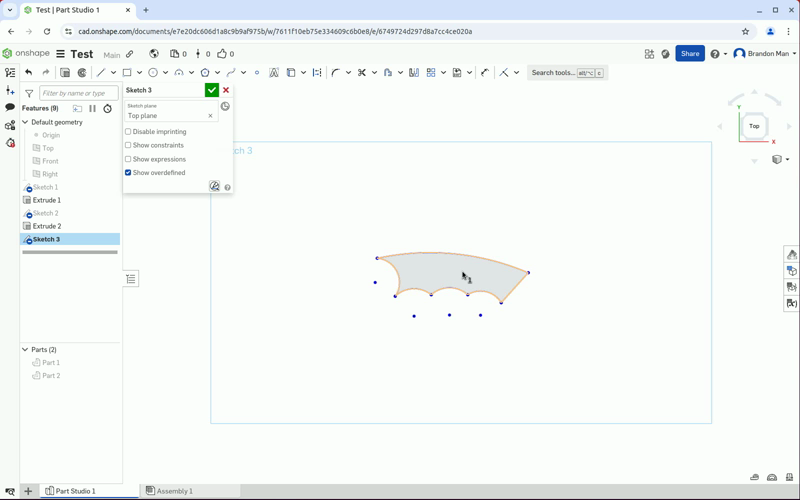
mouse_move(73, 352)
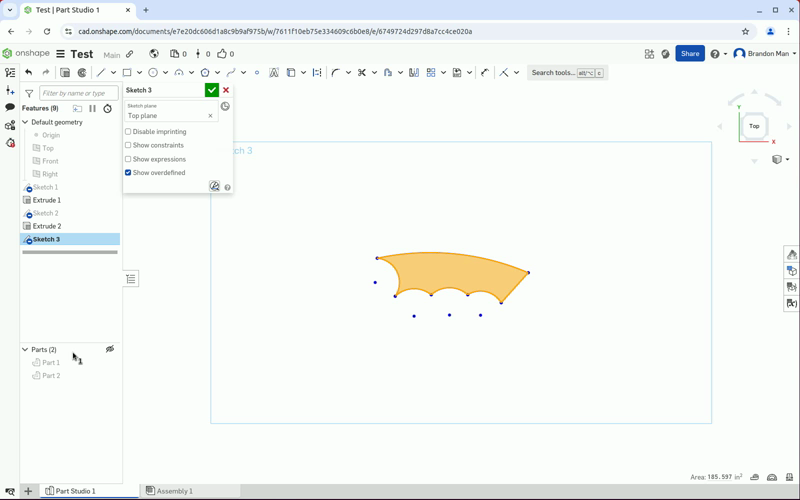
key(shift+y)
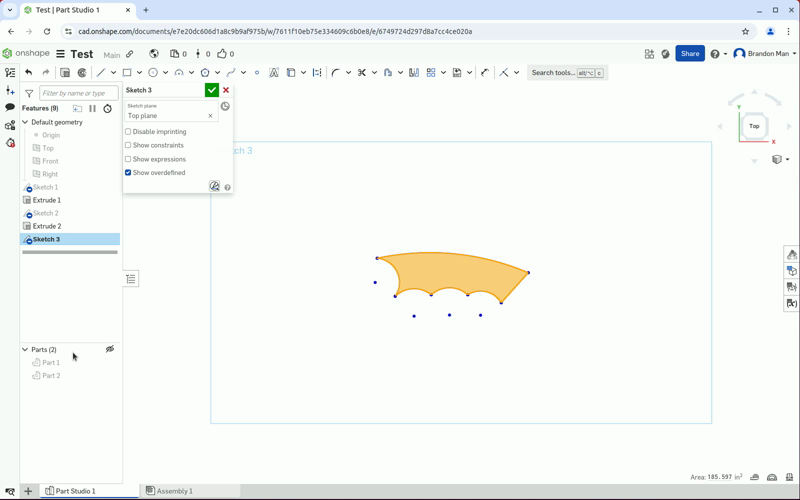
key(shift+e)
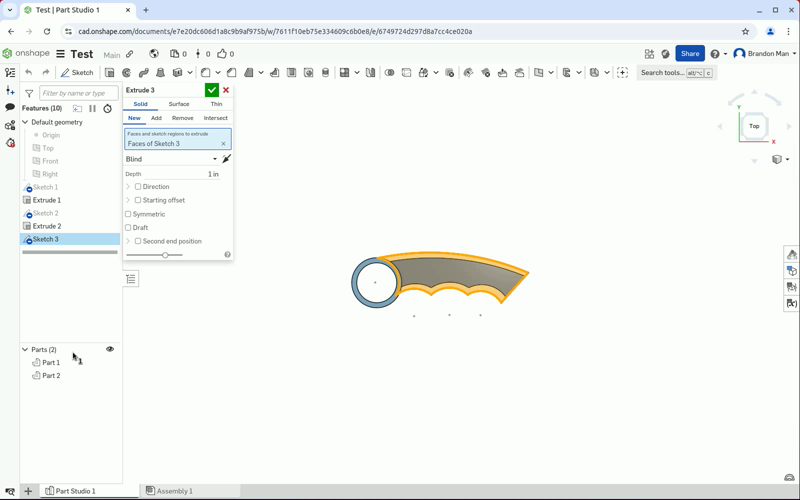
mouse_move(143, 106)
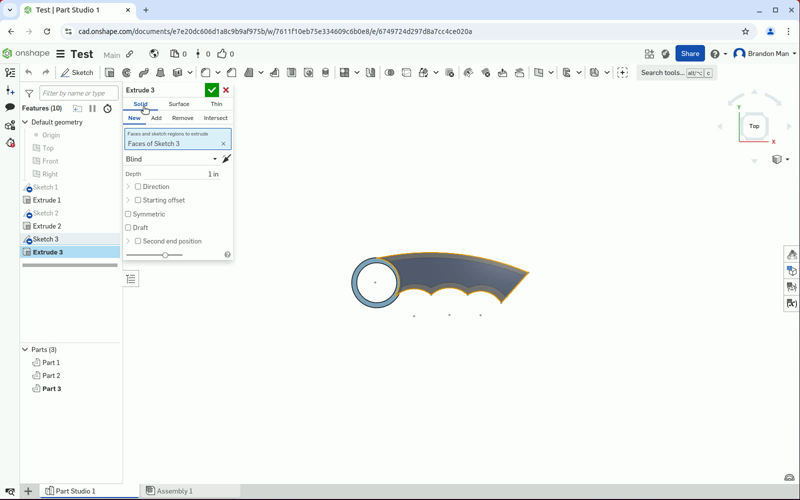
click(143, 106)
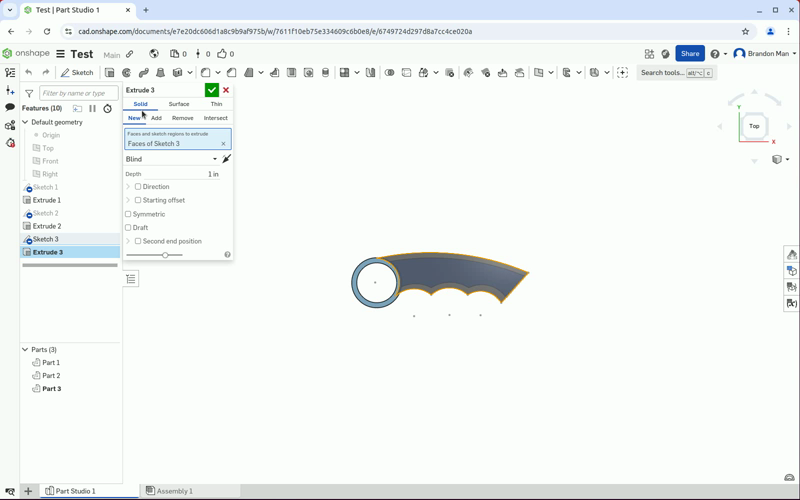
mouse_move(137, 120)
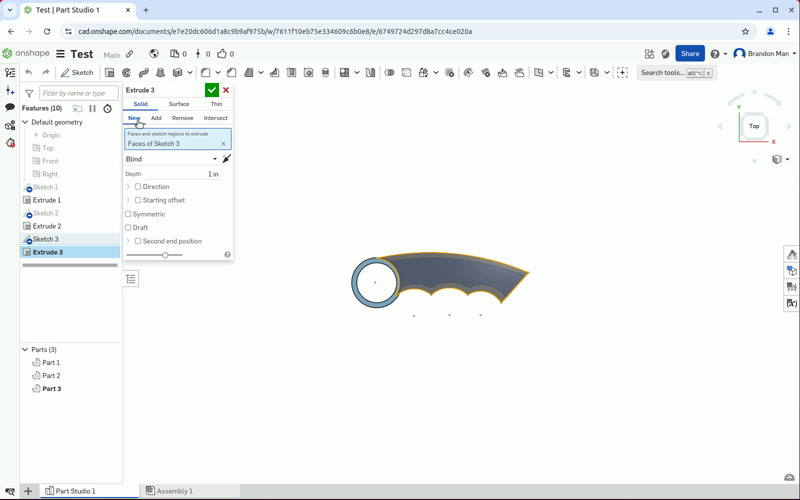
click(137, 120)
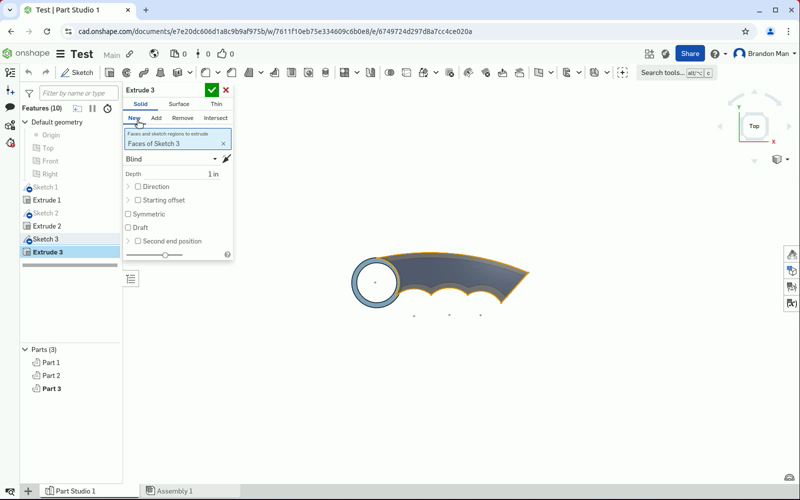
key(tab, 4)
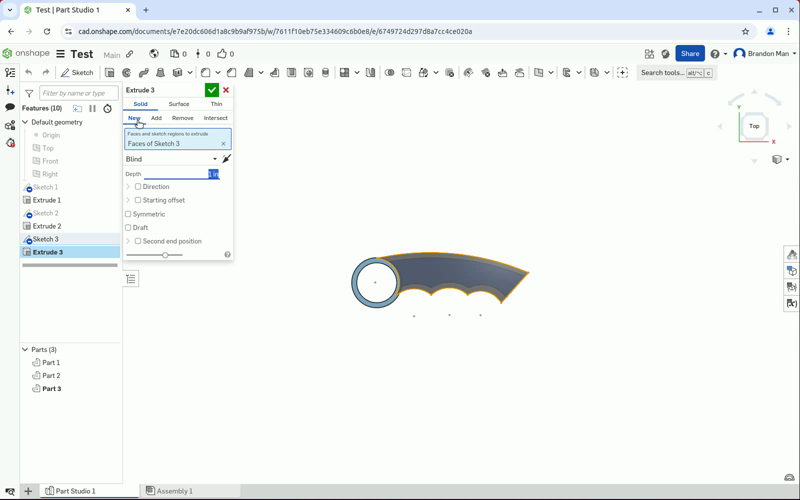
text(-0.482)
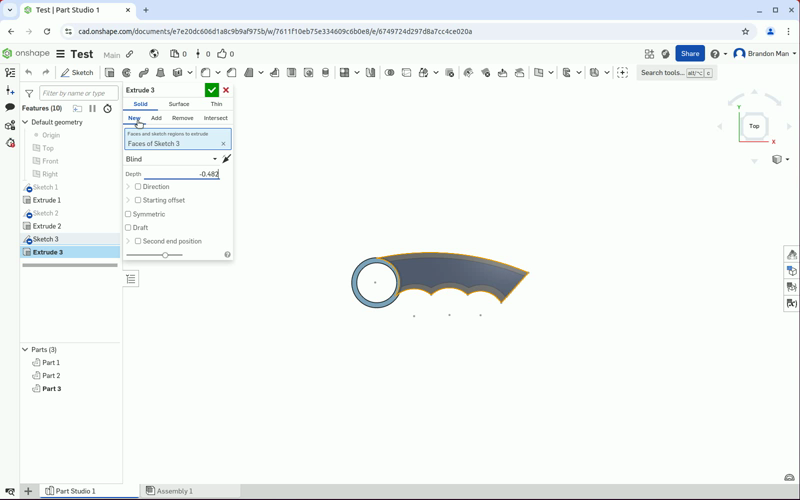
key(tab, 3)
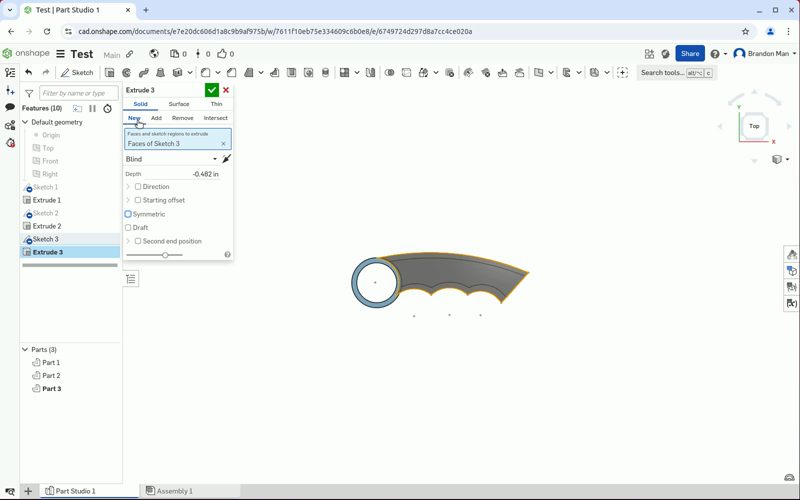
key(space)
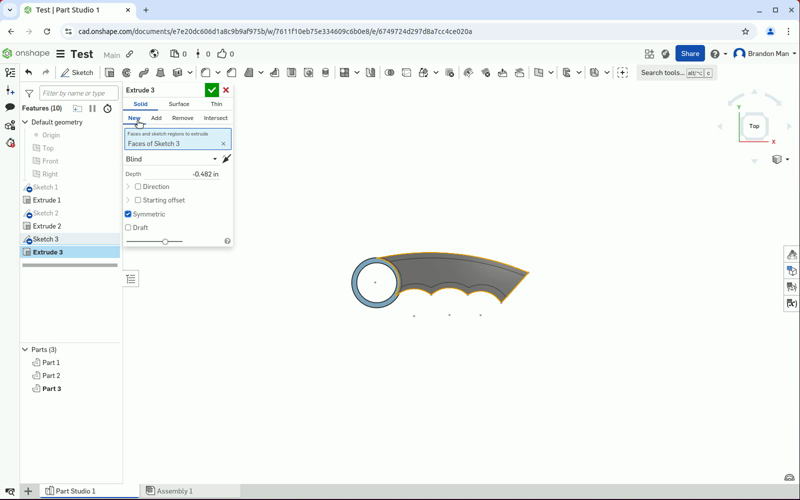
key(enter)
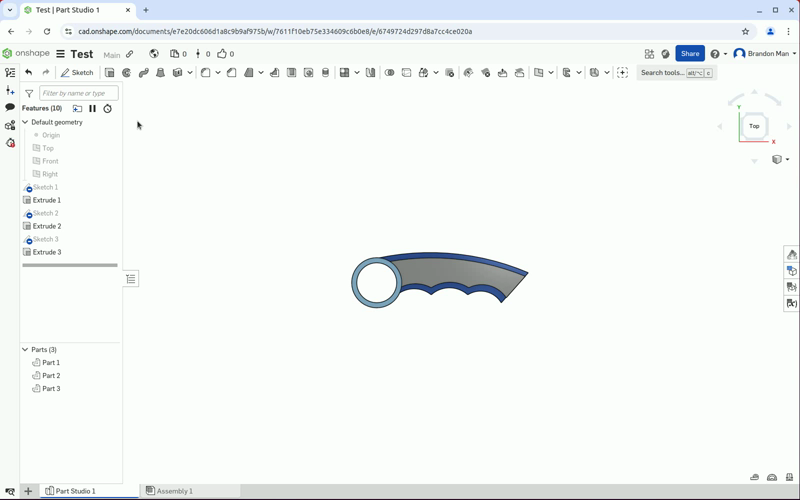
key(shift+h)
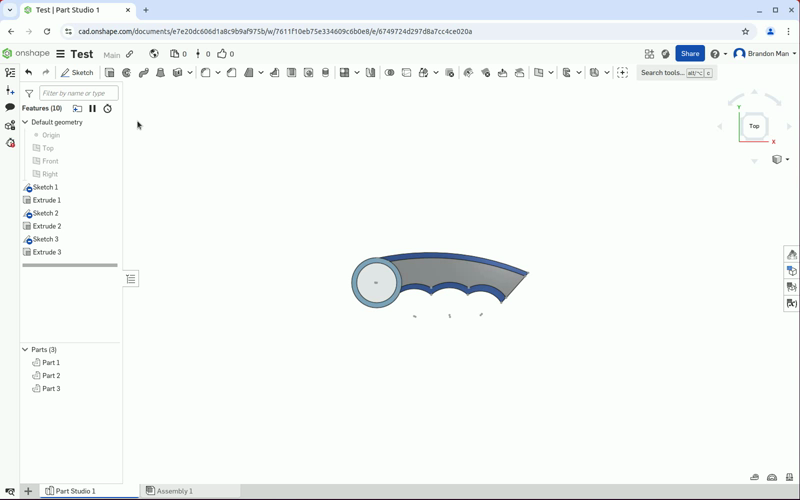
key(shift+h)
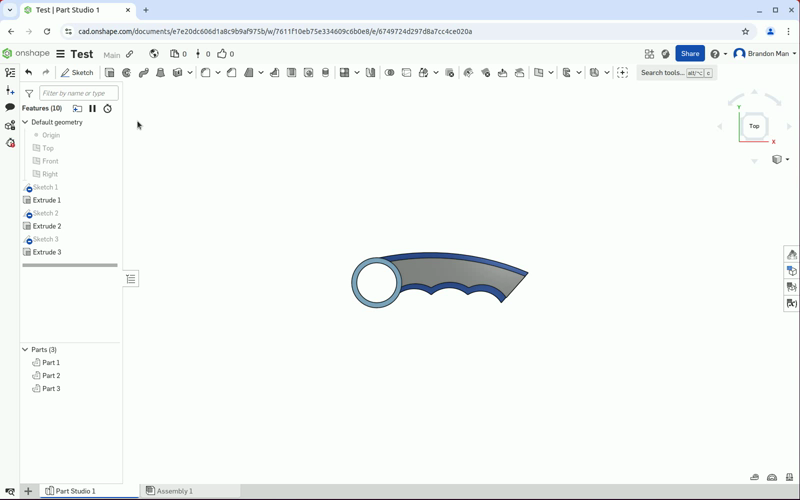
mouse_move(73, 189)
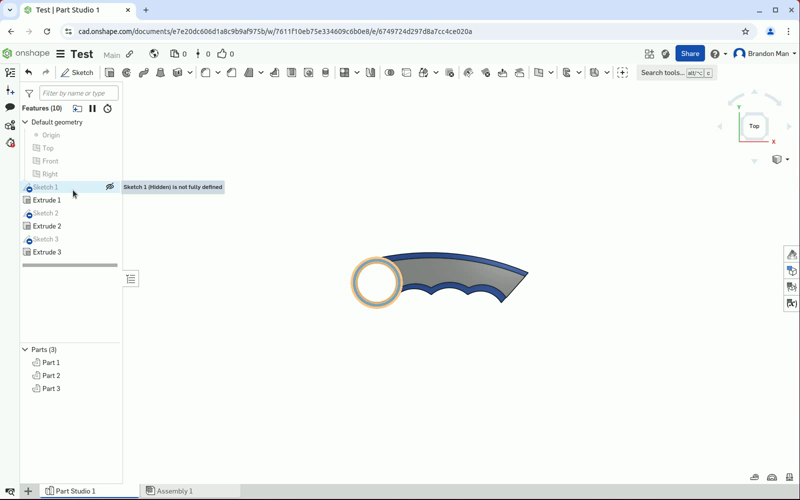
click(73, 189)
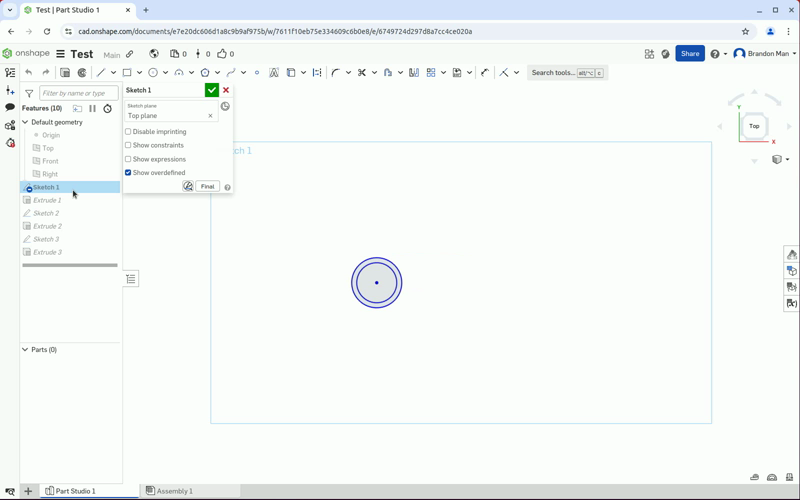
mouse_move(229, 92)
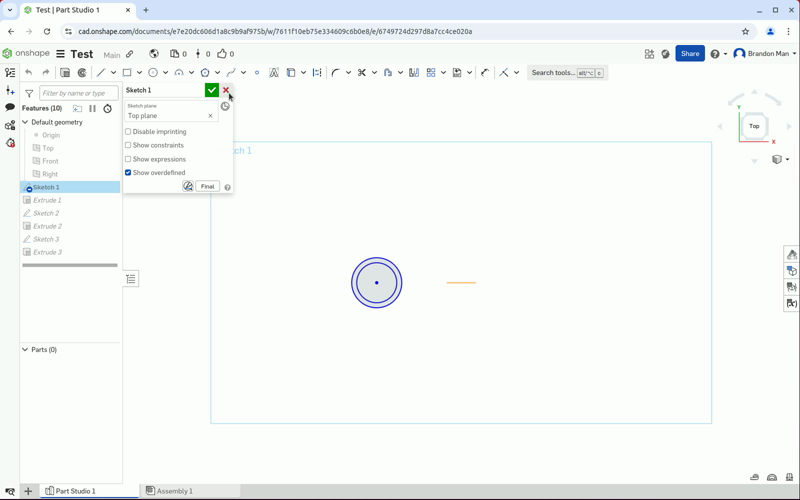
click(229, 92)
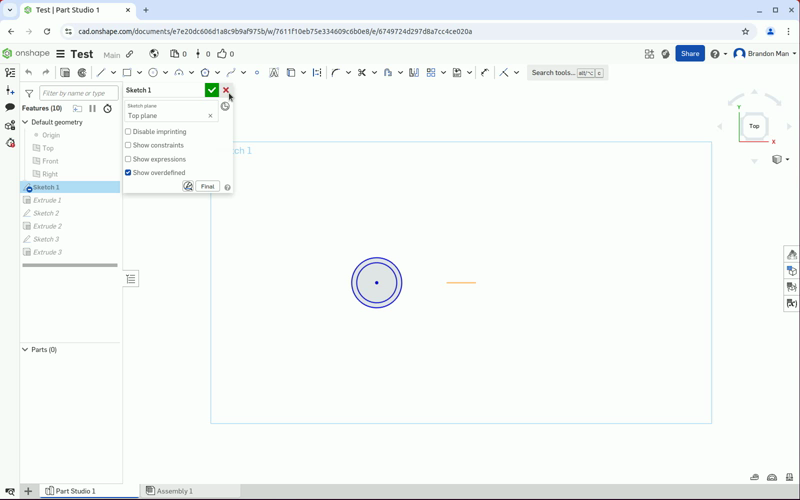
key(shift+s)
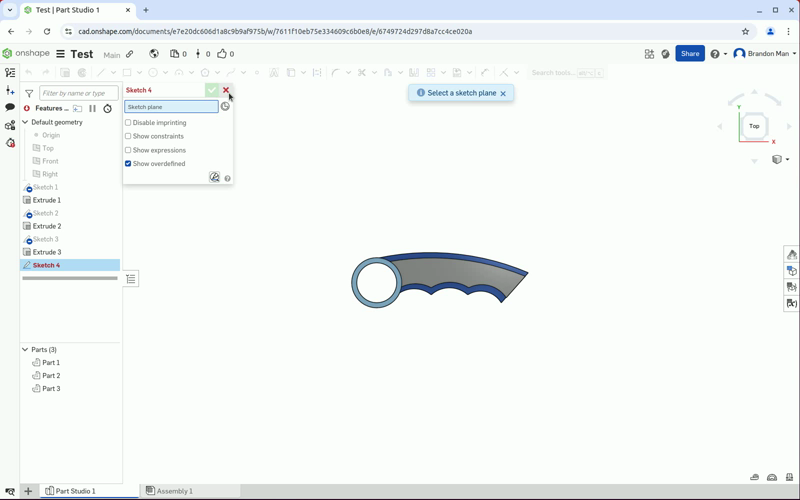
mouse_move(73, 150)
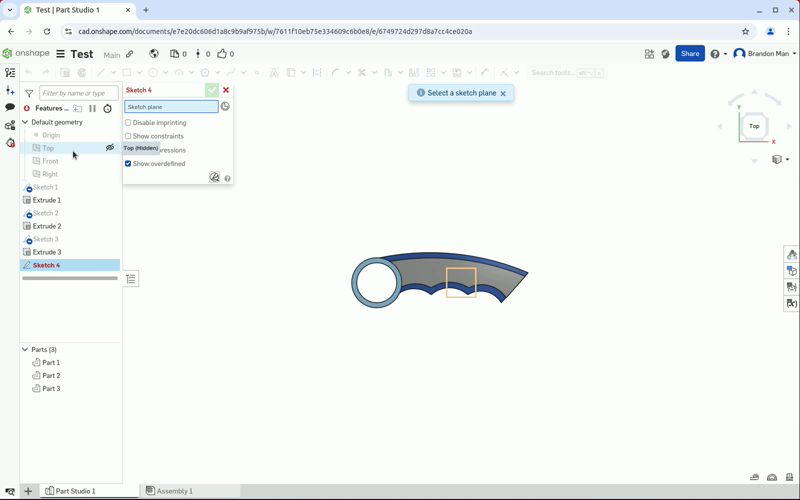
click(73, 150)
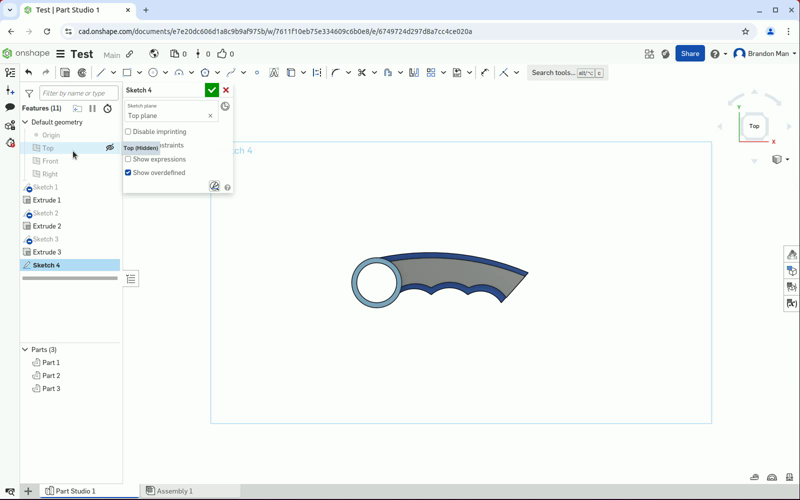
mouse_move(73, 352)
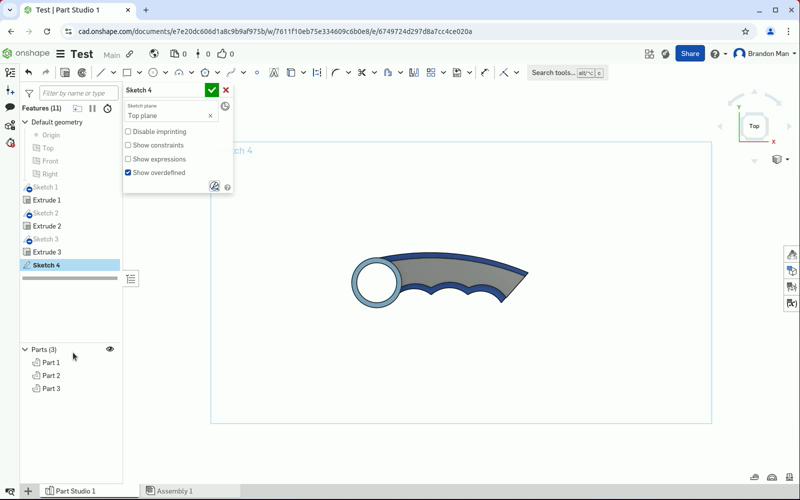
key(y)
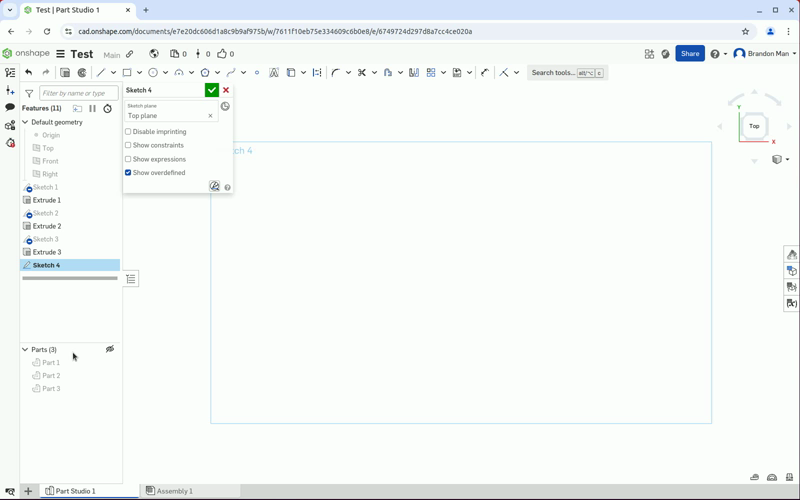
key(a)
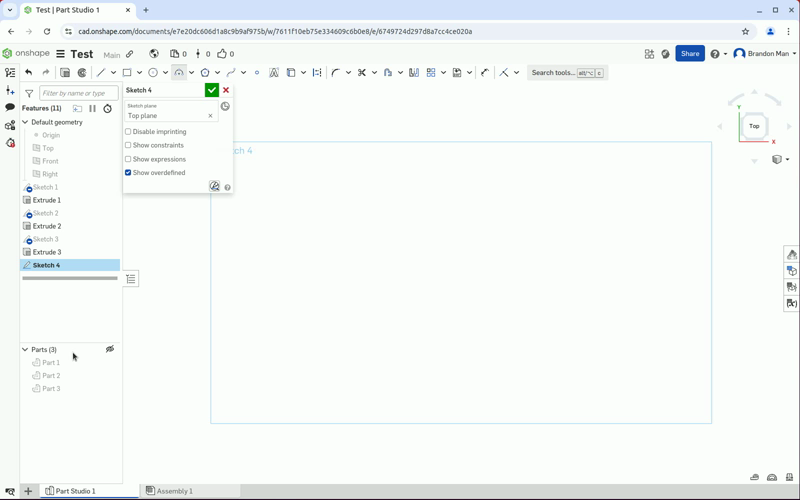
key_down(shift)
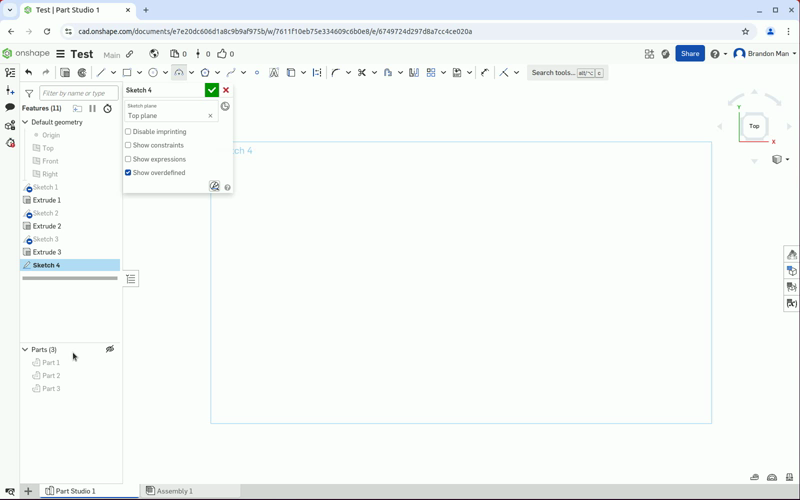
mouse_move(501, 303)
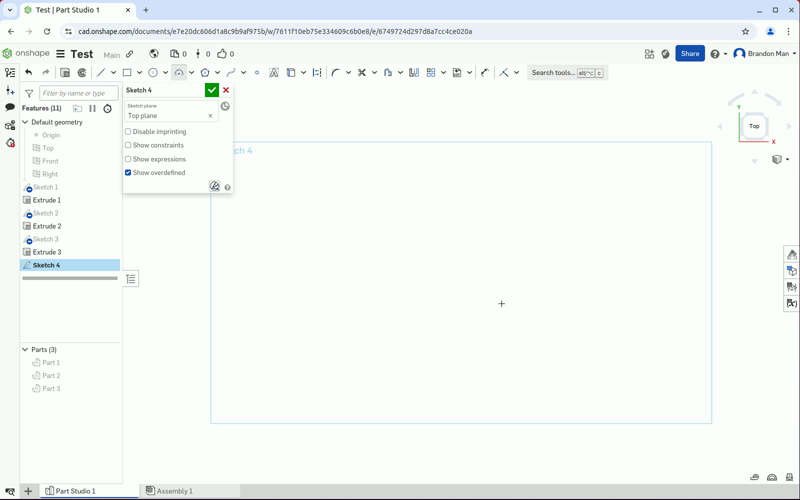
click(501, 303)
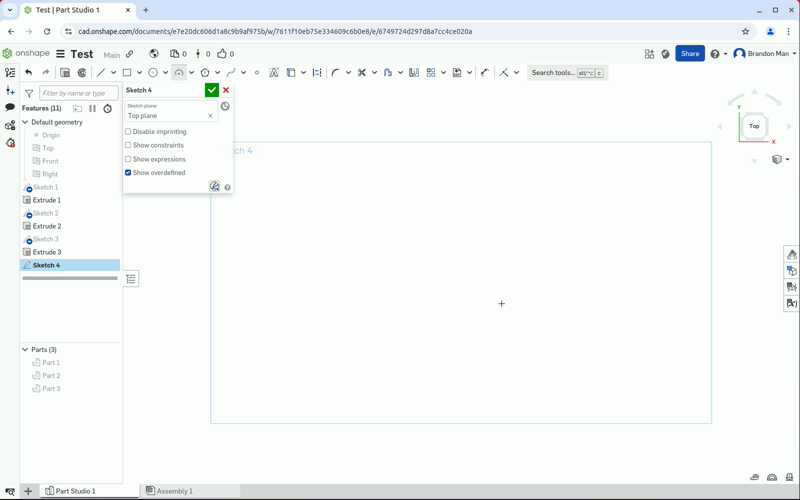
key_up(shift)
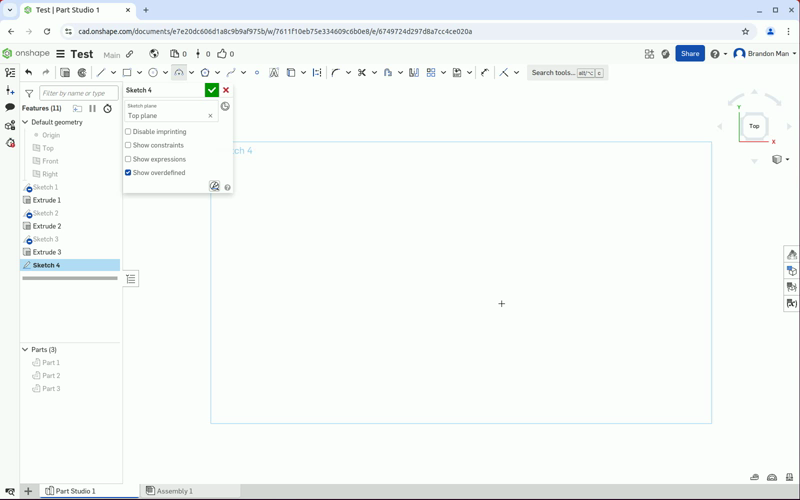
key_down(shift)
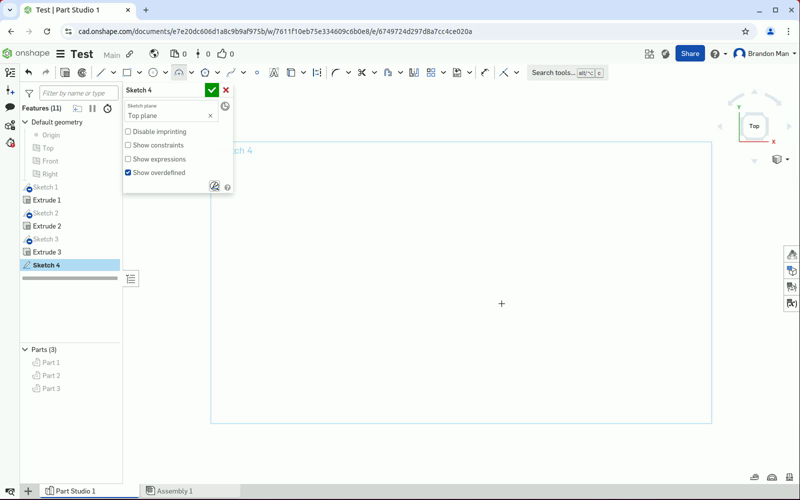
mouse_move(530, 395)
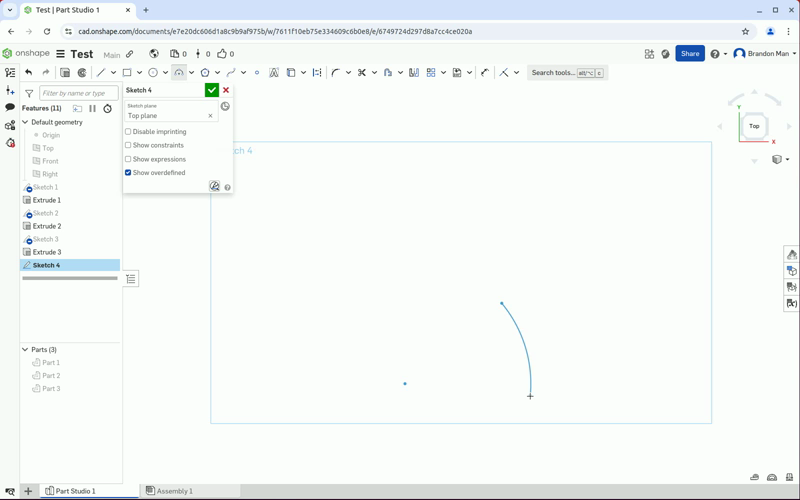
click(530, 395)
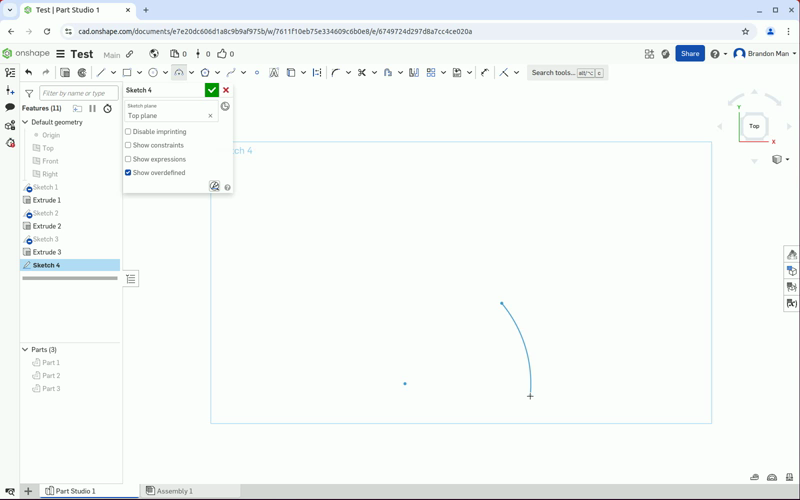
mouse_move(532, 344)
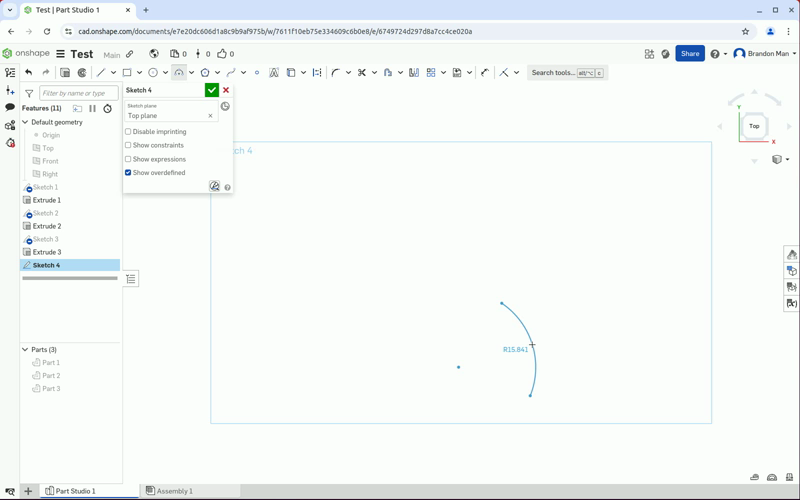
click(532, 344)
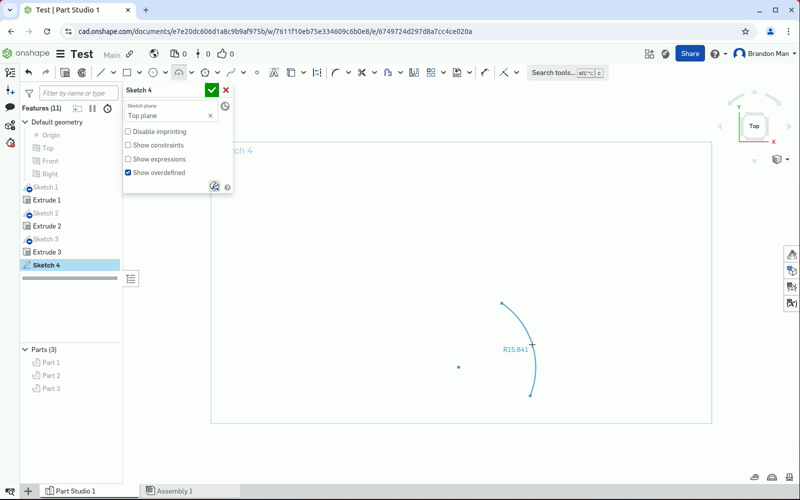
key_up(shift)
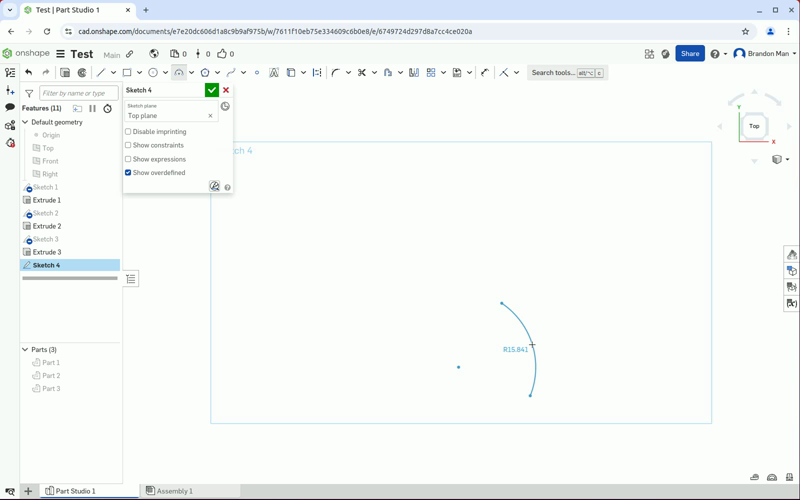
mouse_move(530, 395)
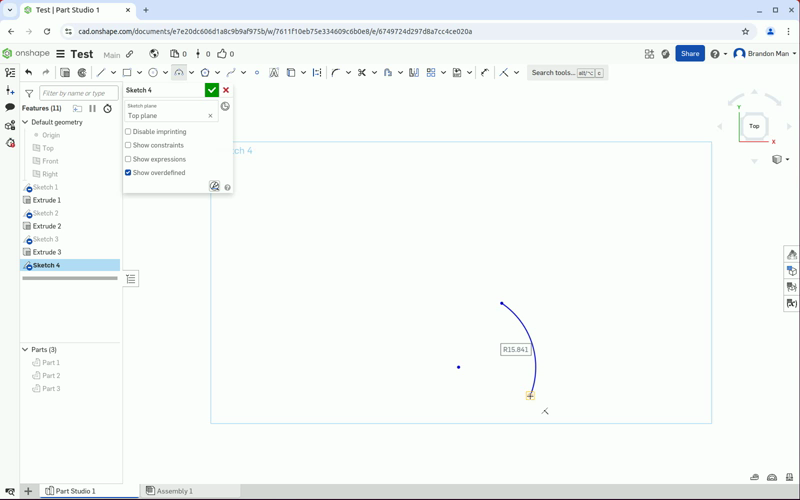
click(530, 395)
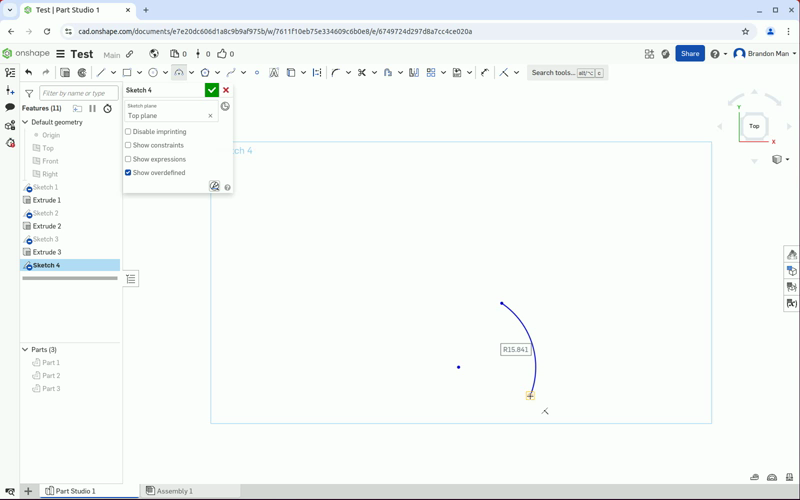
key_down(shift)
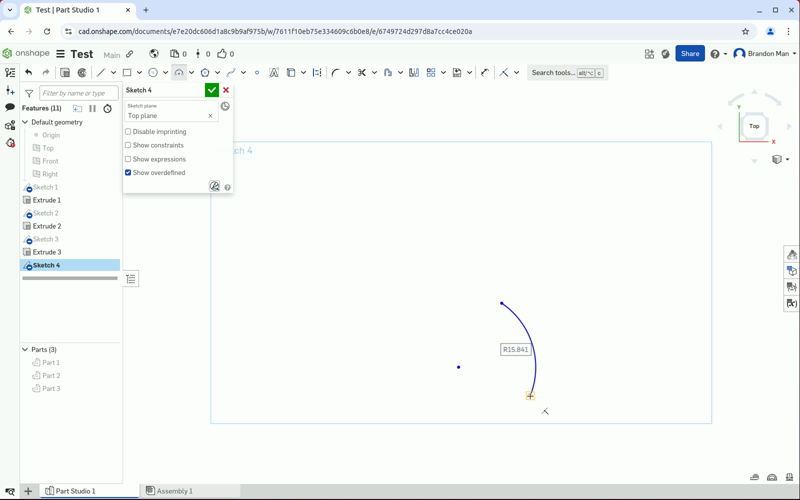
mouse_move(531, 267)
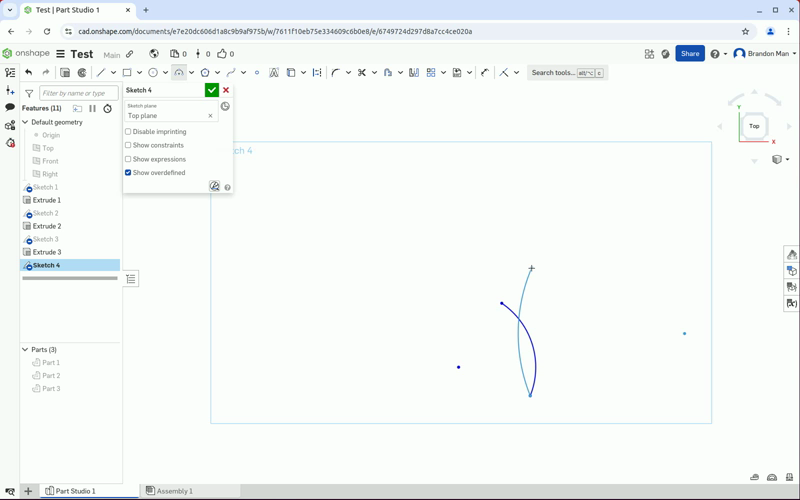
click(531, 267)
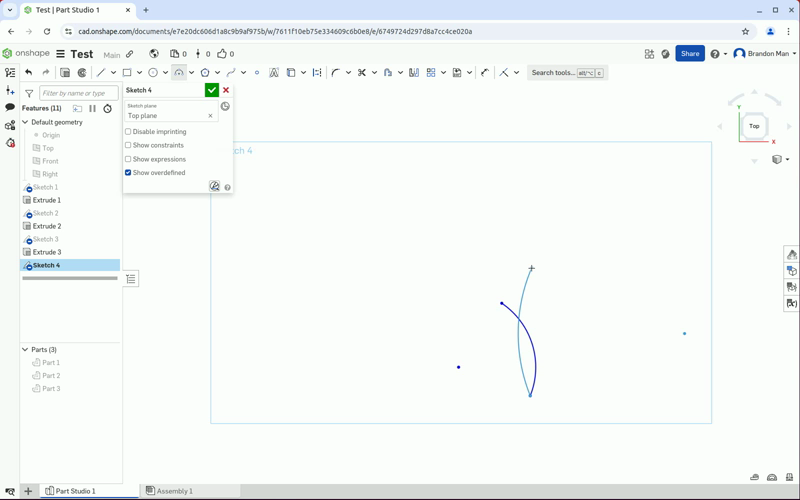
mouse_move(557, 332)
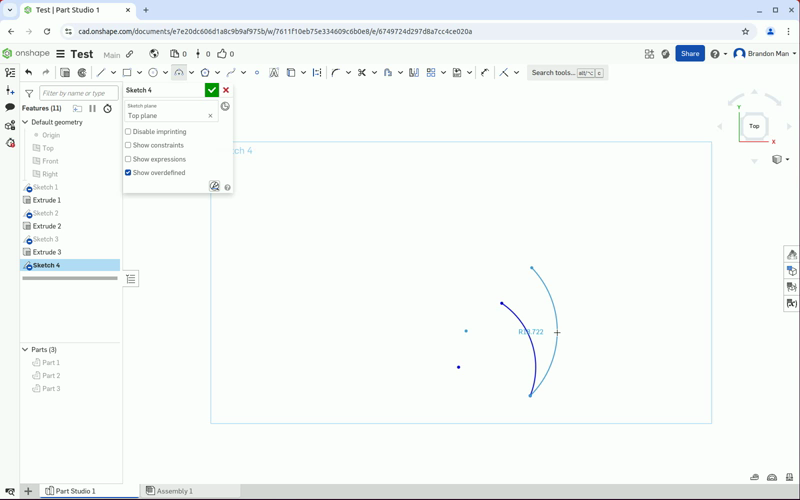
click(557, 332)
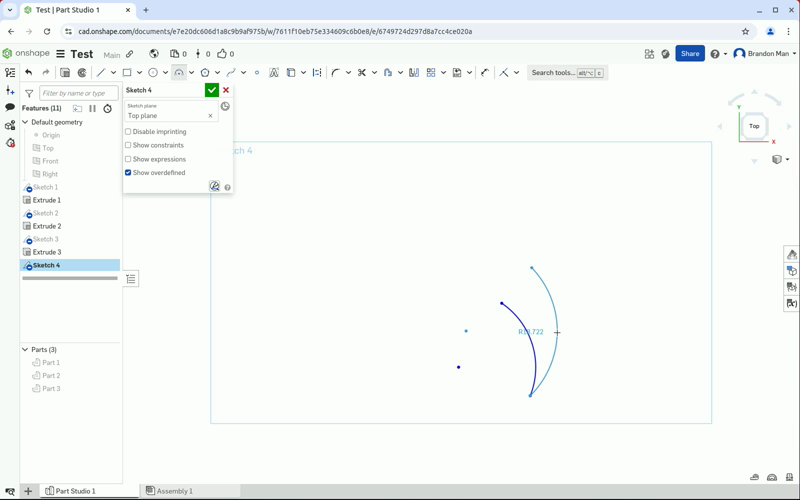
key_up(shift)
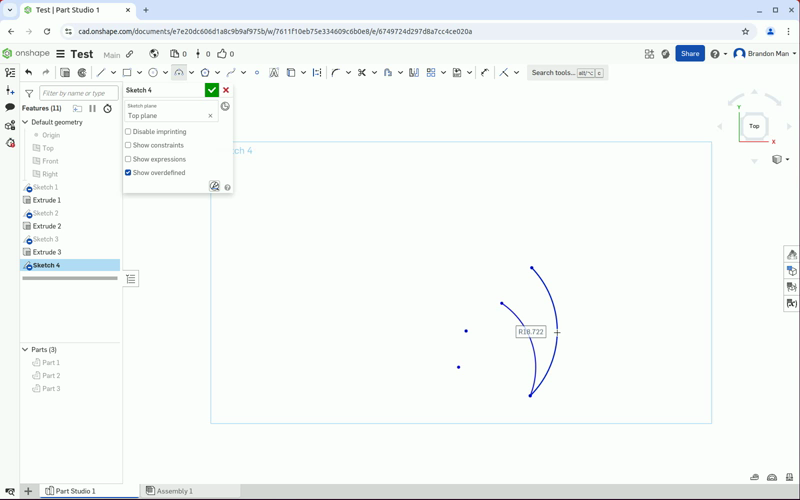
key(esc)
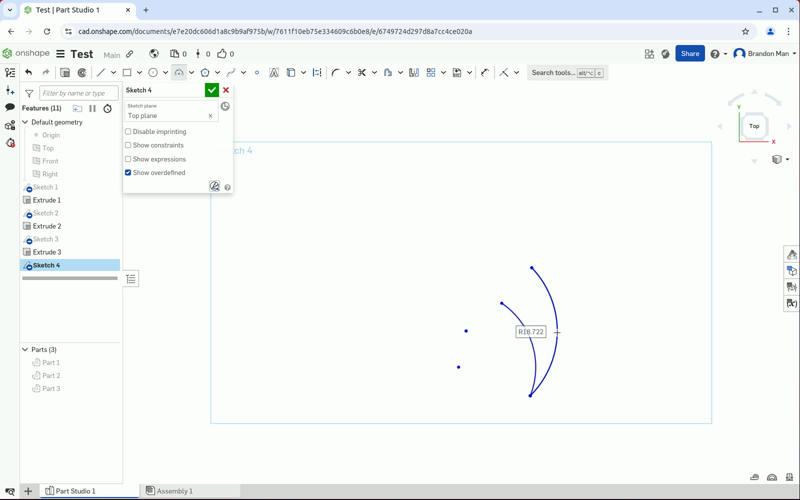
key(l)
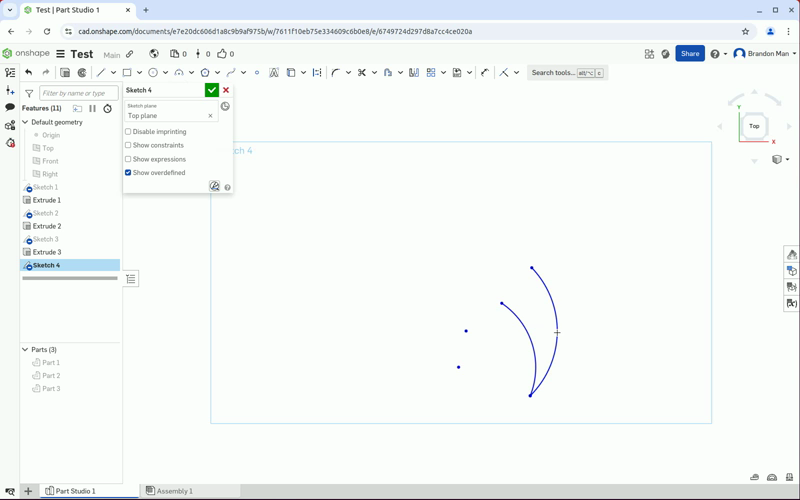
mouse_move(531, 267)
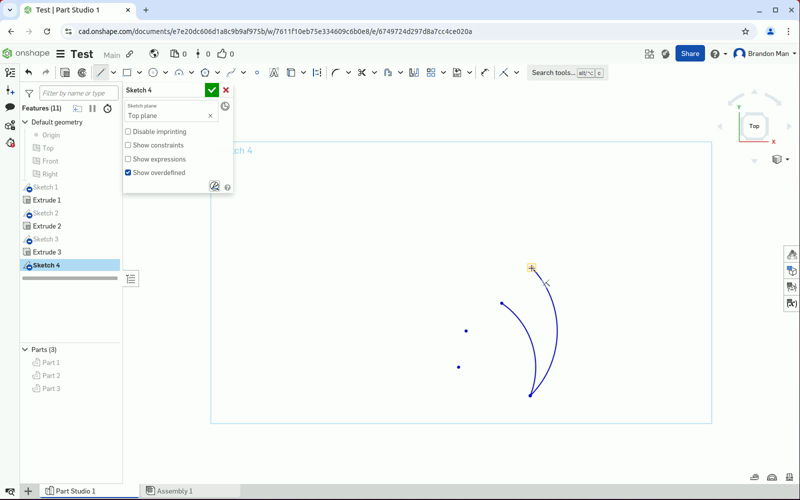
click(531, 267)
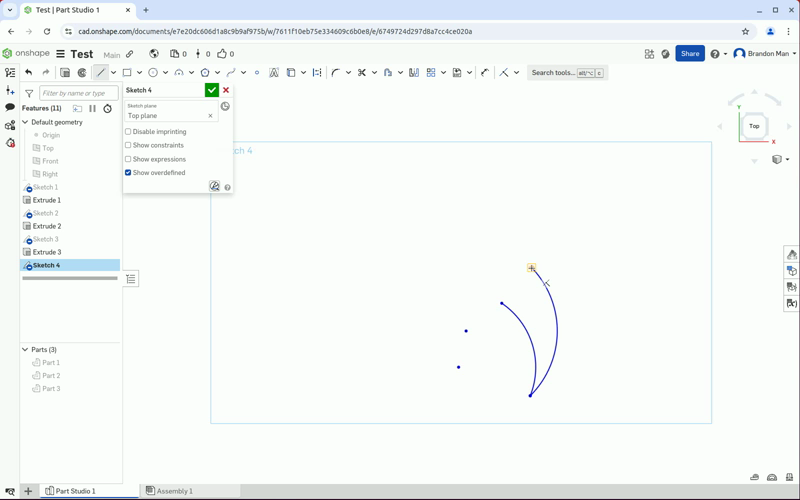
mouse_move(561, 267)
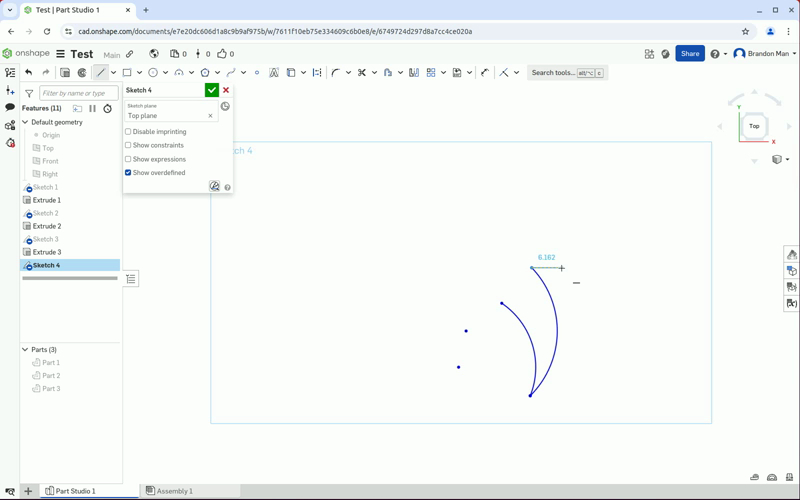
key_down(shift)
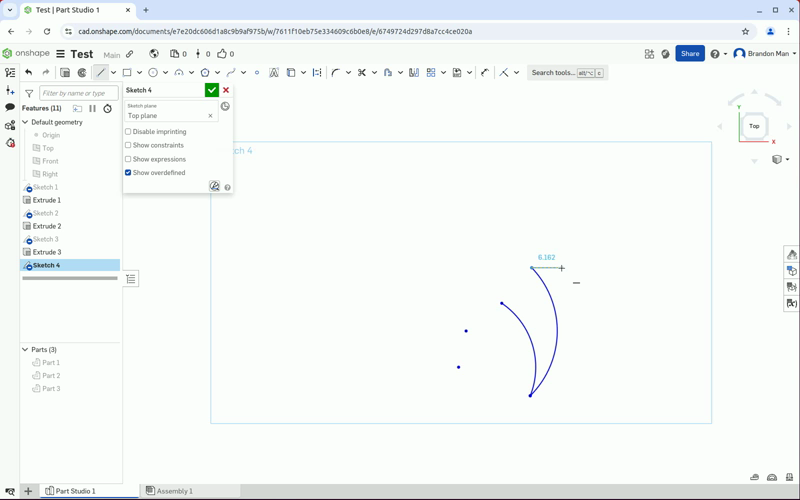
mouse_move(501, 303)
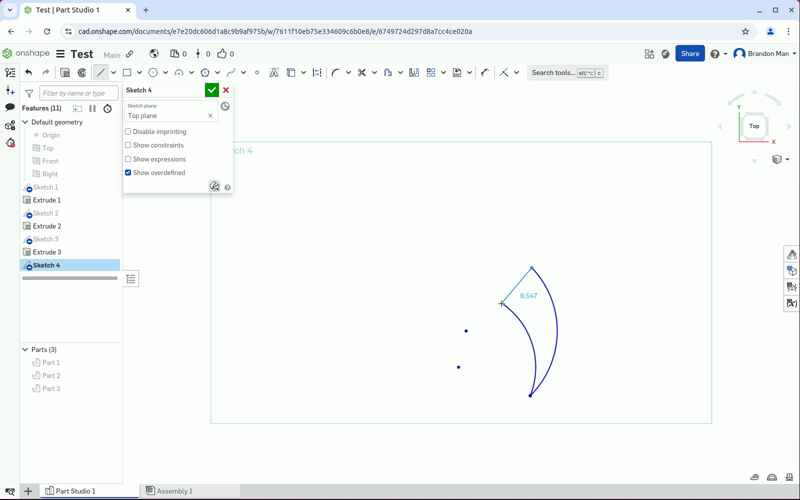
key_up(shift)
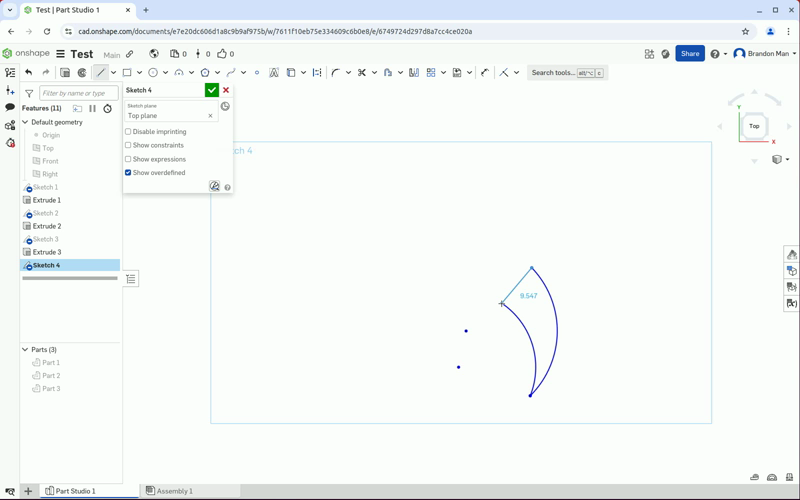
click(501, 303)
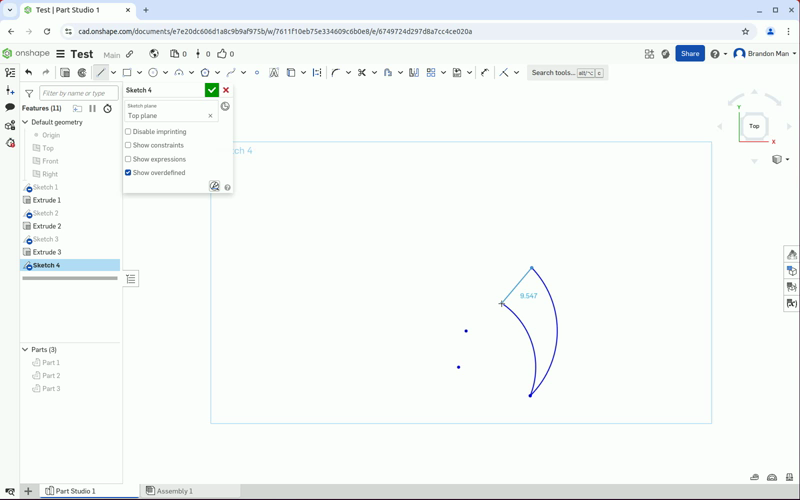
key(esc)
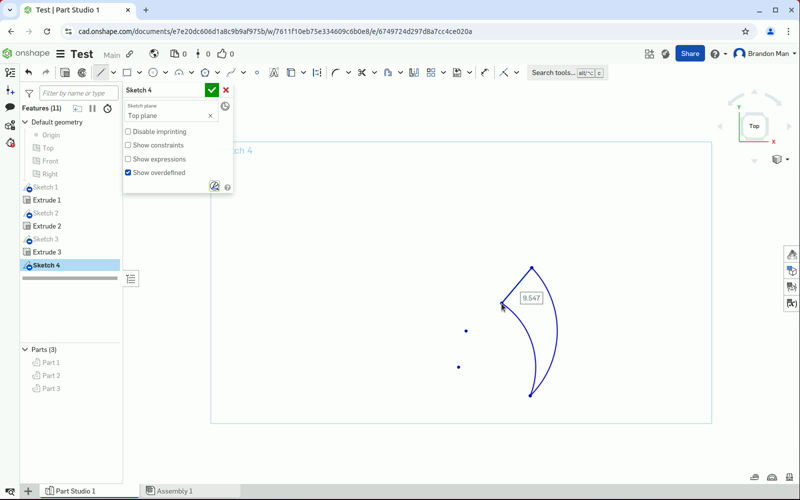
mouse_move(532, 307)
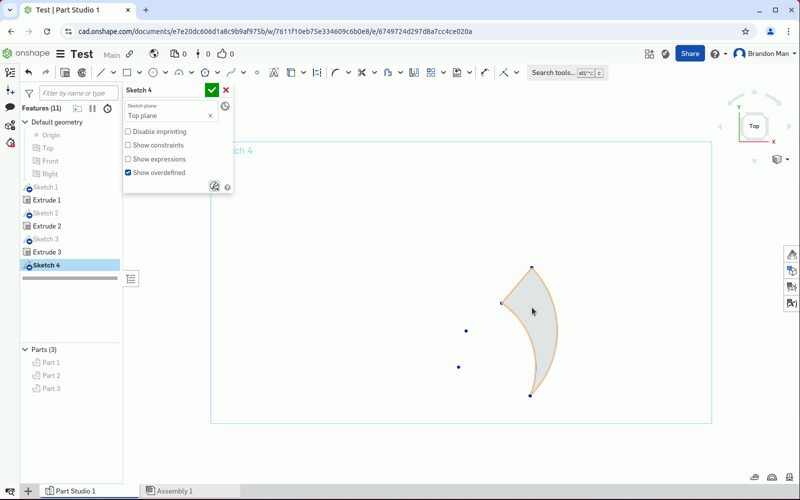
click(532, 307)
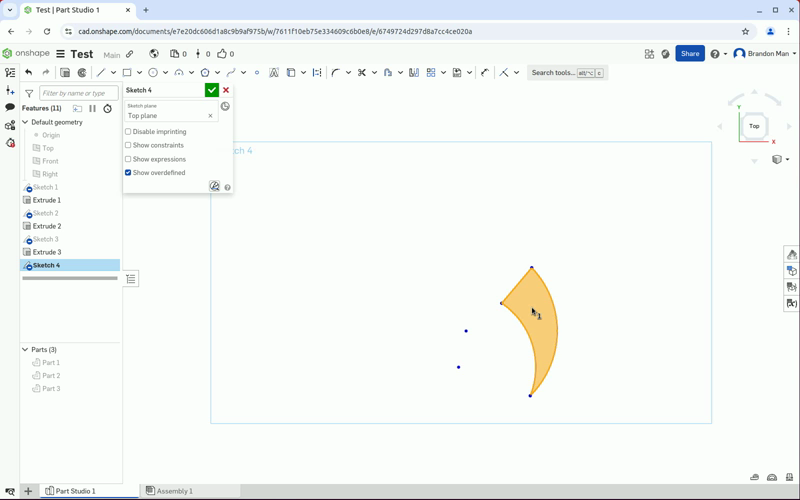
mouse_move(73, 352)
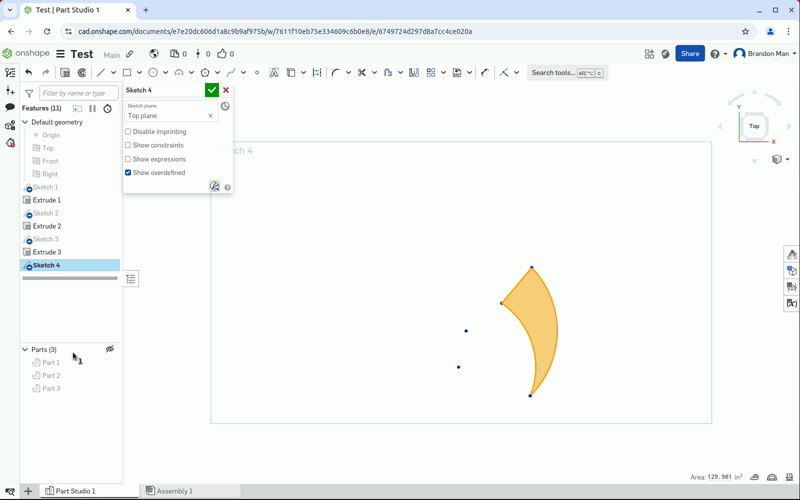
key(shift+y)
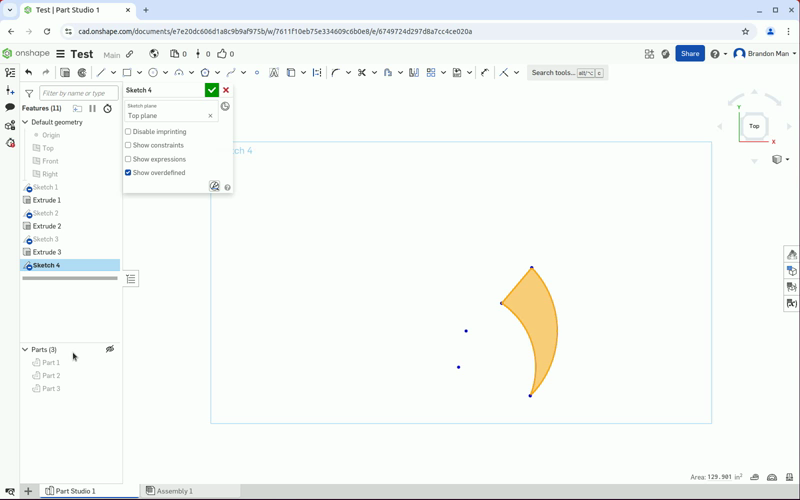
key(shift+e)
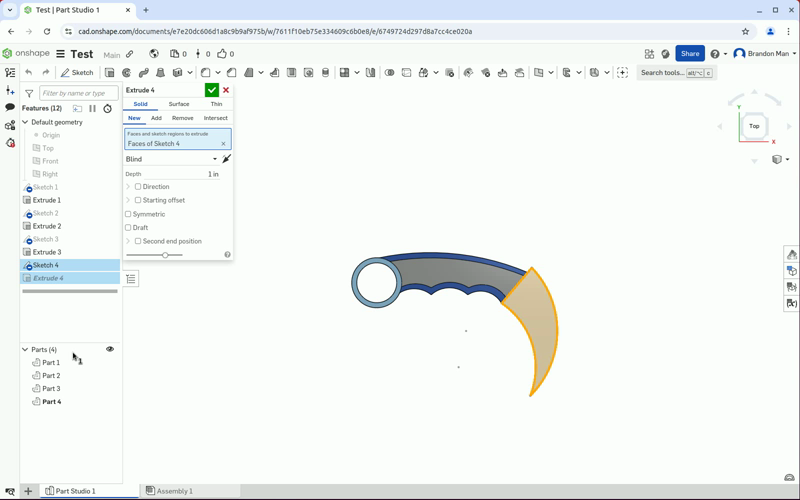
mouse_move(143, 106)
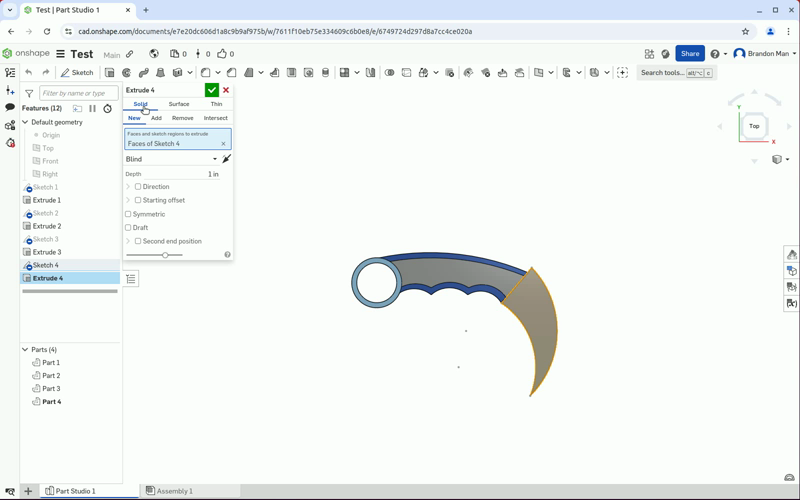
click(143, 106)
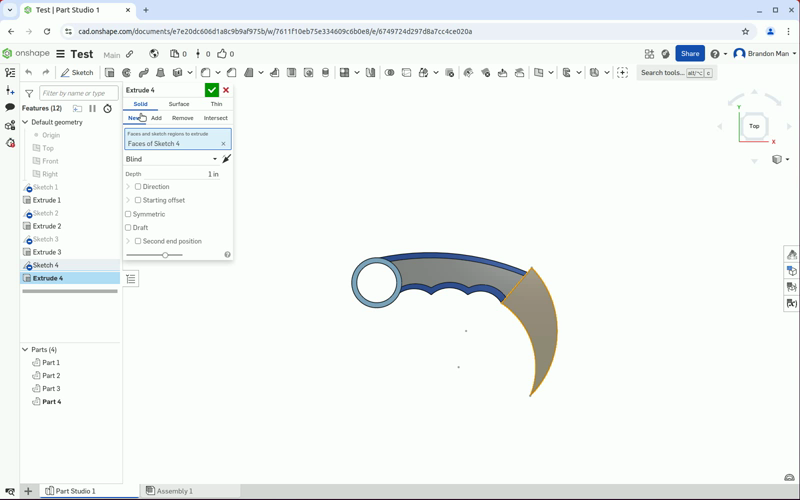
mouse_move(137, 120)
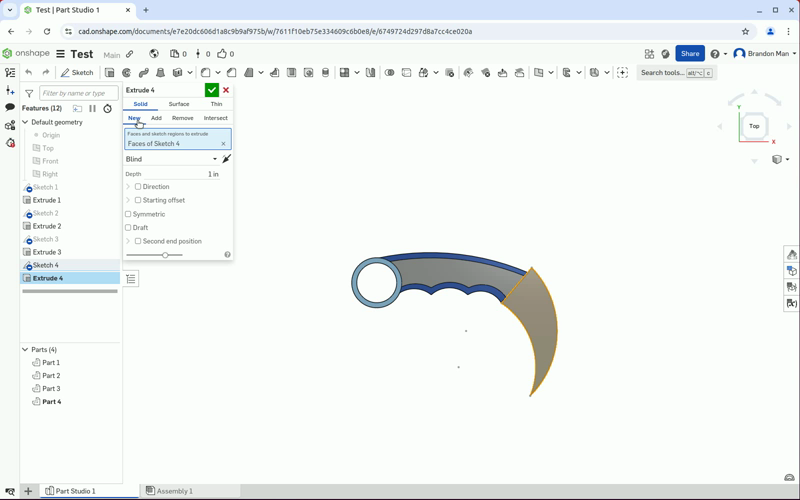
click(137, 120)
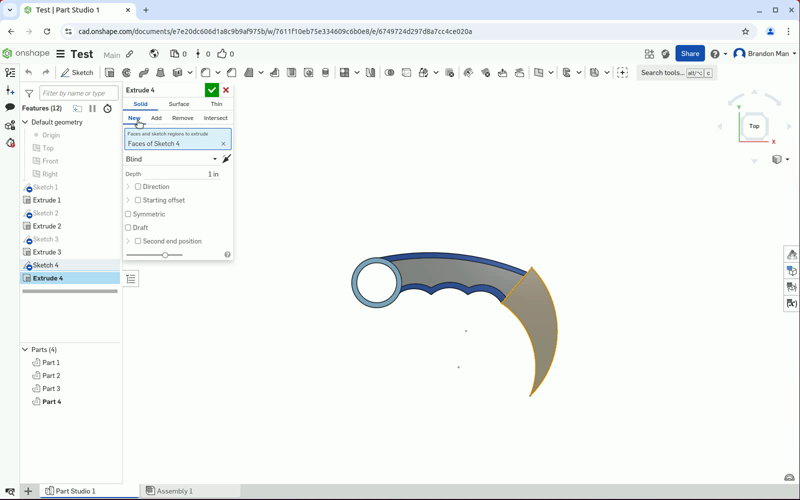
key(tab, 4)
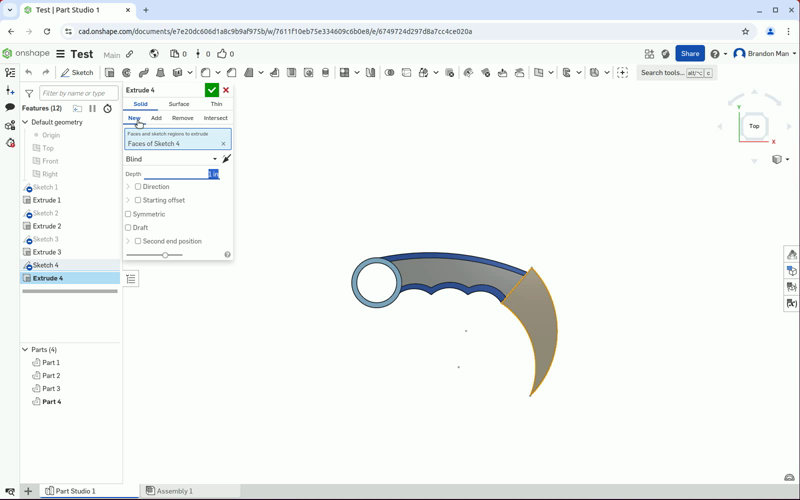
text(1.444)
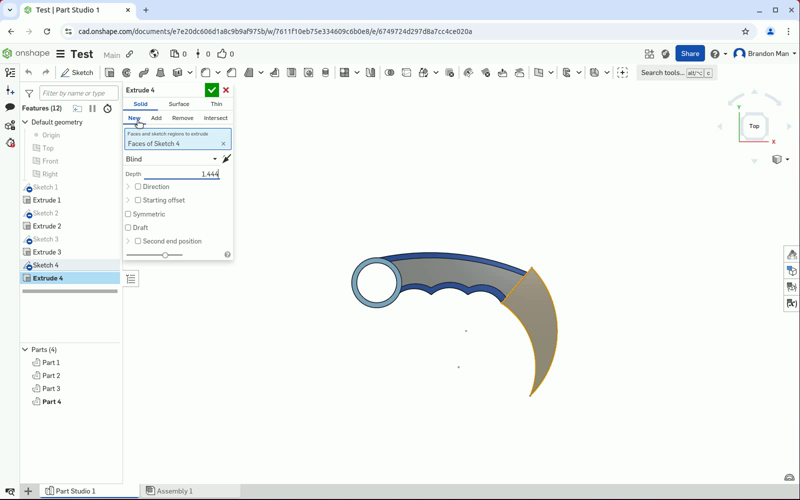
key(tab, 3)
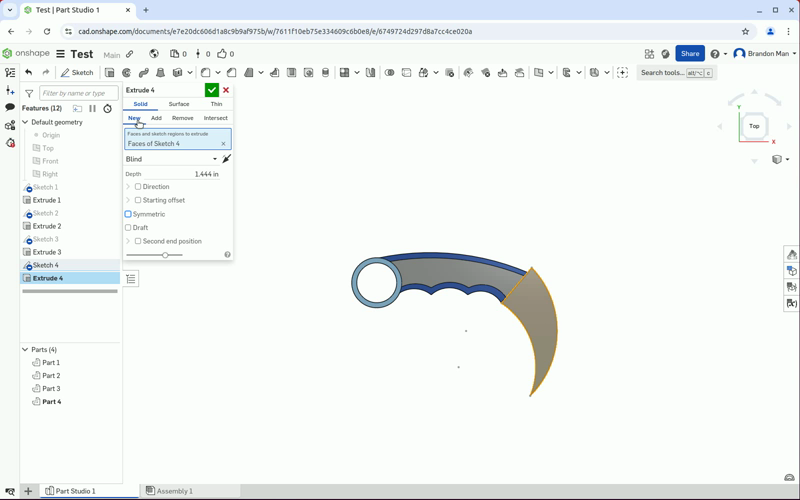
key(space)
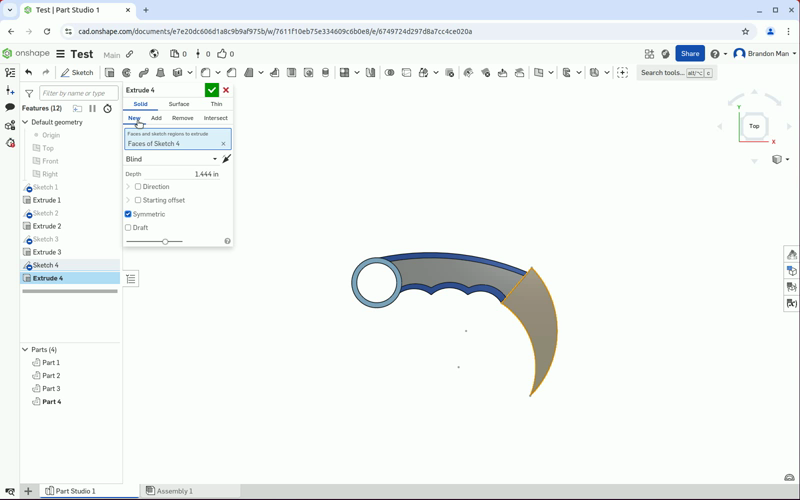
key(enter)
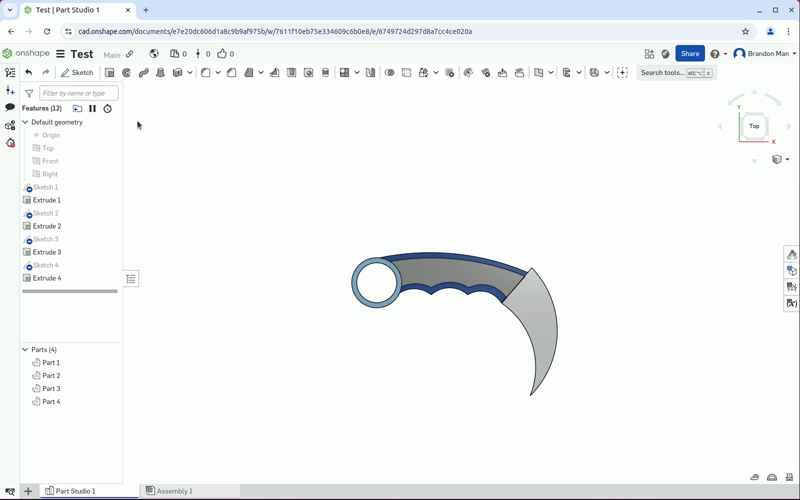
key(shift+h)
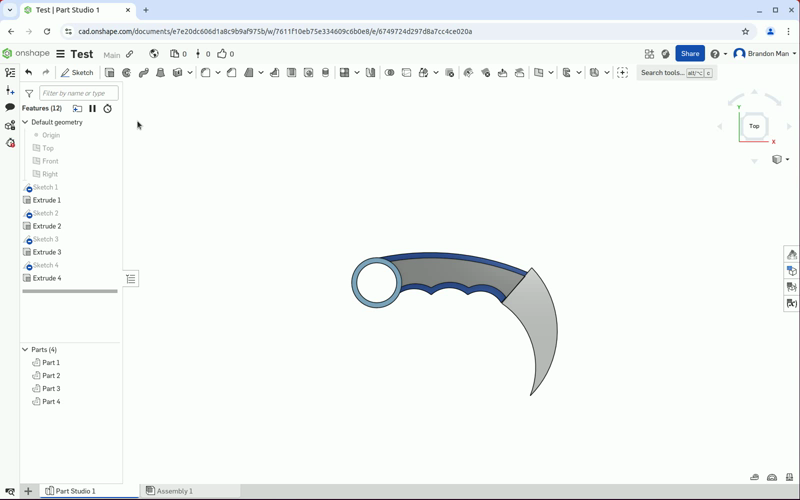
key(shift+h)
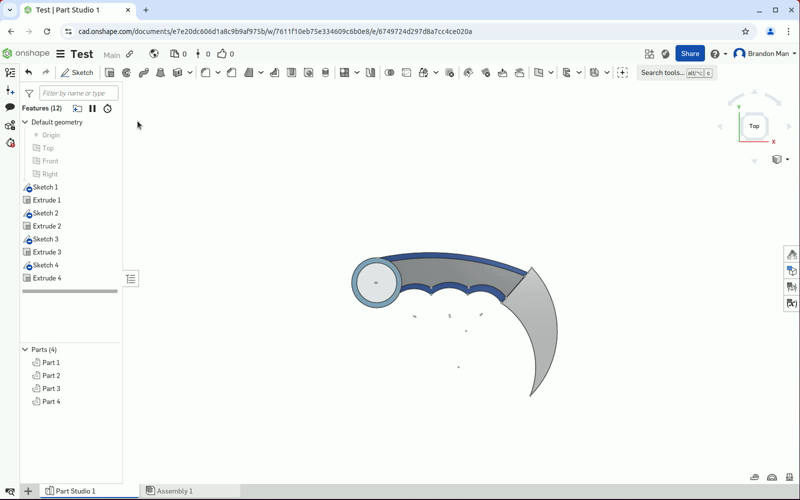
key(shift+7)
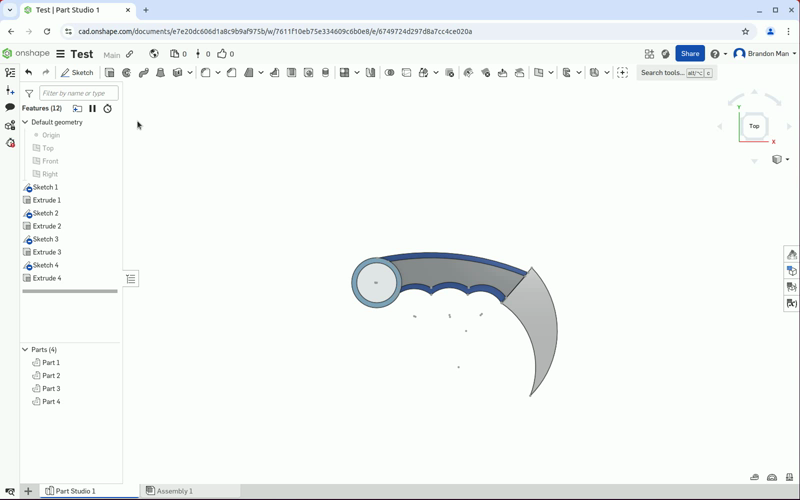
key(up, 3)
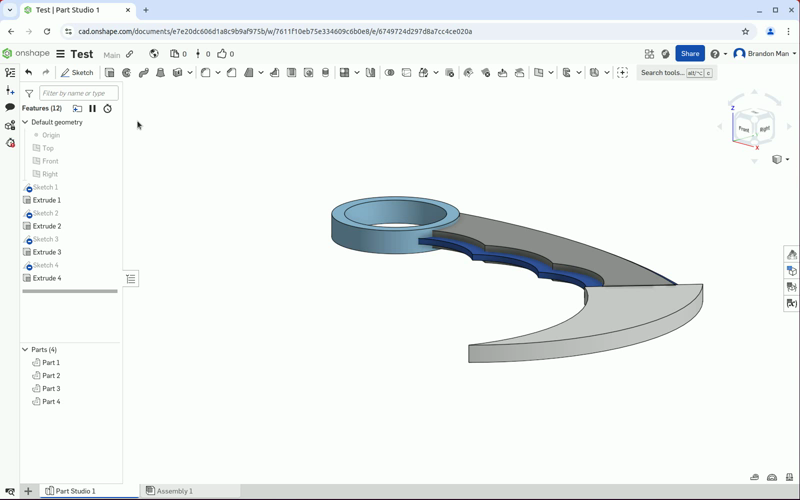
key(left, 3)
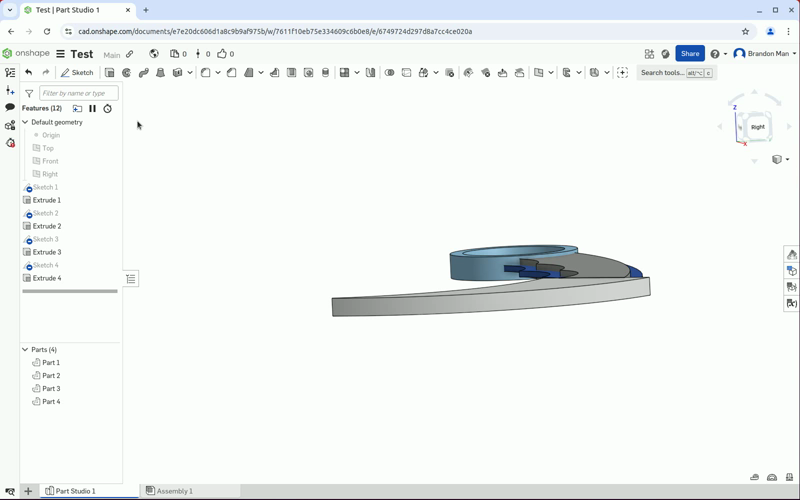
key(right, 3)
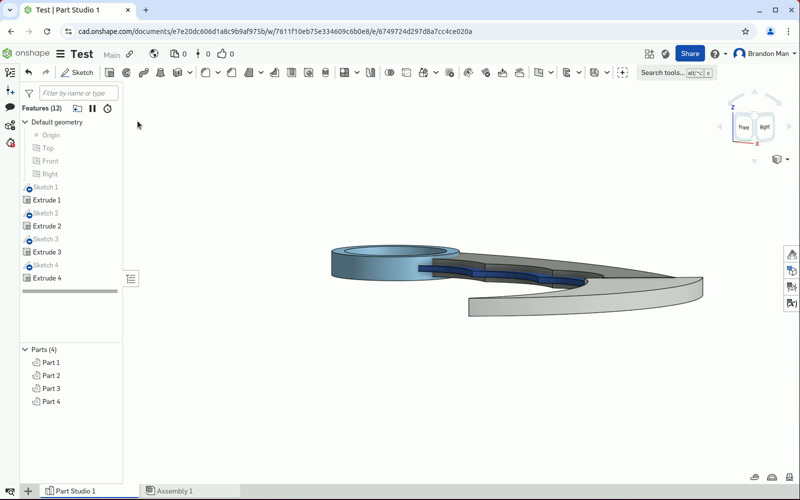
key(down, 3)
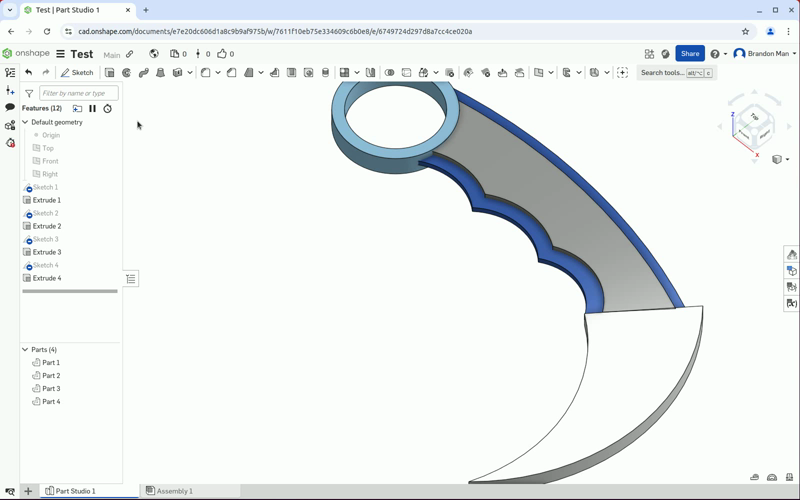
mouse_move(73, 189)
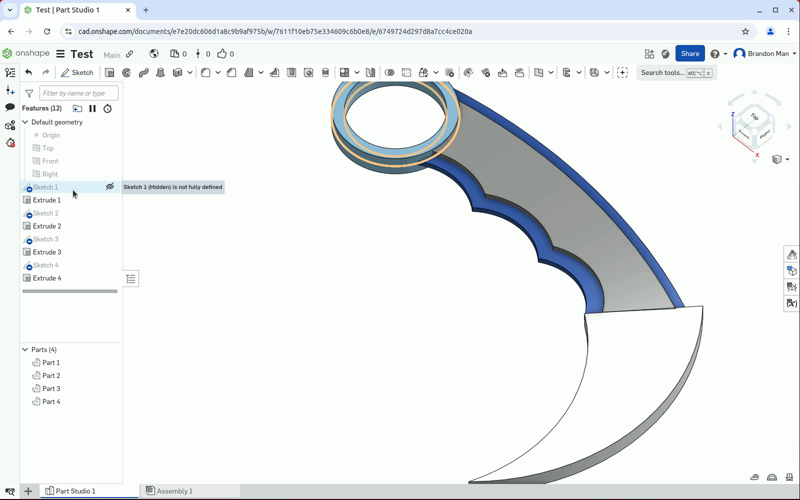
click(73, 189)